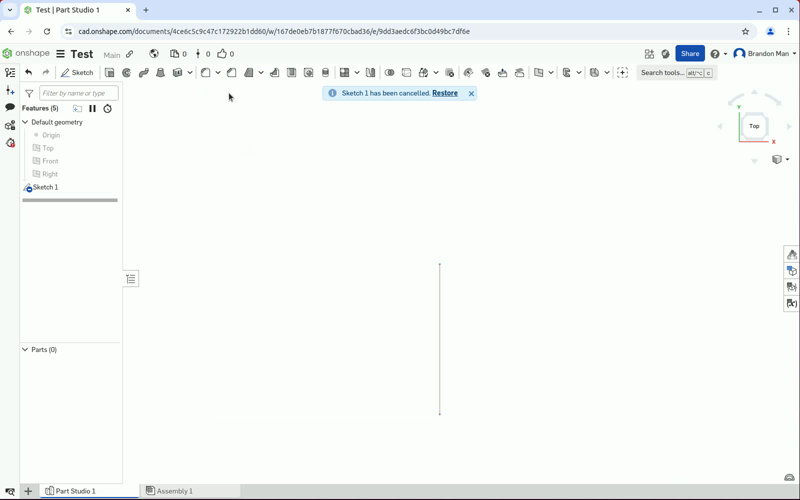
key(shift+h)
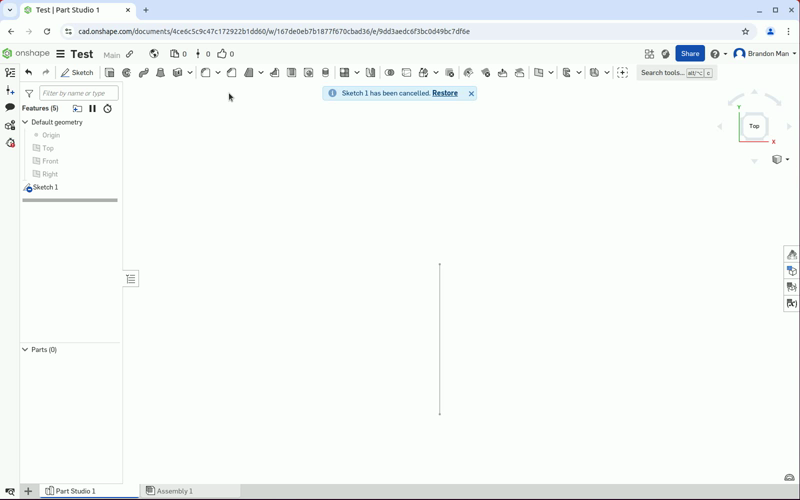
key(shift+s)
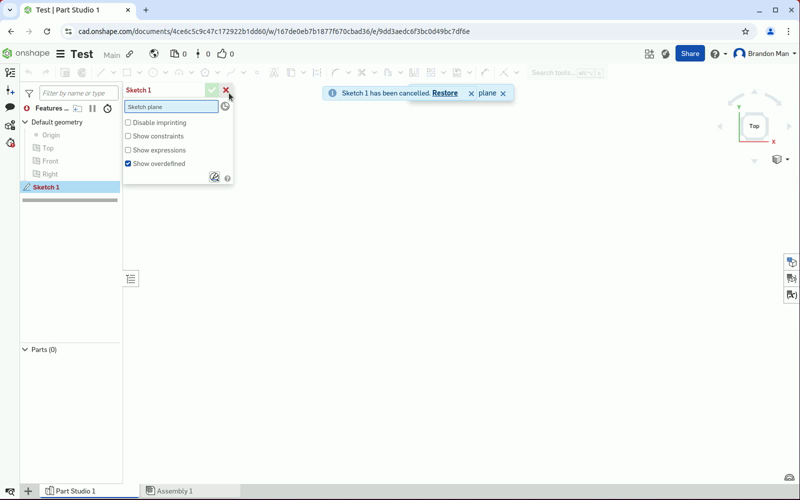
mouse_move(73, 150)
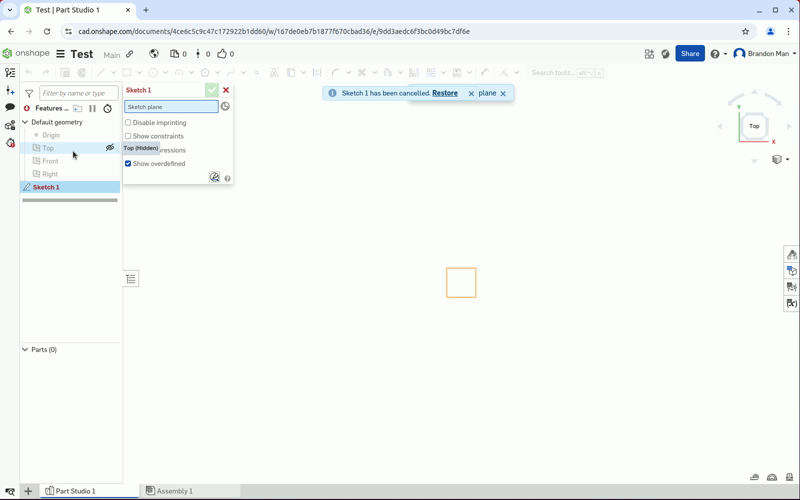
click(73, 150)
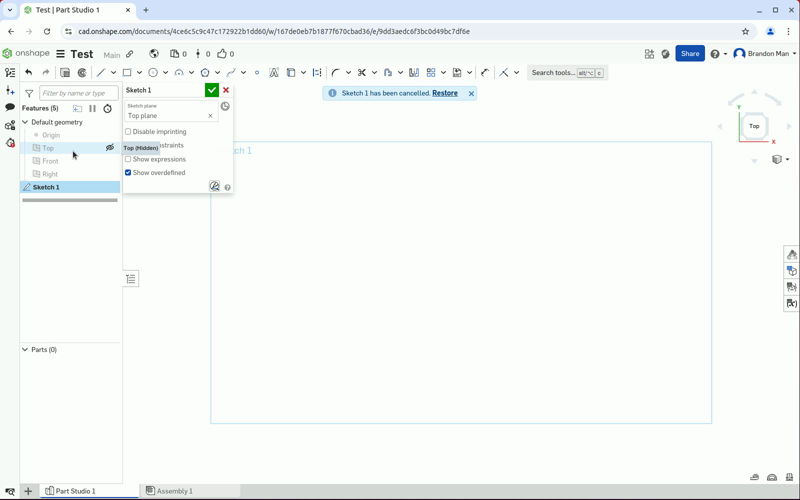
mouse_move(73, 352)
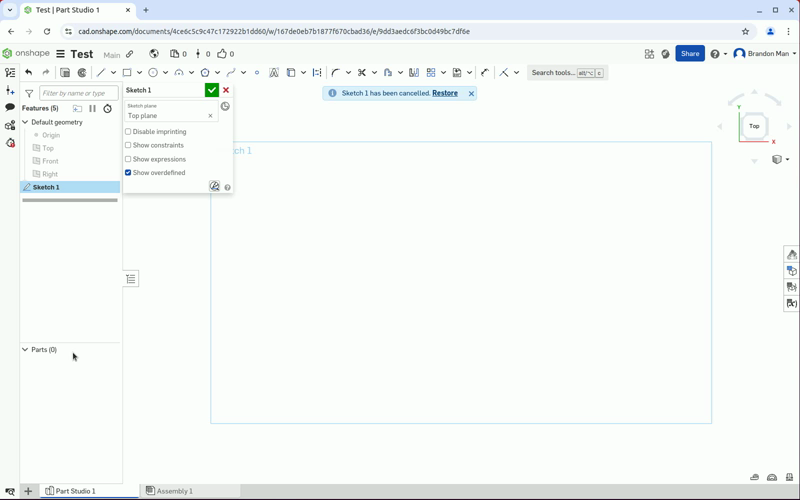
key(y)
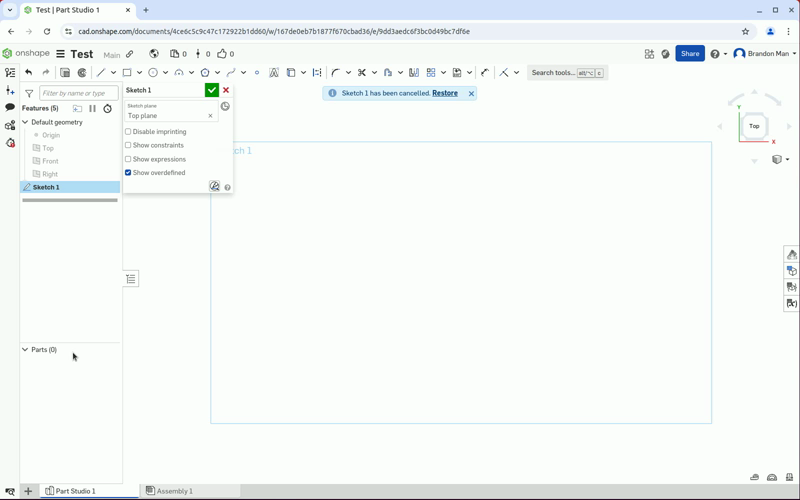
key(l)
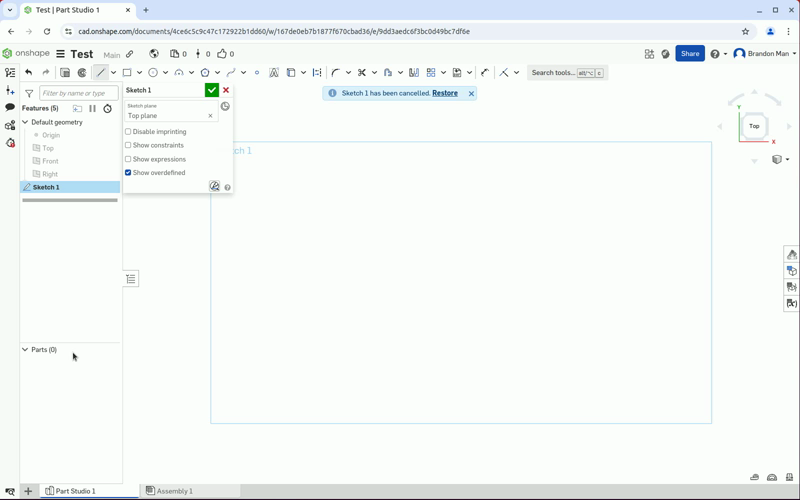
key_down(shift)
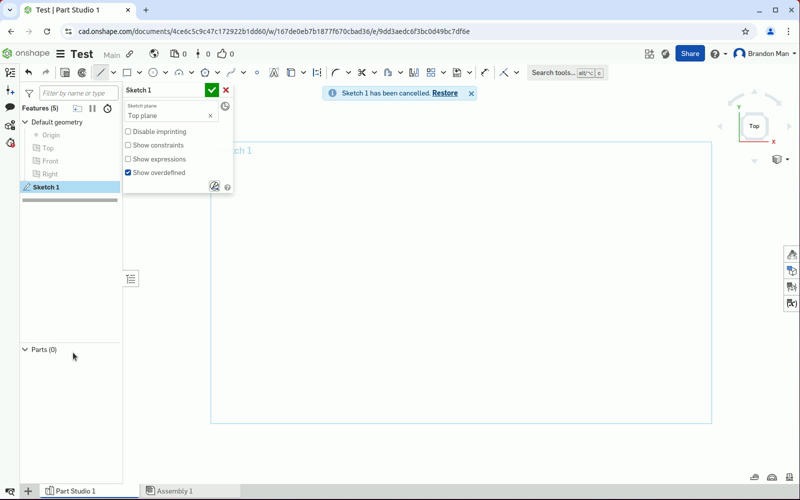
mouse_move(348, 282)
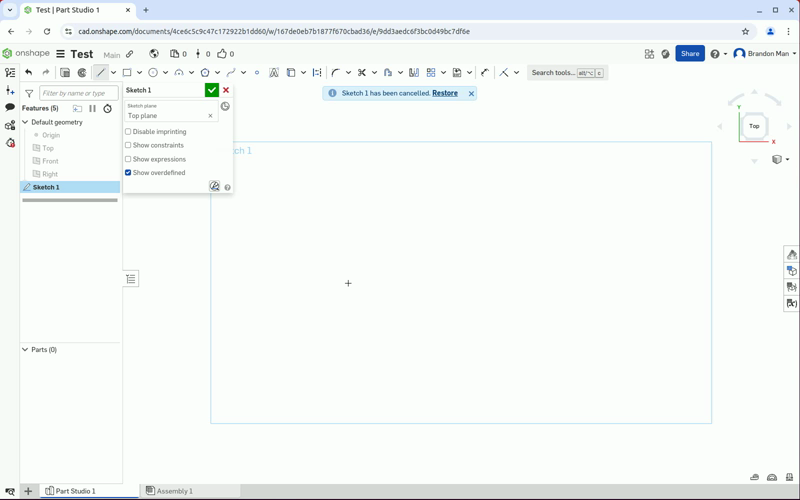
click(348, 282)
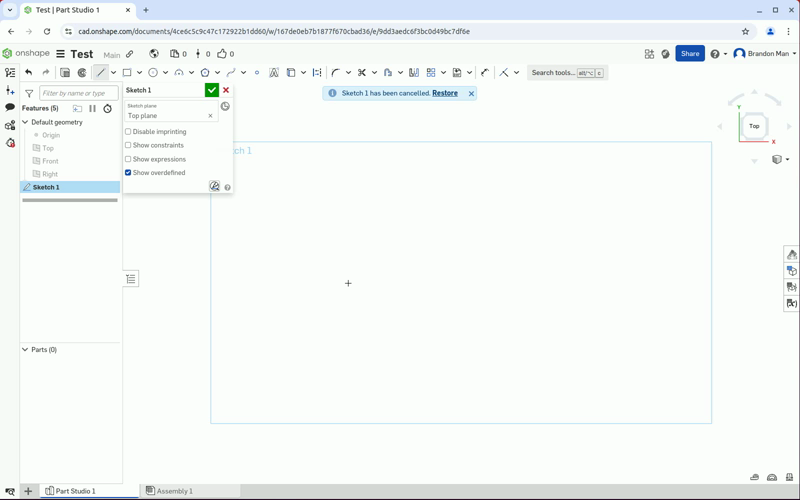
key_up(shift)
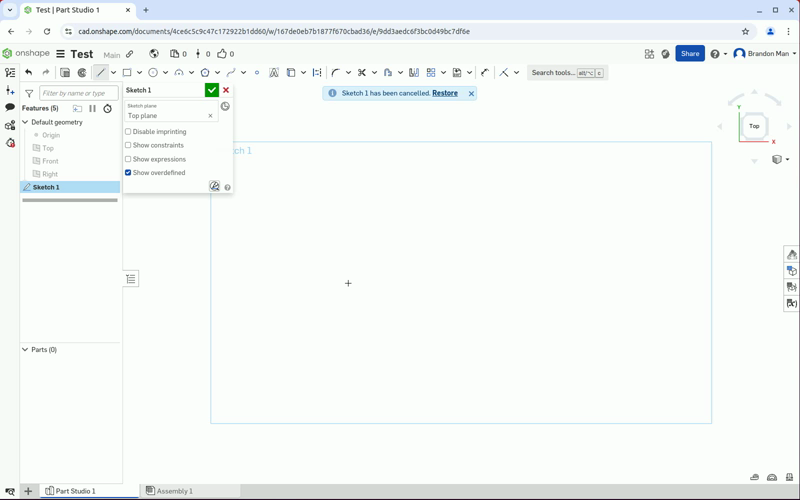
key_down(shift)
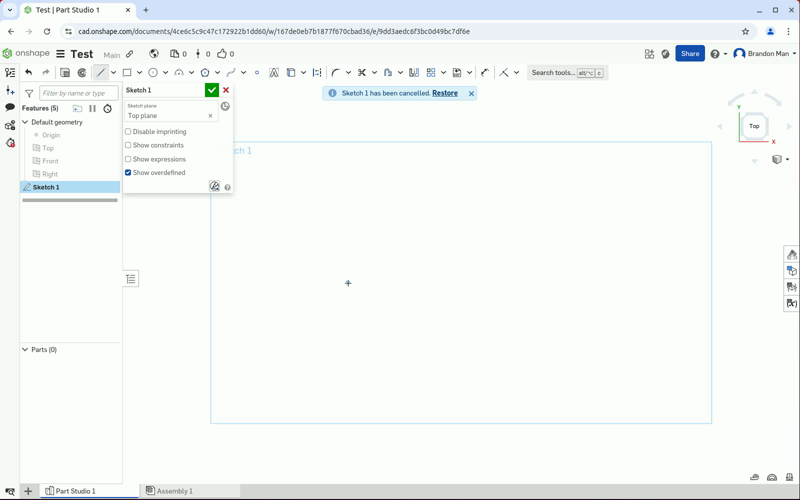
mouse_move(423, 282)
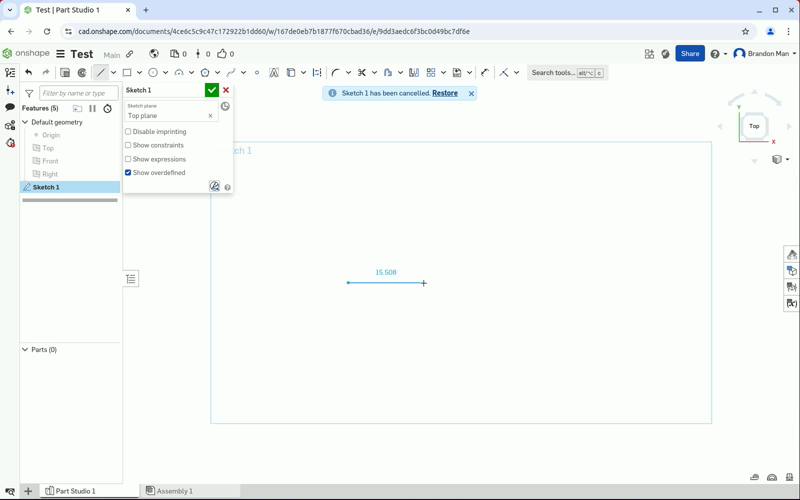
click(423, 282)
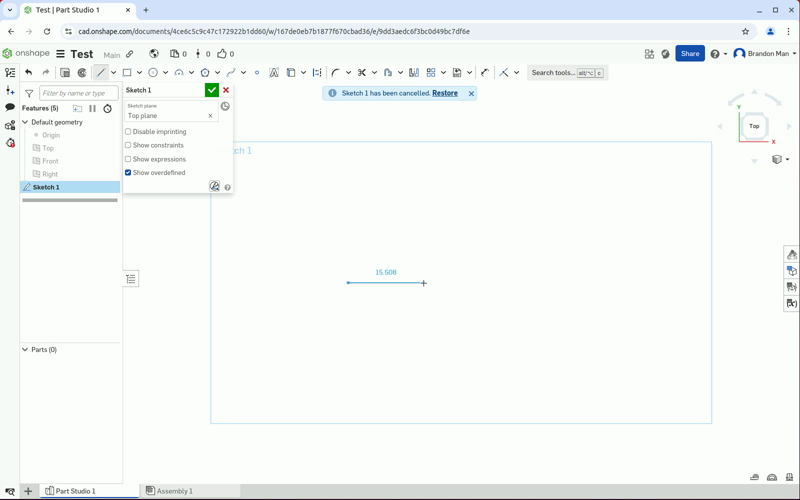
key_up(shift)
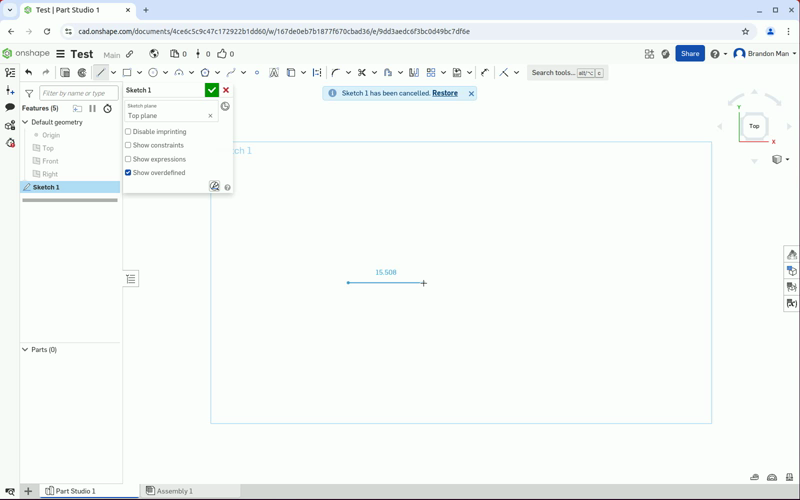
key(esc)
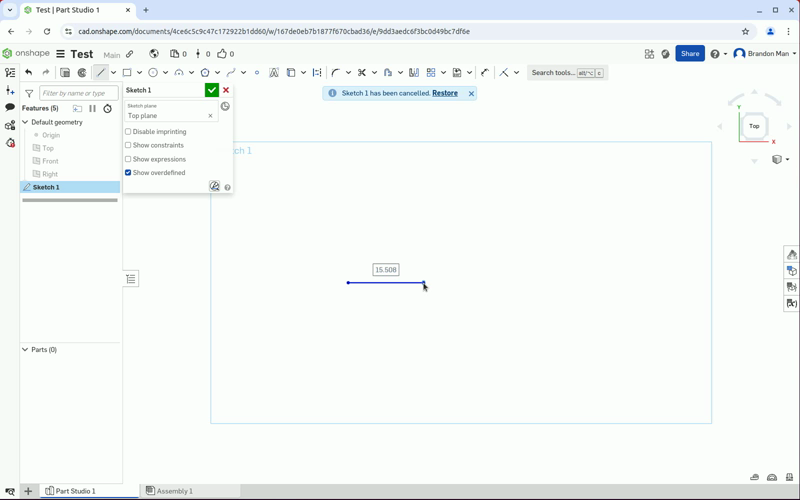
key(a)
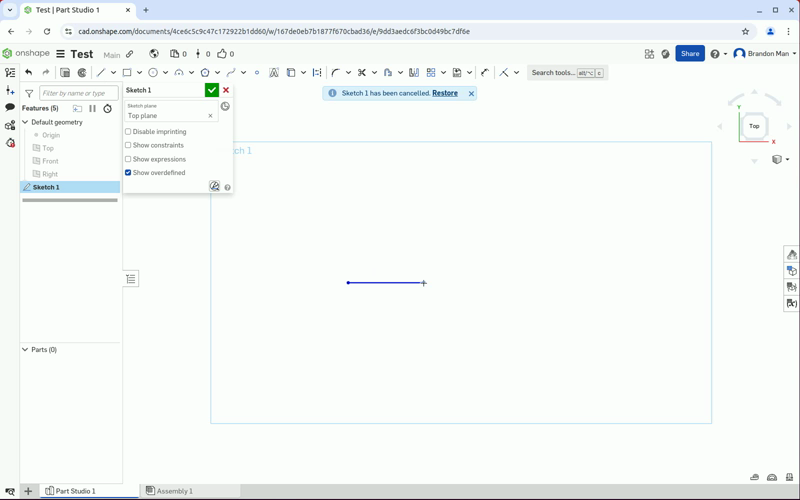
mouse_move(423, 282)
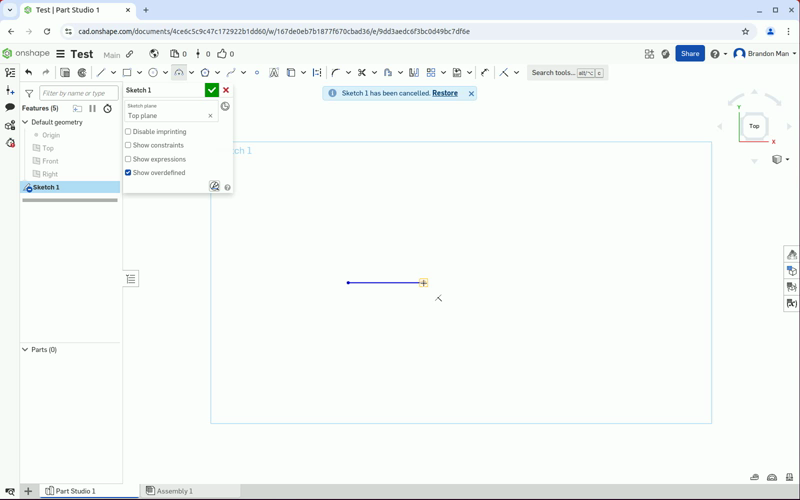
click(423, 282)
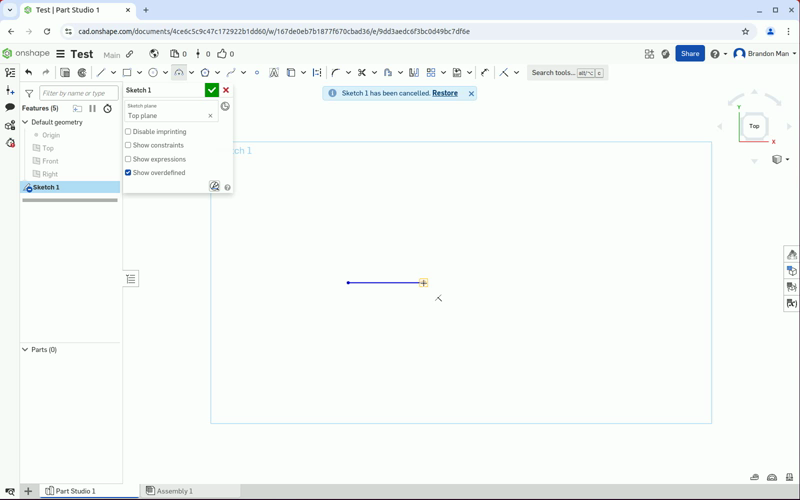
key_down(shift)
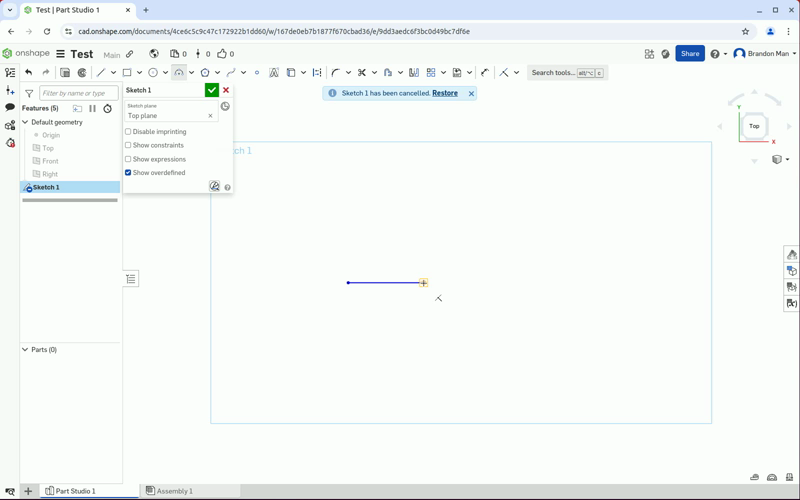
mouse_move(496, 282)
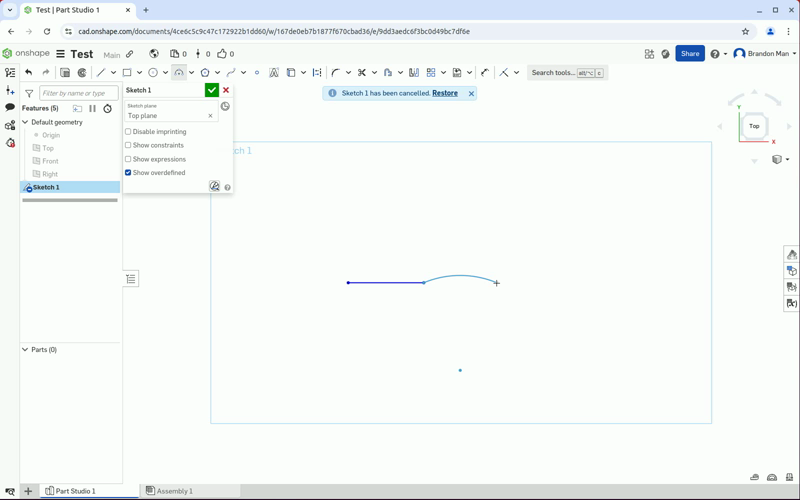
click(496, 282)
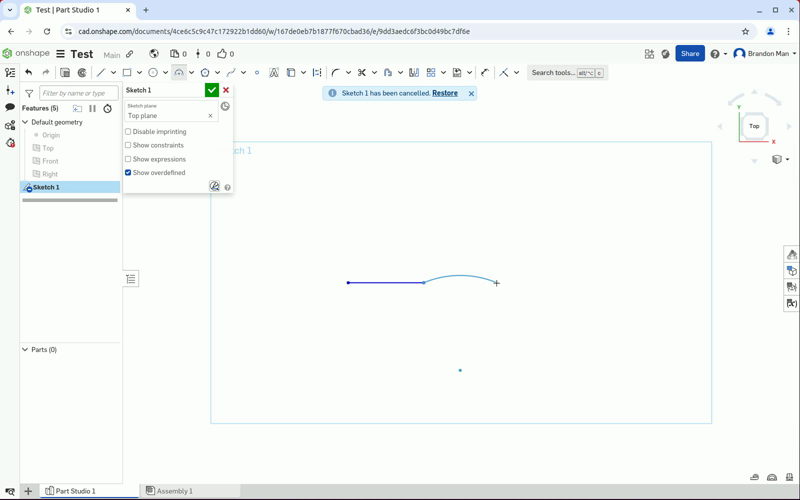
mouse_move(460, 246)
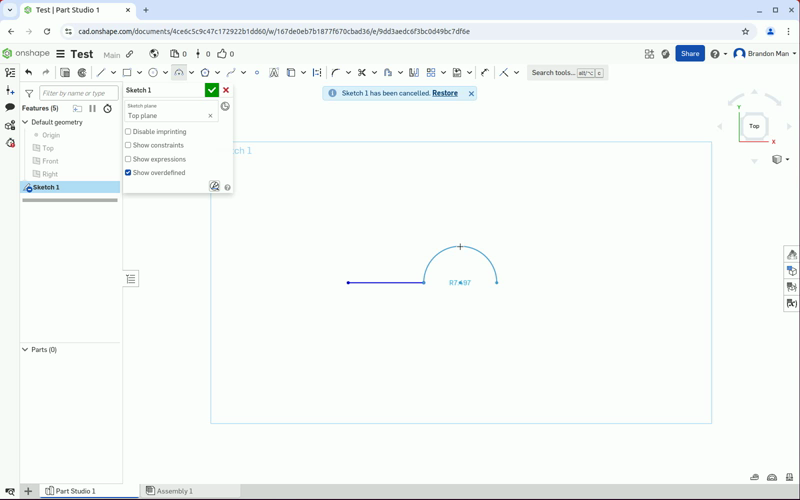
click(460, 246)
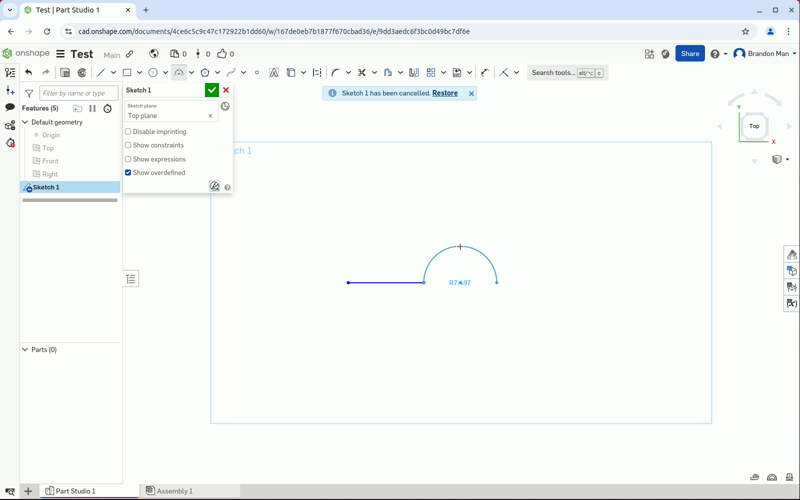
key_up(shift)
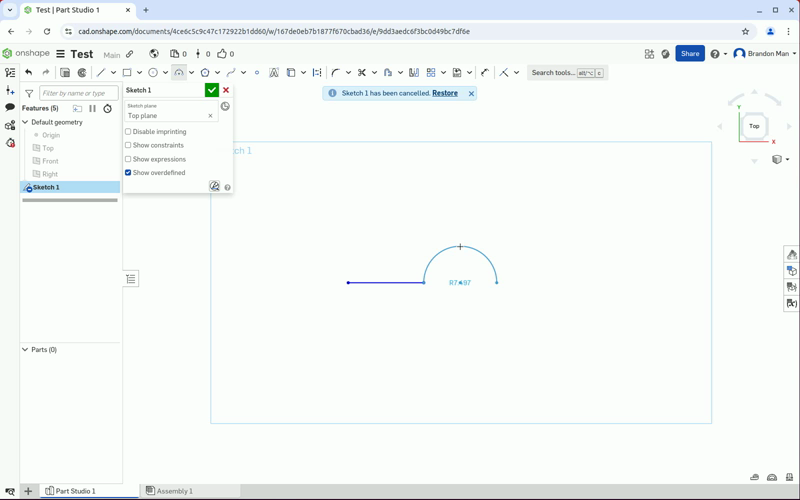
key(esc)
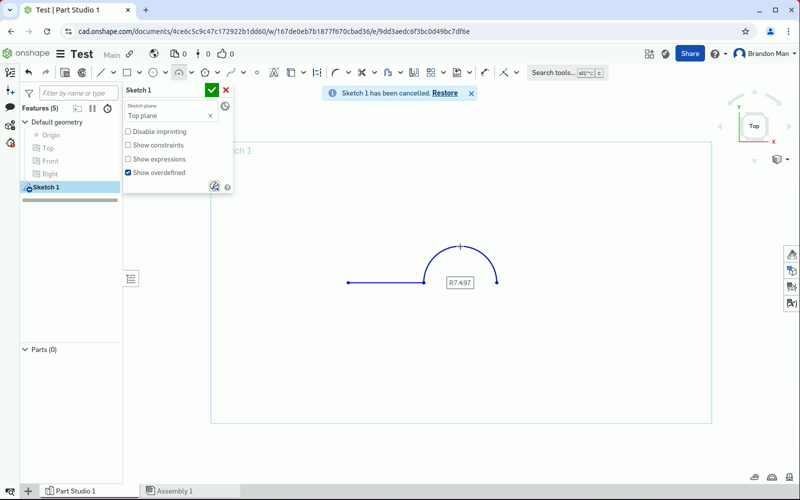
key(l)
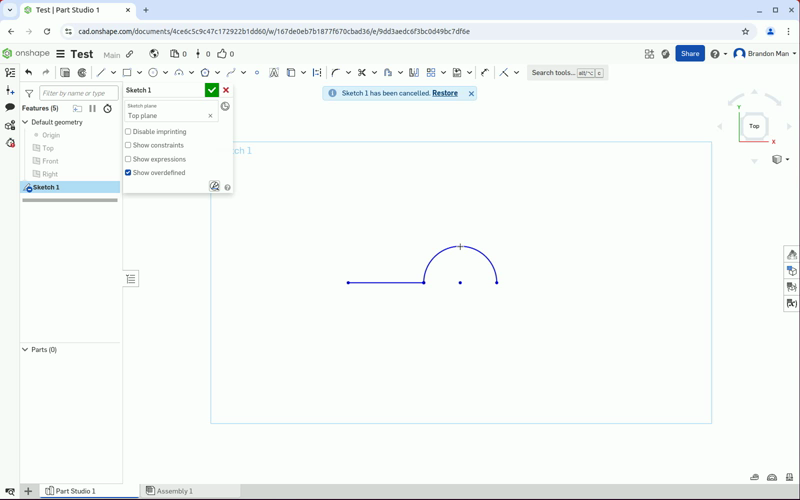
mouse_move(496, 282)
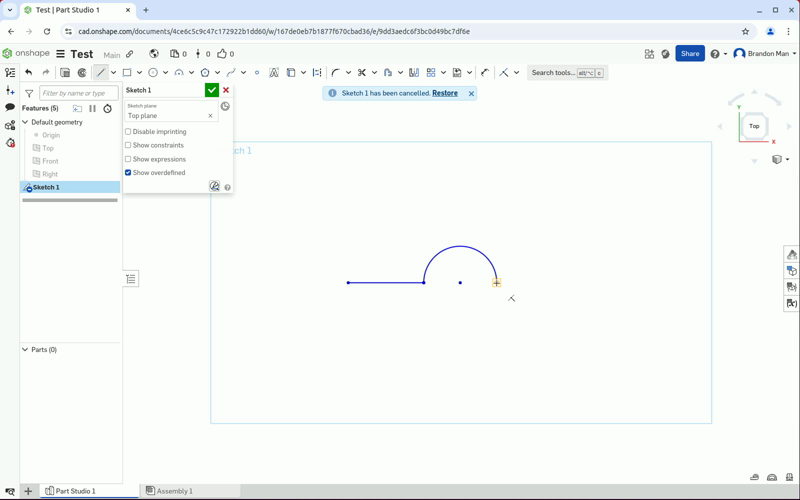
click(496, 282)
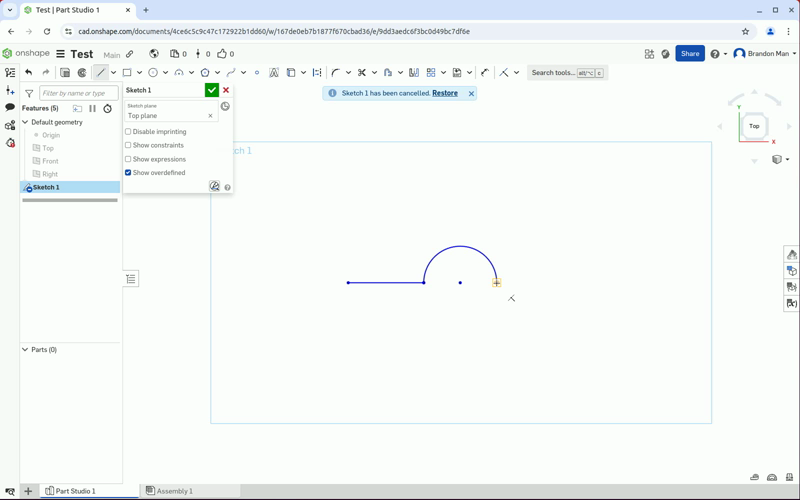
key_down(shift)
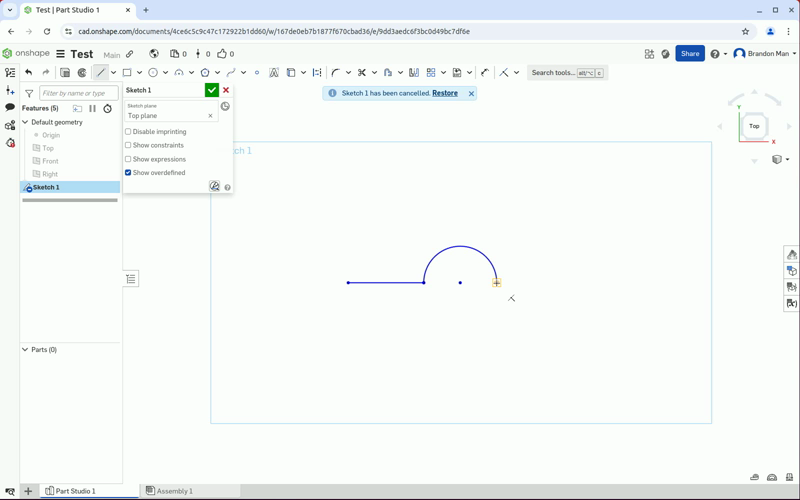
mouse_move(572, 282)
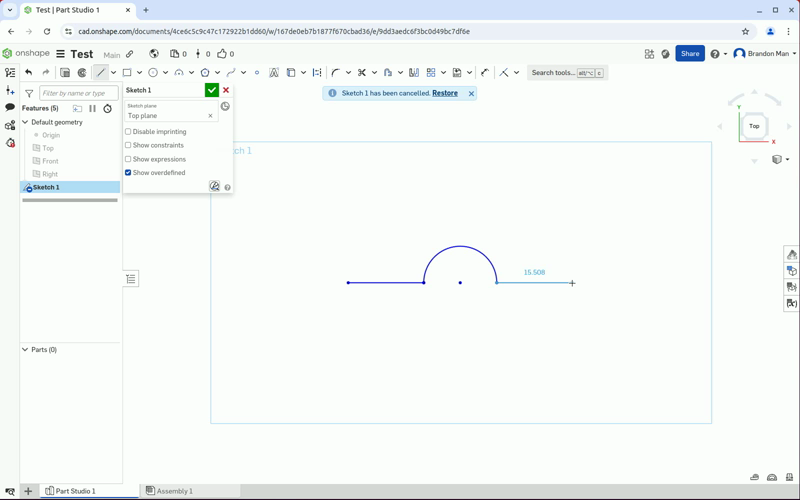
click(572, 282)
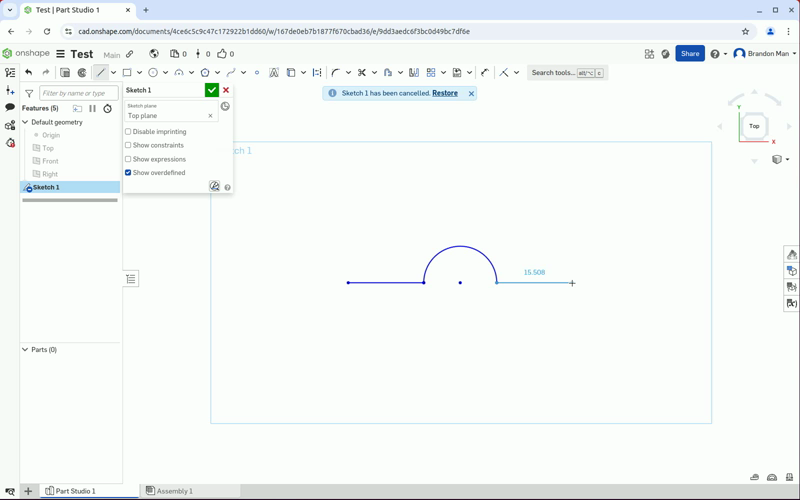
key_up(shift)
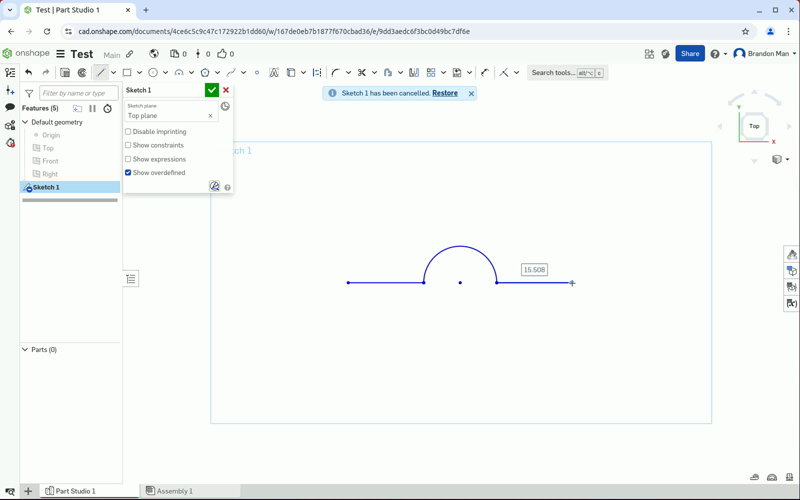
key_down(shift)
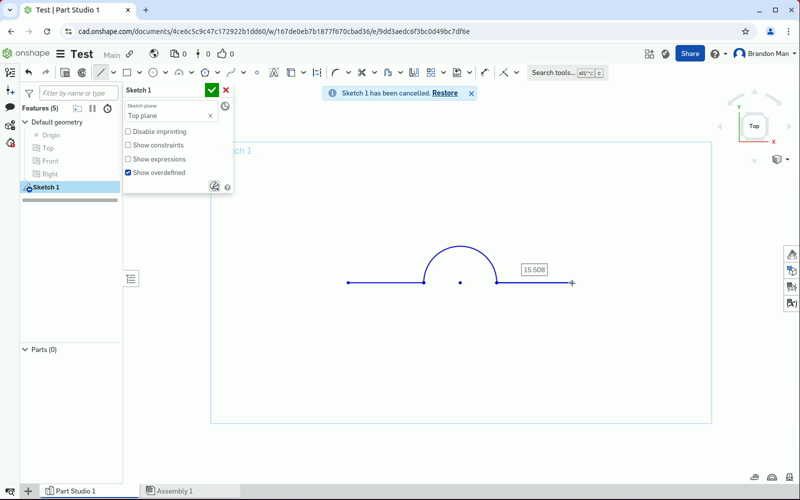
mouse_move(589, 282)
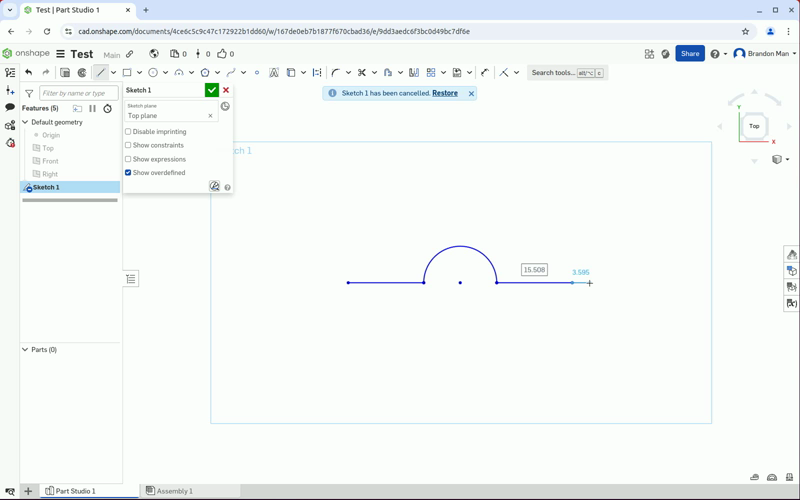
mouse_move(572, 257)
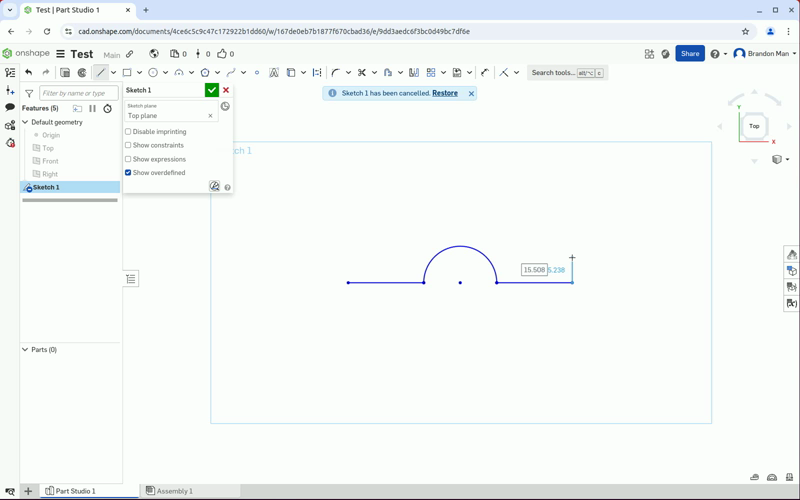
click(572, 257)
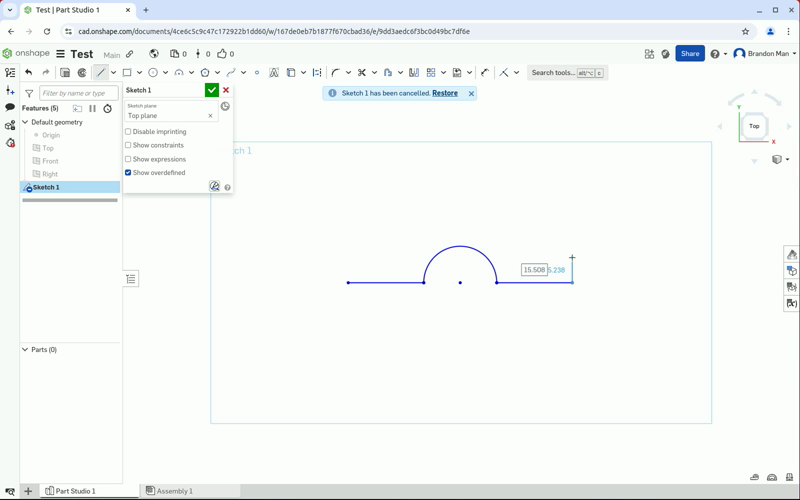
key_up(shift)
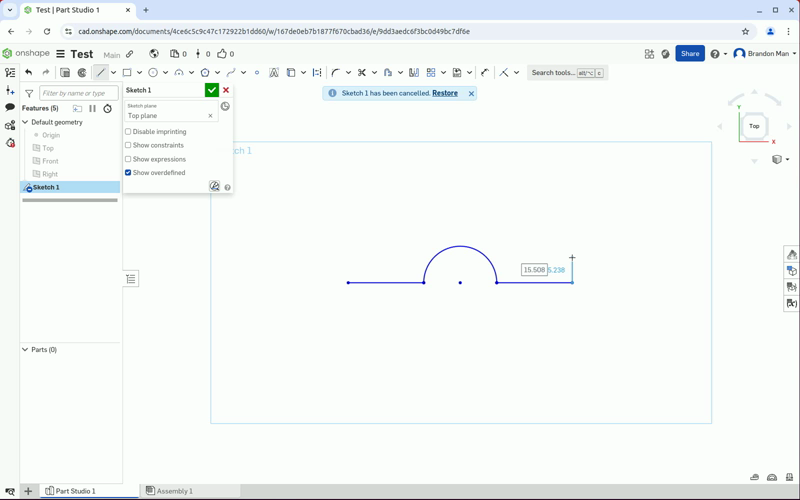
key_down(shift)
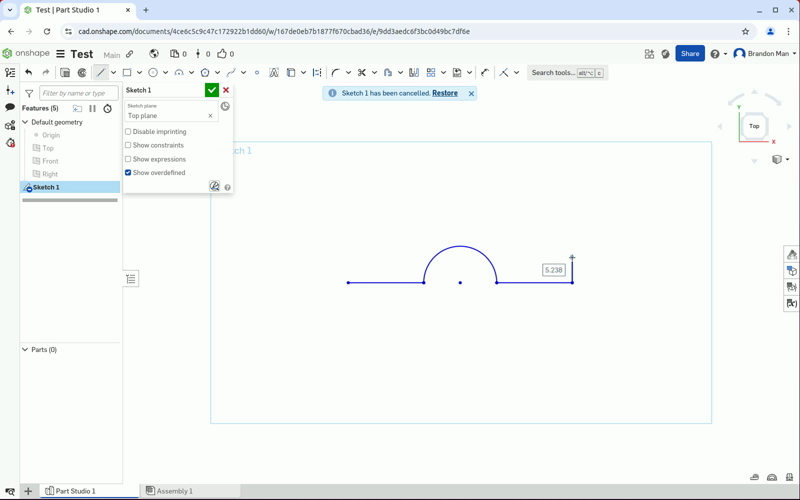
mouse_move(589, 257)
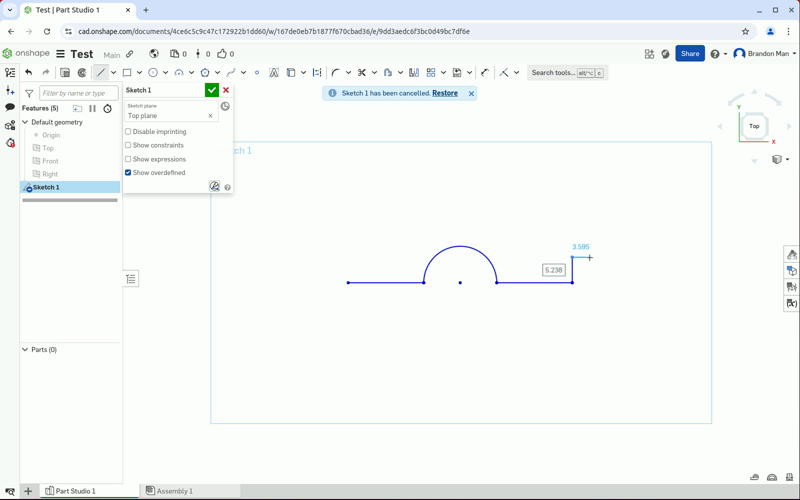
mouse_move(517, 257)
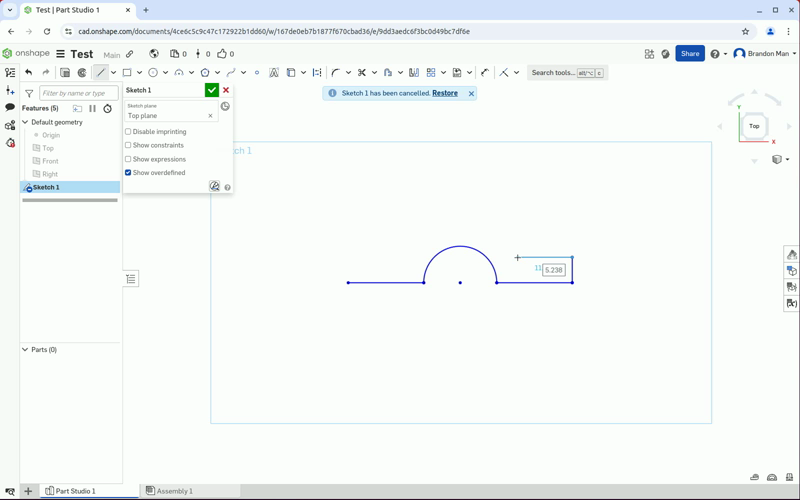
click(517, 257)
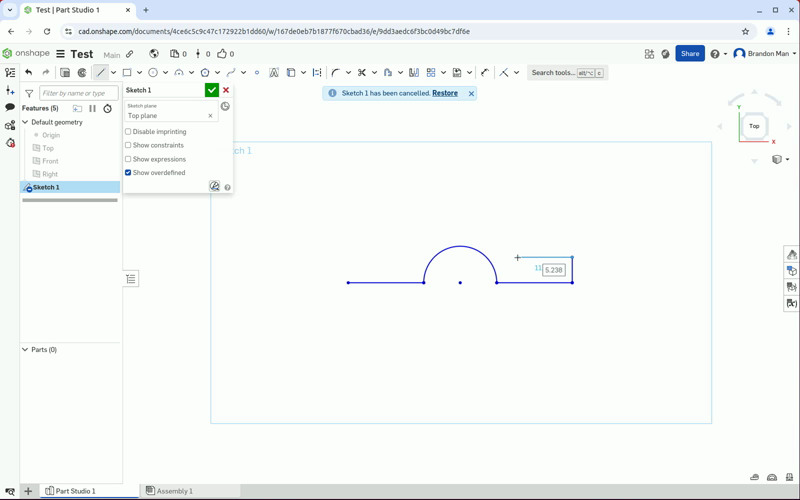
key_up(shift)
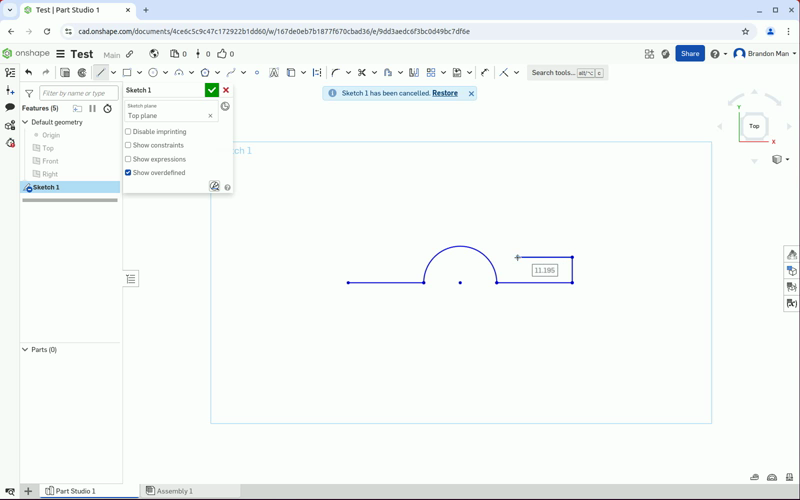
key(esc)
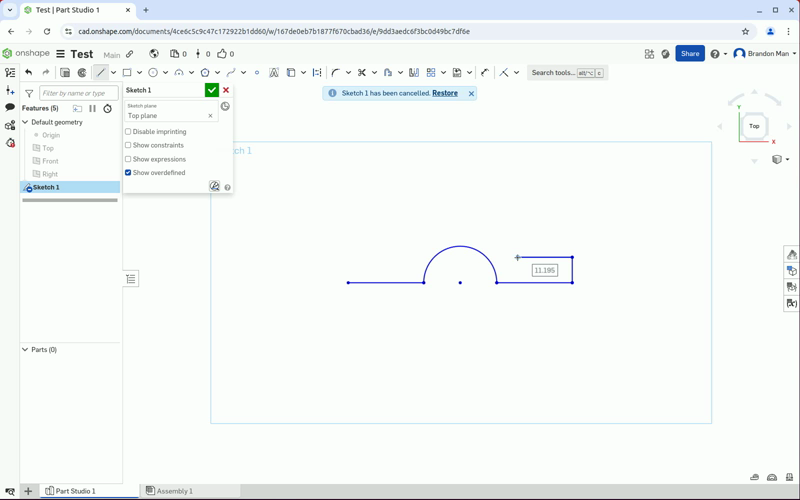
key(a)
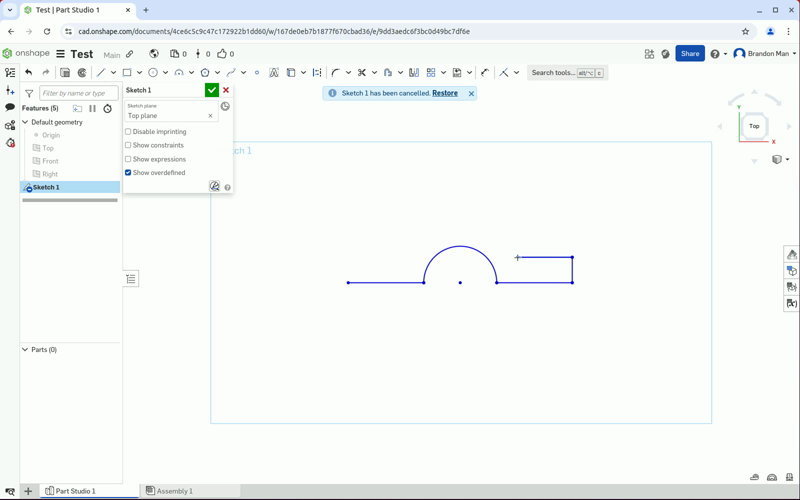
mouse_move(517, 257)
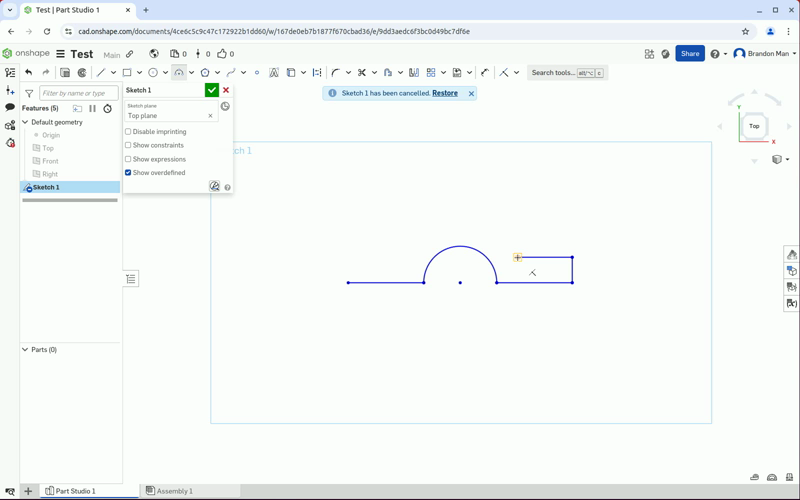
click(517, 257)
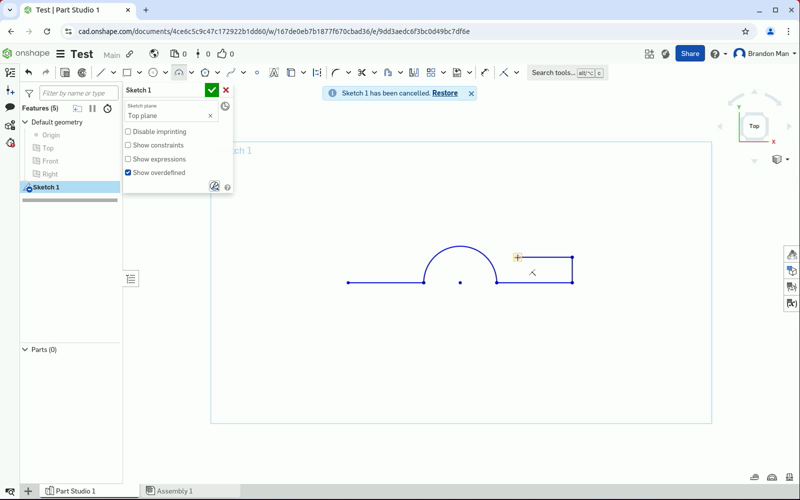
key_down(shift)
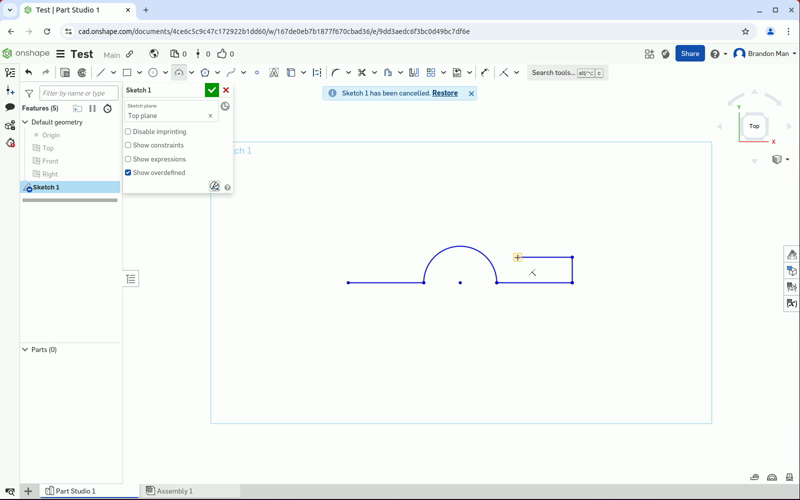
mouse_move(402, 257)
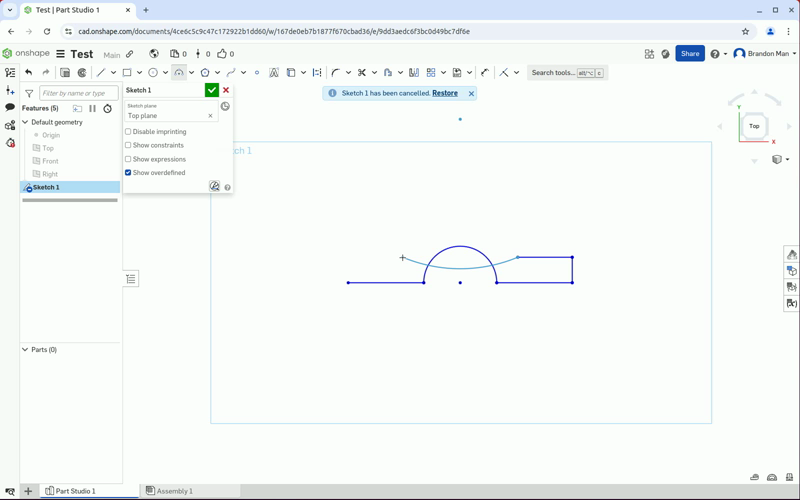
click(402, 257)
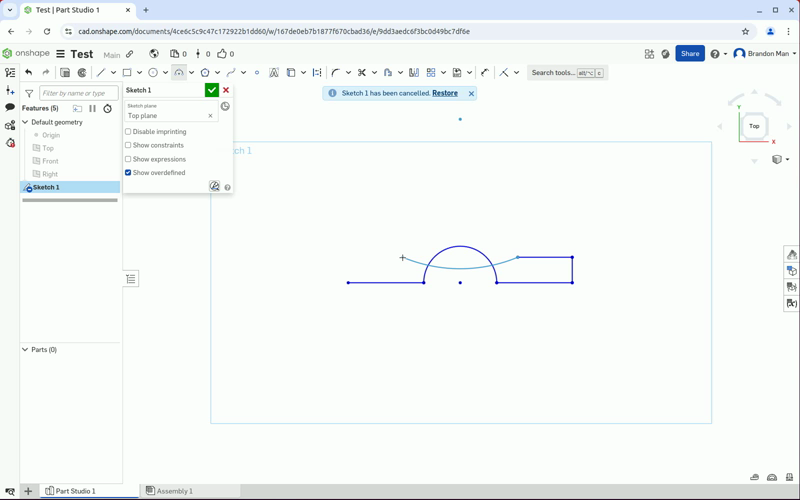
mouse_move(460, 219)
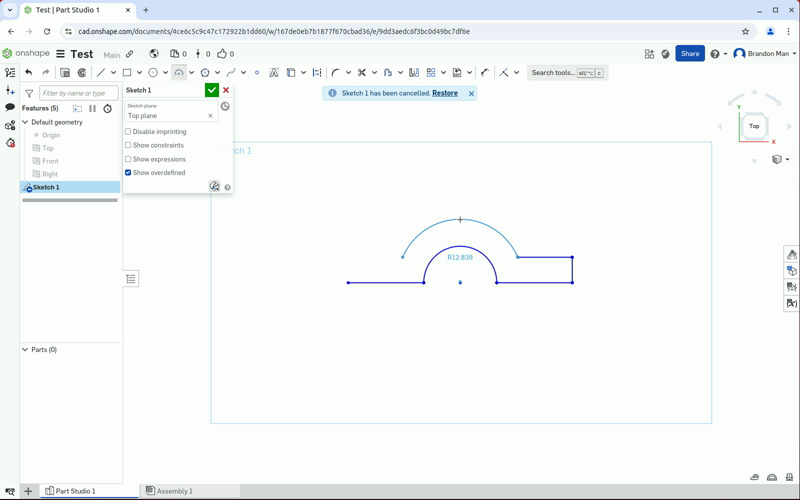
click(460, 219)
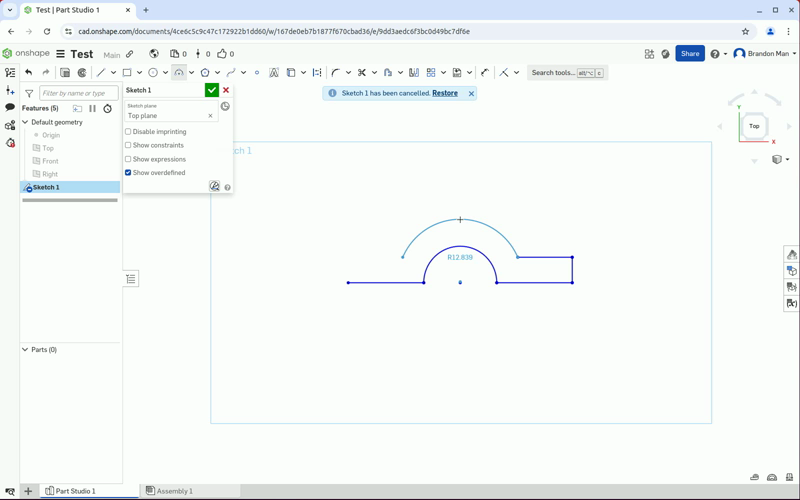
key_up(shift)
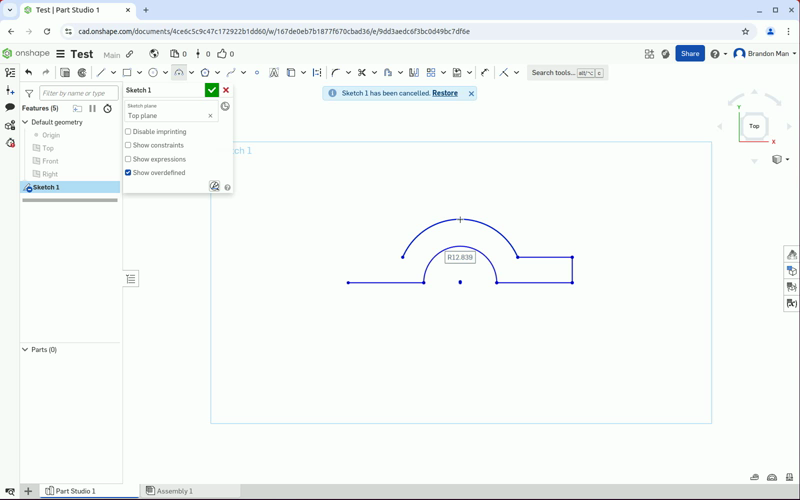
key(esc)
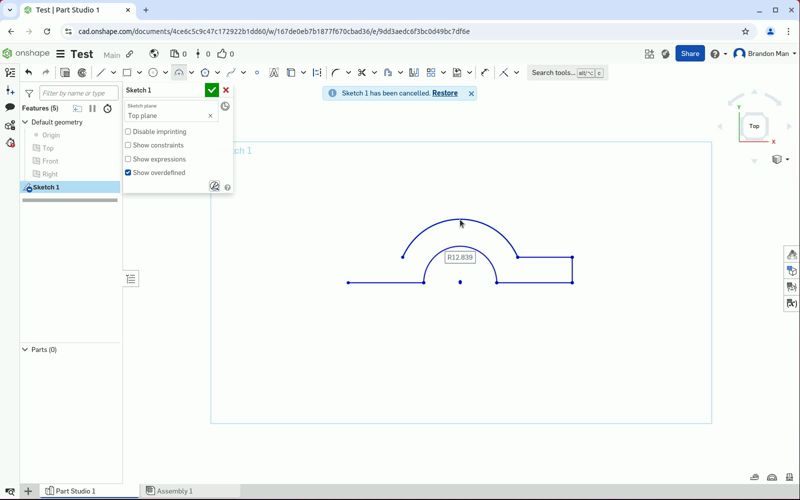
key(l)
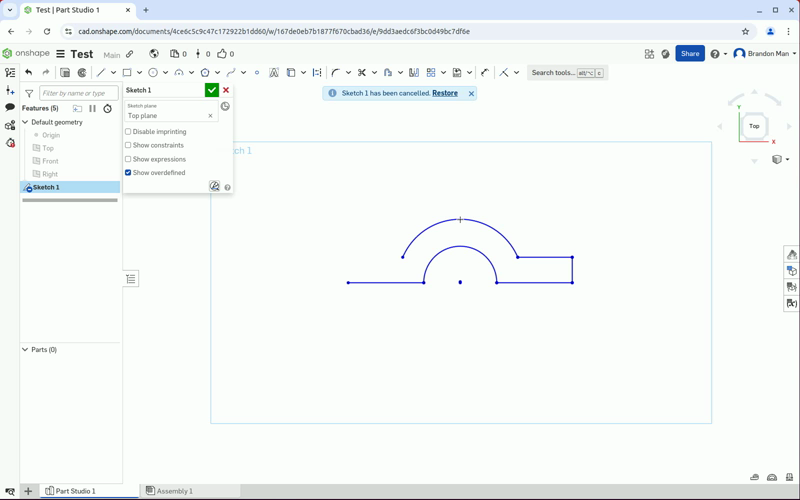
mouse_move(402, 257)
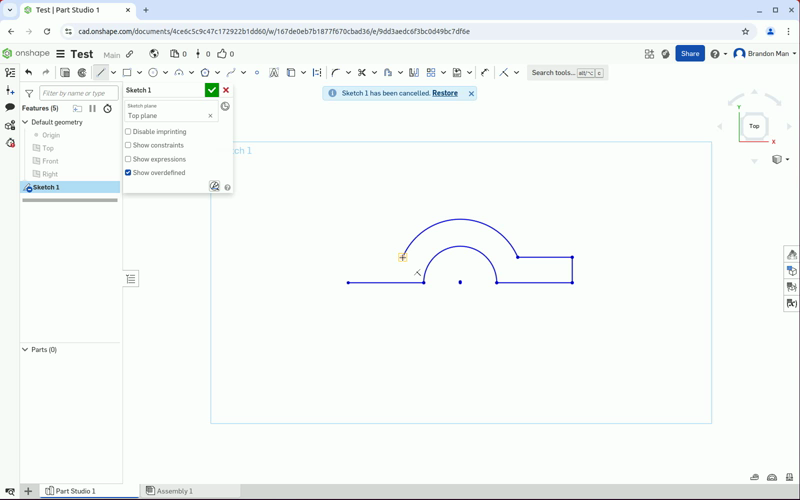
click(402, 257)
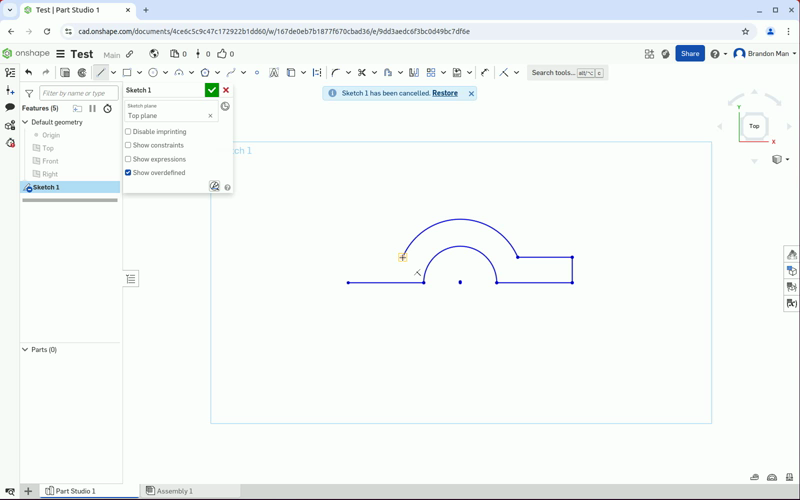
key_down(shift)
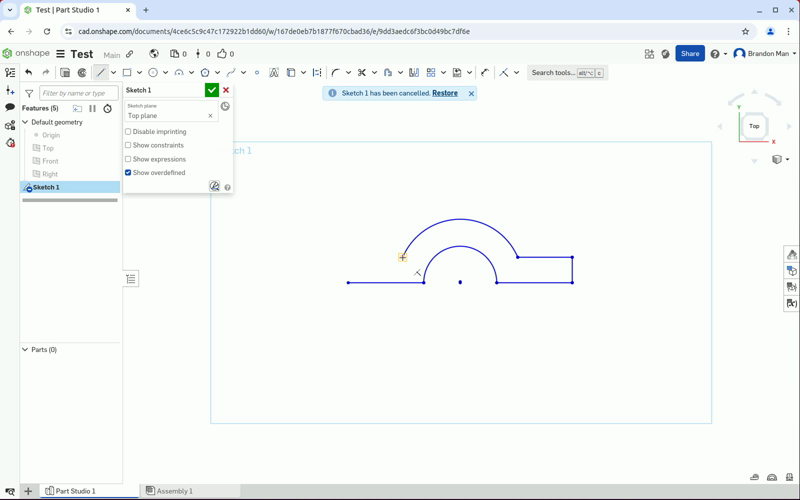
mouse_move(432, 257)
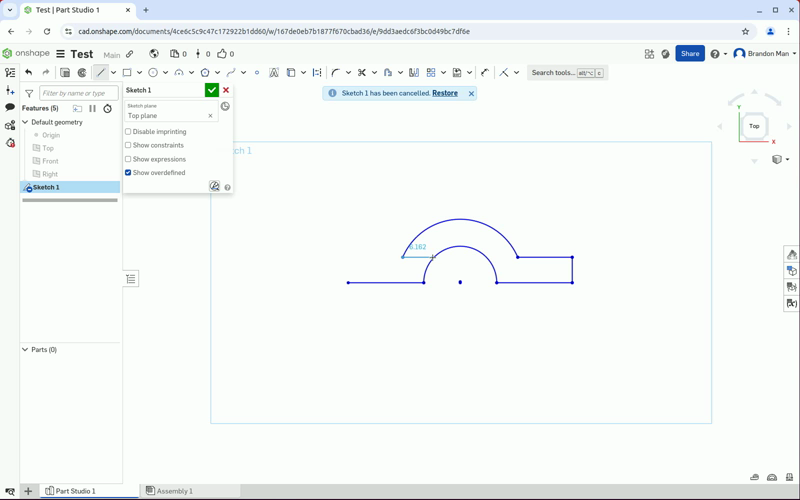
mouse_move(348, 257)
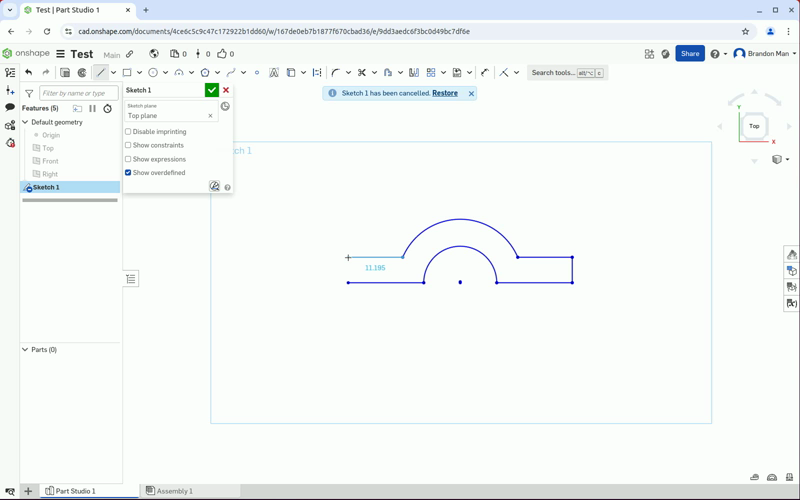
click(348, 257)
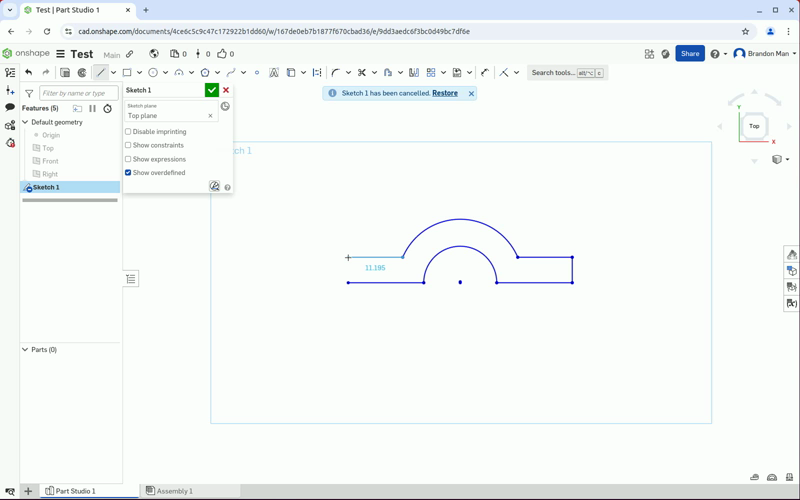
key_up(shift)
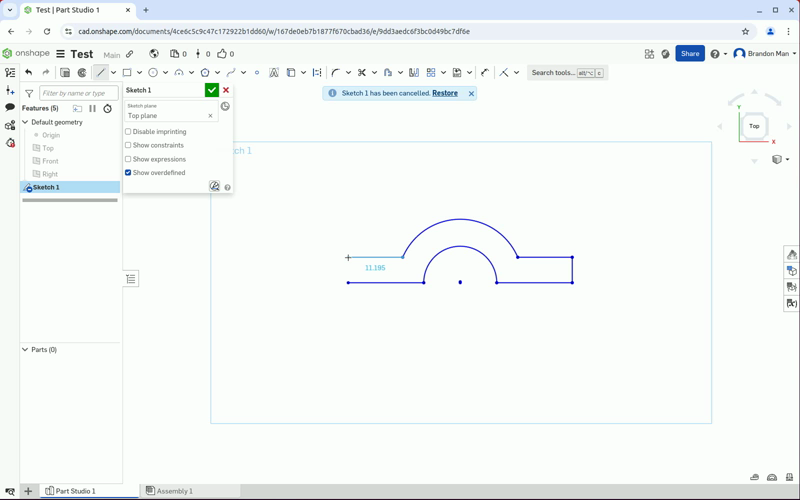
mouse_move(378, 257)
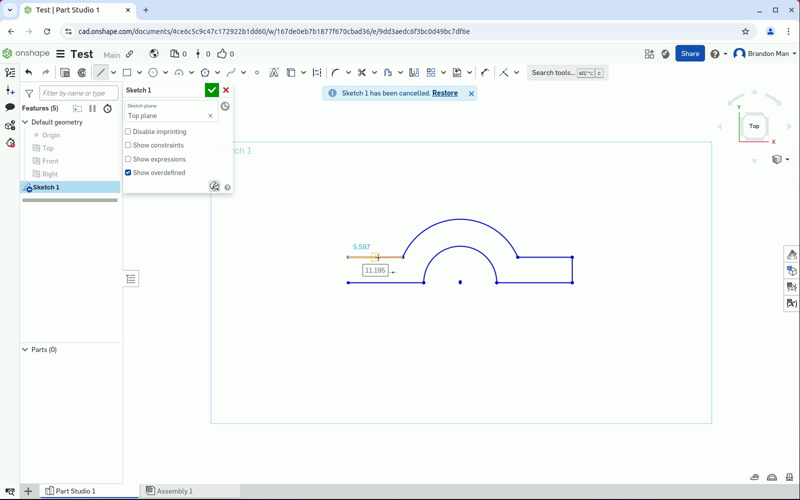
key_down(shift)
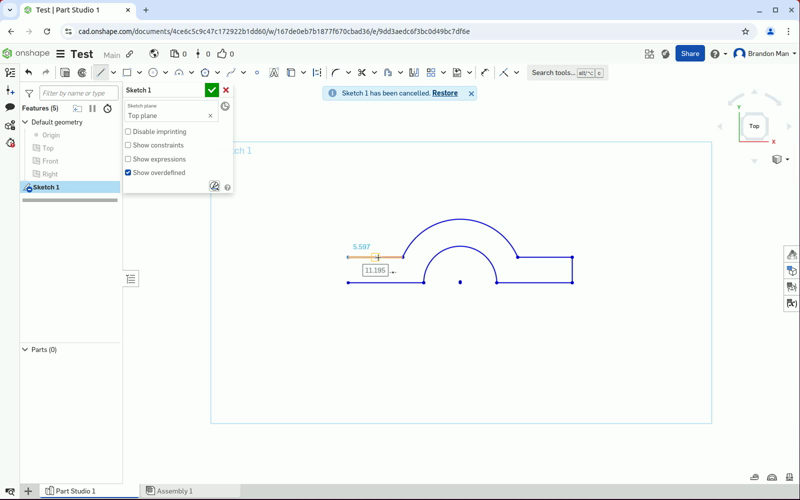
mouse_move(348, 282)
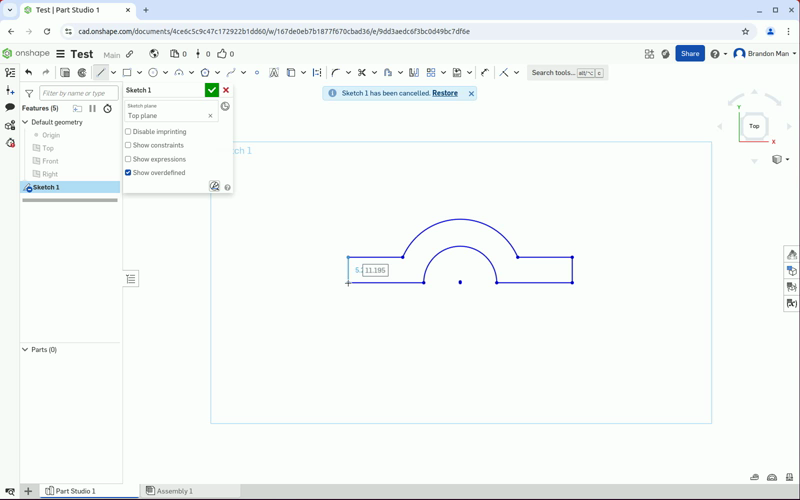
key_up(shift)
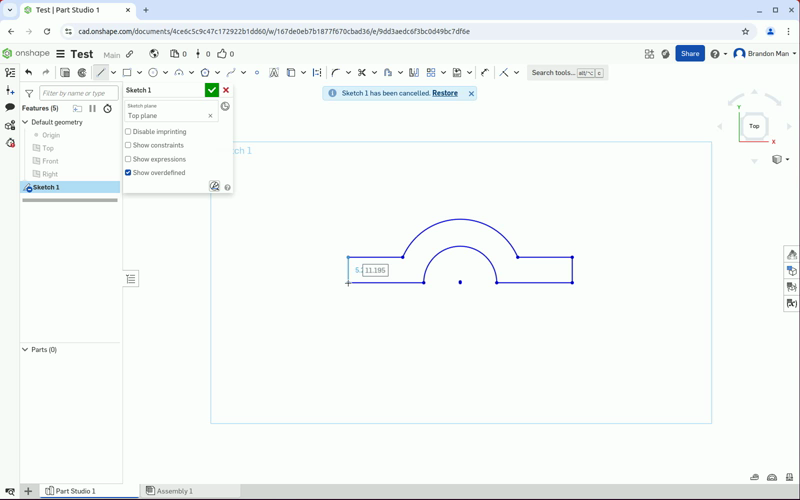
click(348, 282)
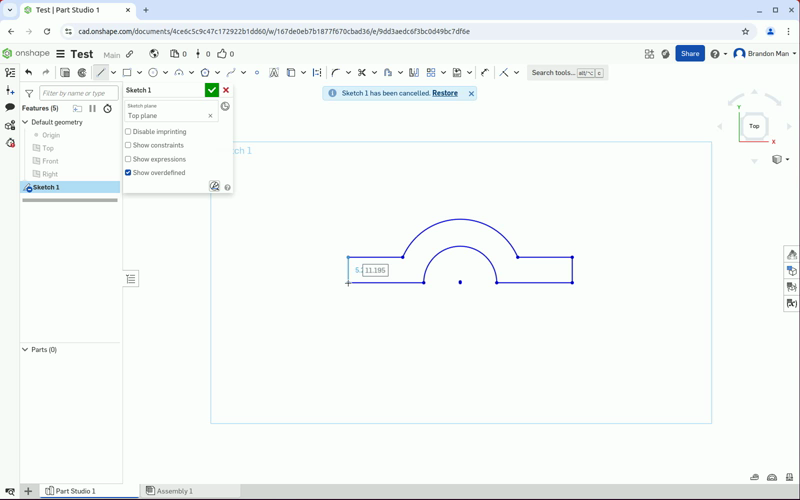
key(esc)
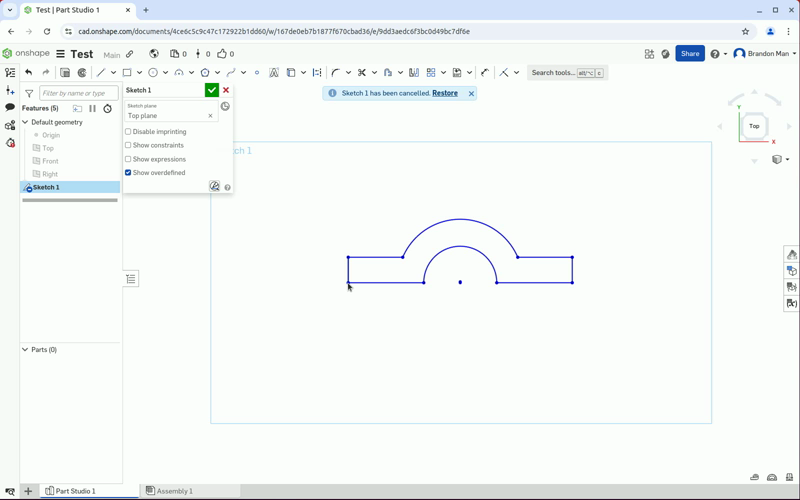
mouse_move(449, 256)
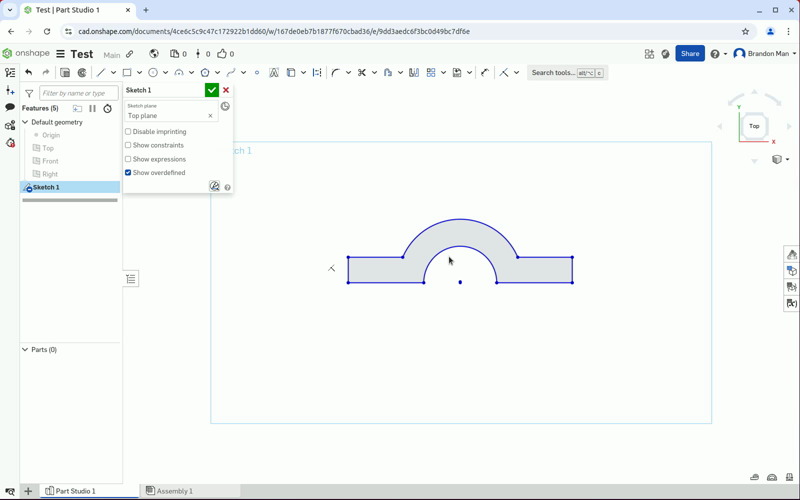
scroll(6)
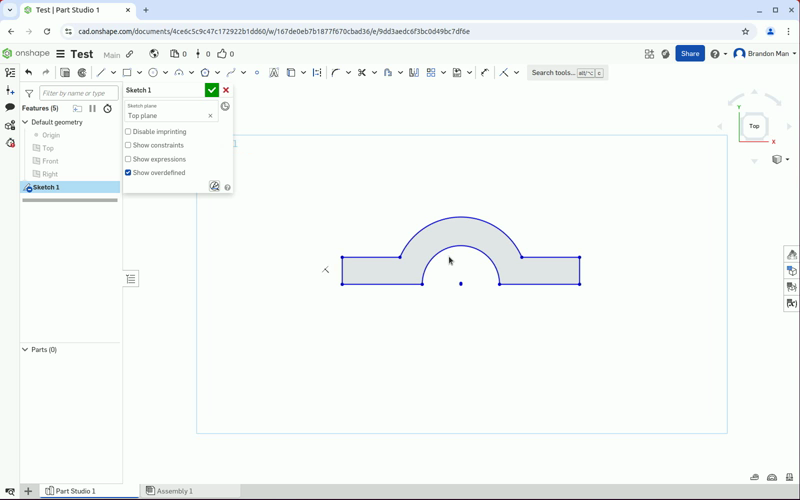
scroll(6)
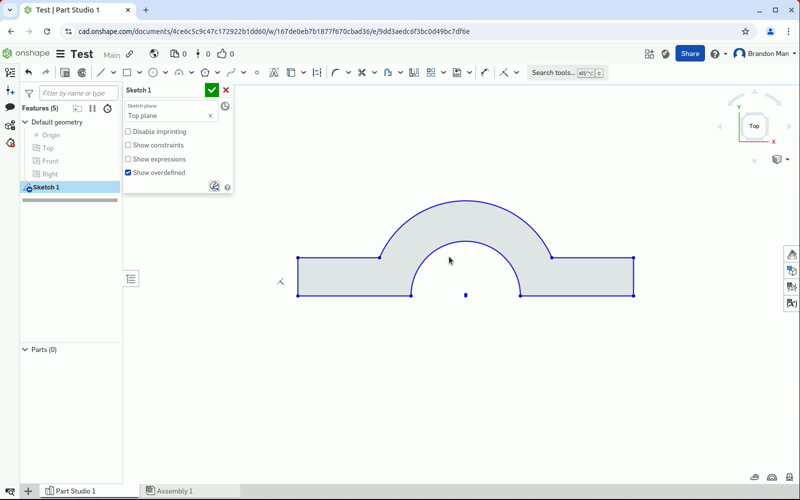
scroll(6)
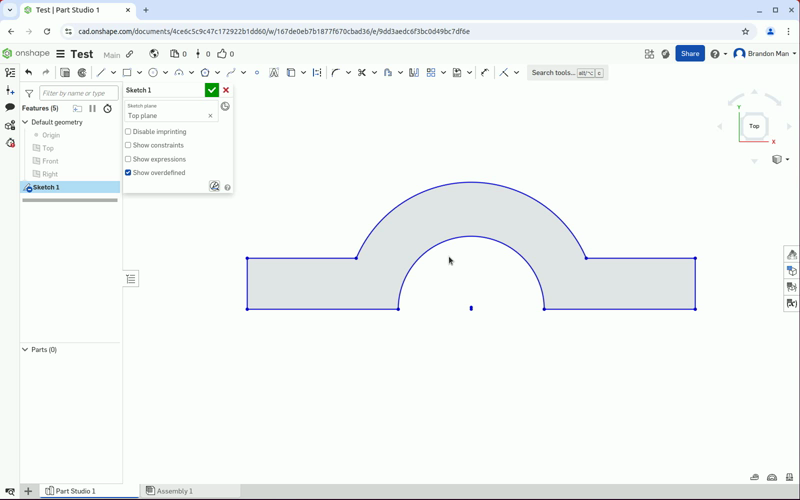
scroll(6)
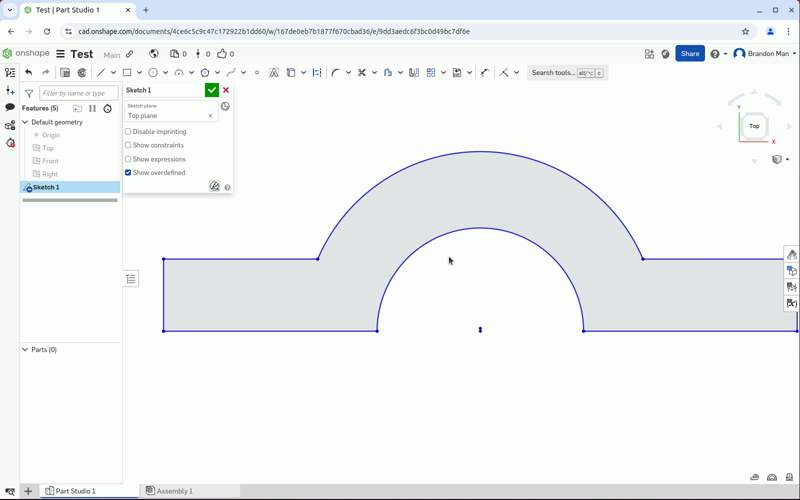
scroll(6)
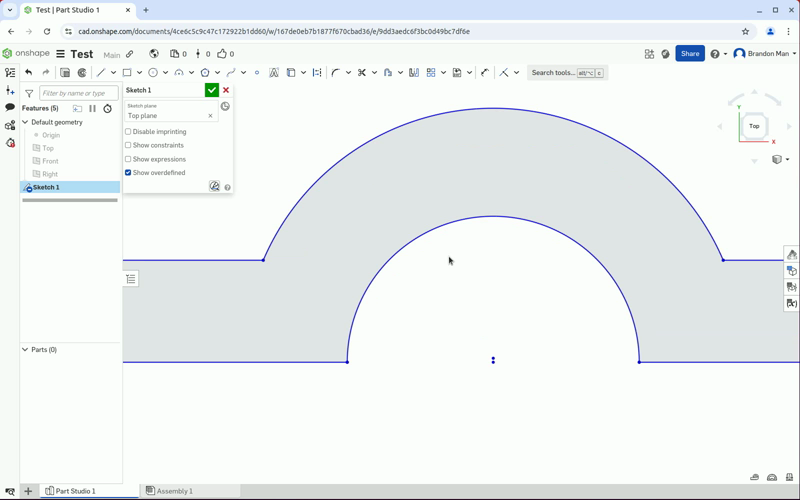
scroll(6)
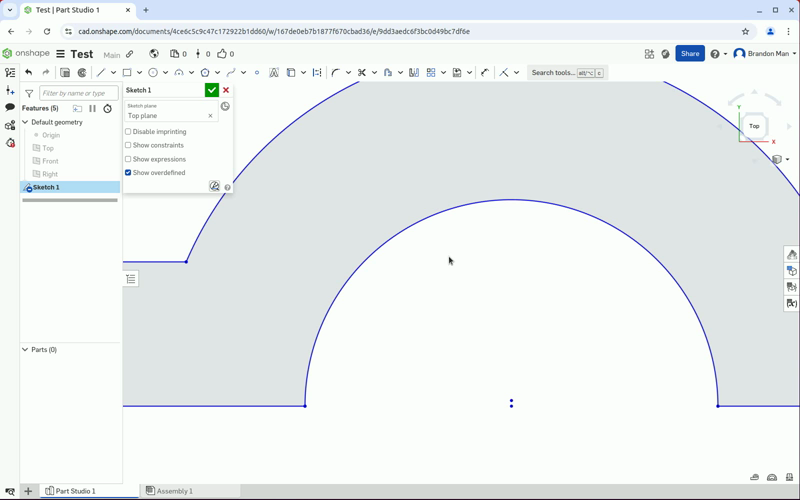
scroll(6)
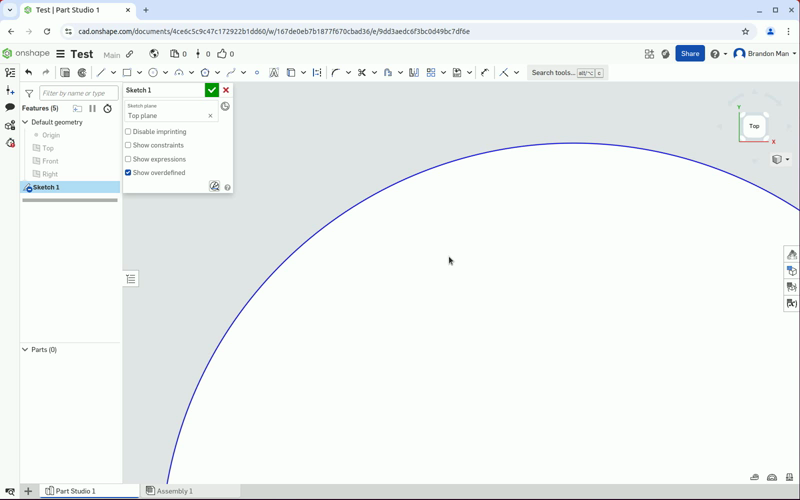
click(449, 256)
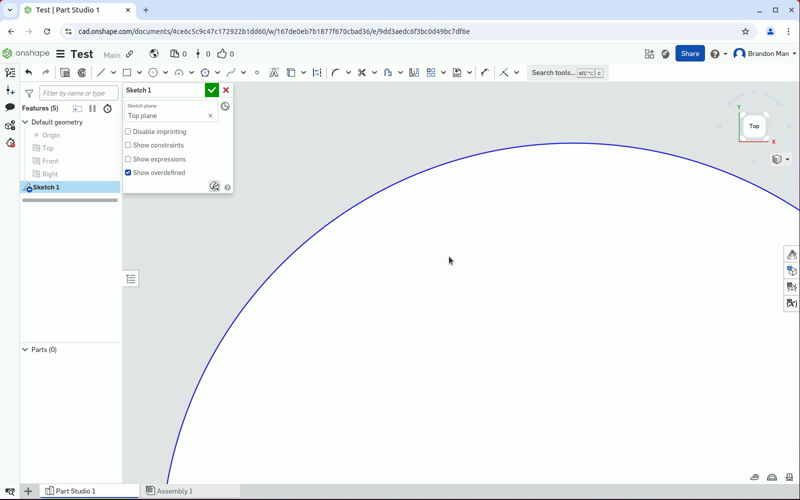
scroll(-6)
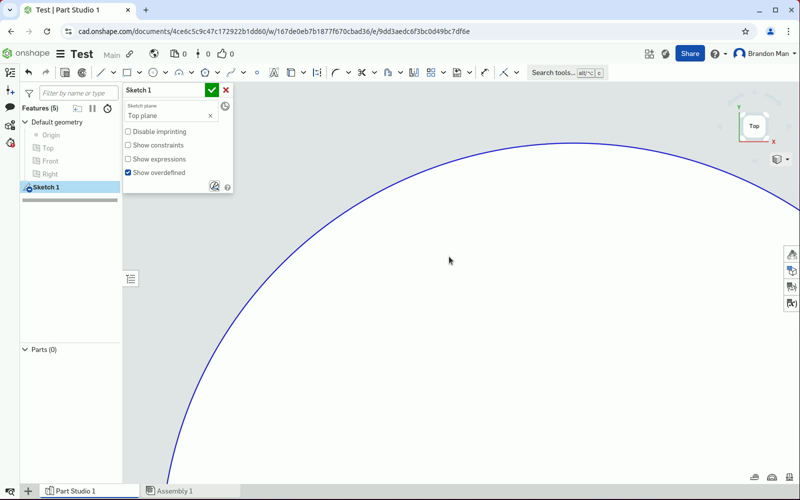
scroll(-6)
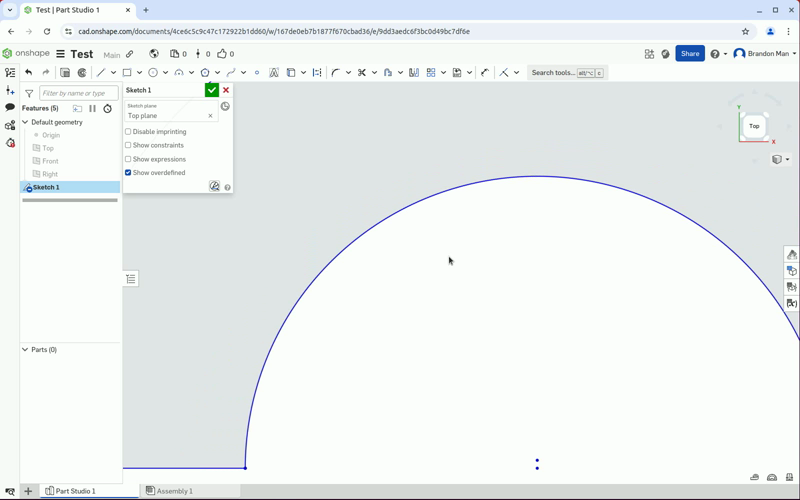
scroll(-6)
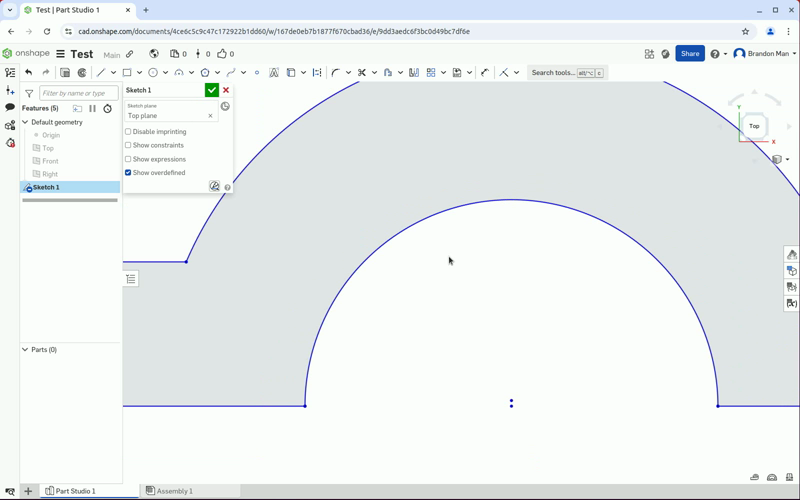
scroll(-6)
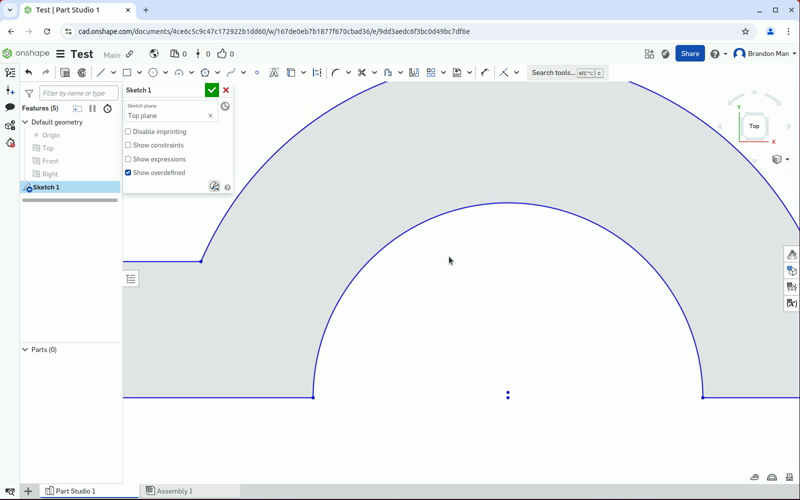
scroll(-6)
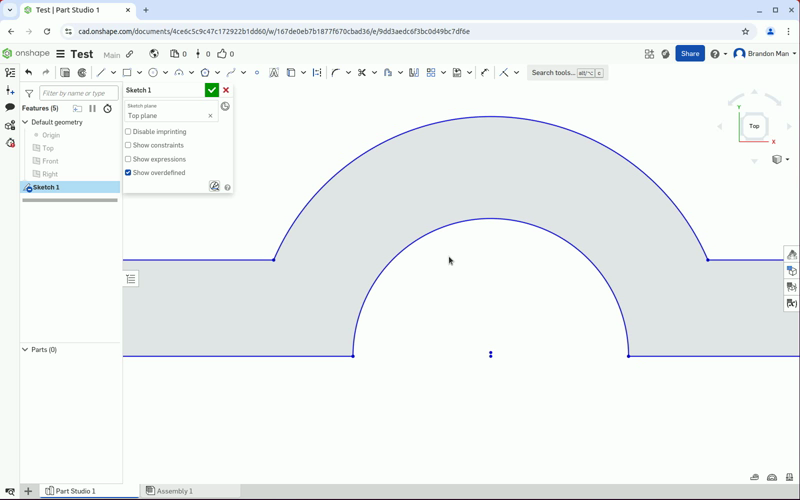
scroll(-6)
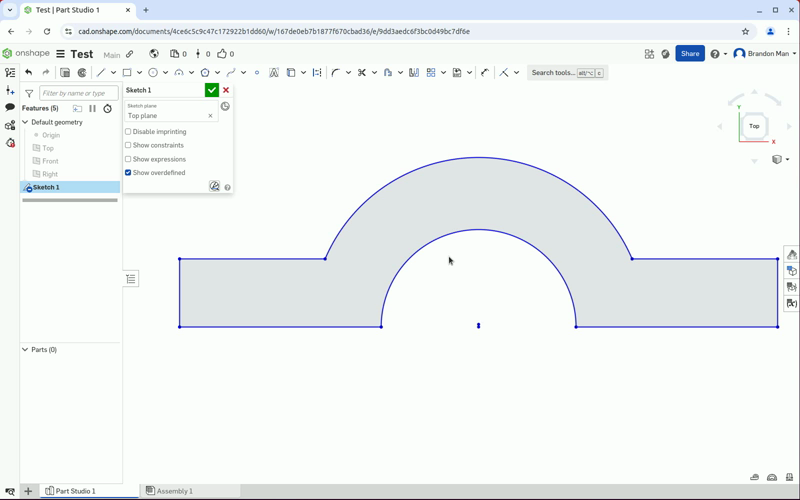
scroll(-6)
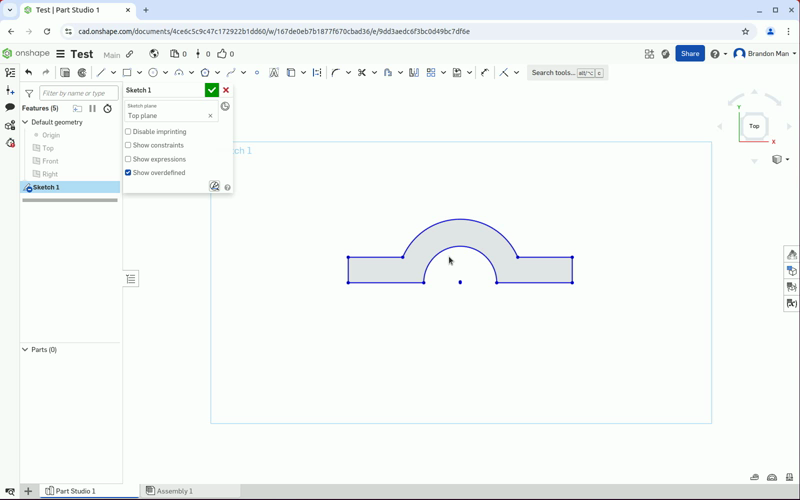
mouse_move(73, 352)
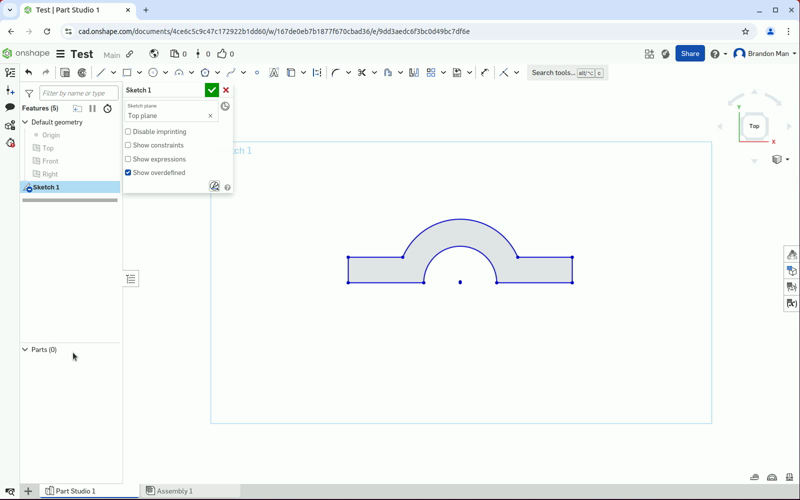
key(shift+y)
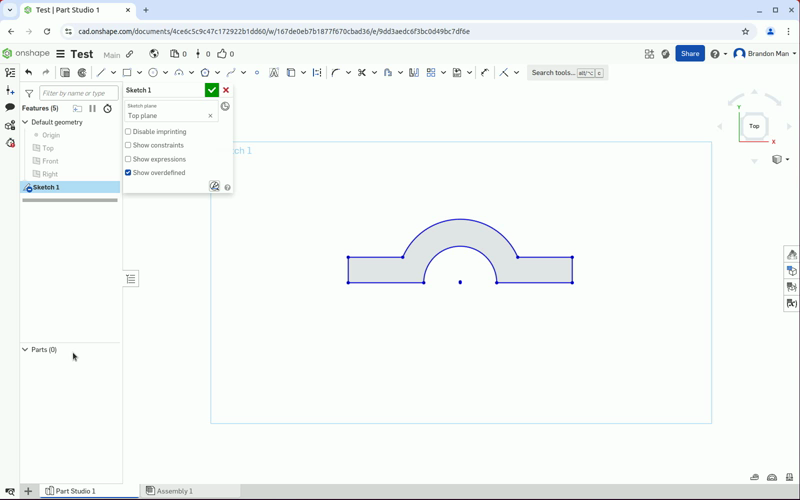
key(shift+e)
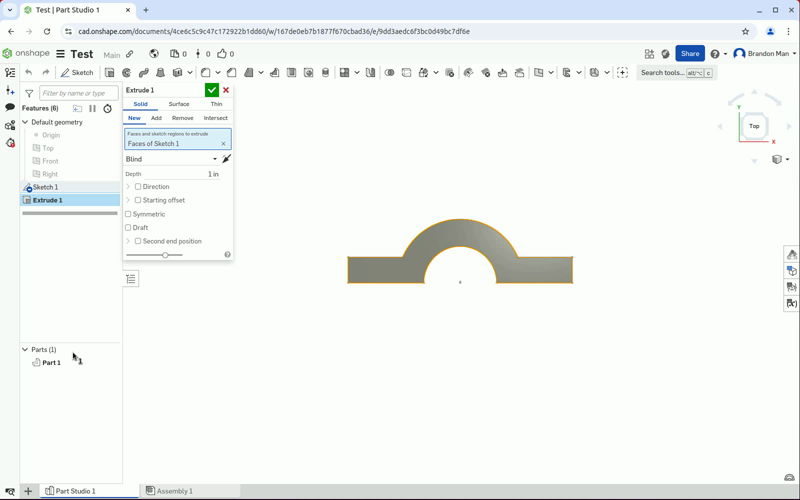
mouse_move(143, 106)
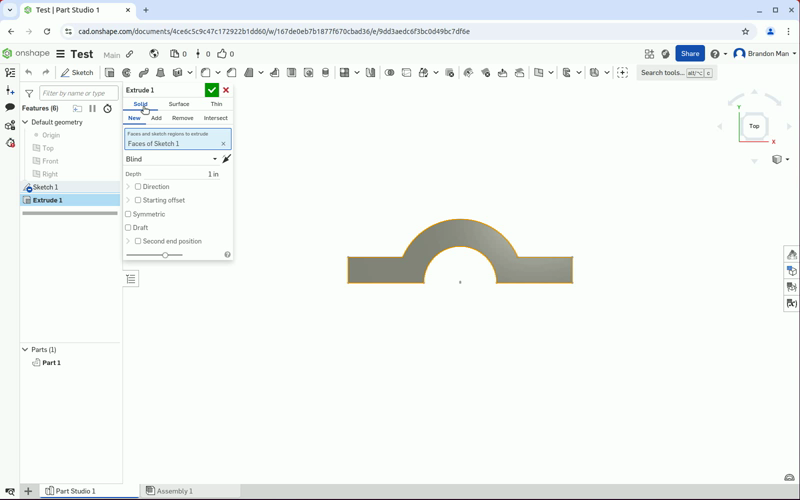
click(143, 106)
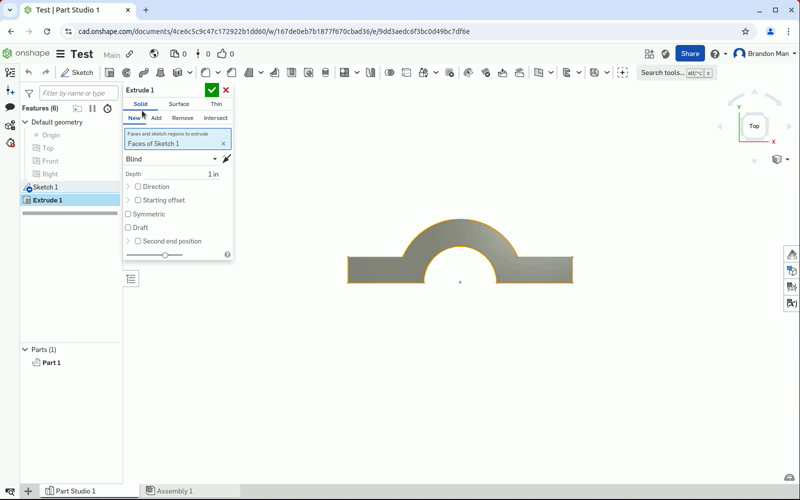
mouse_move(137, 120)
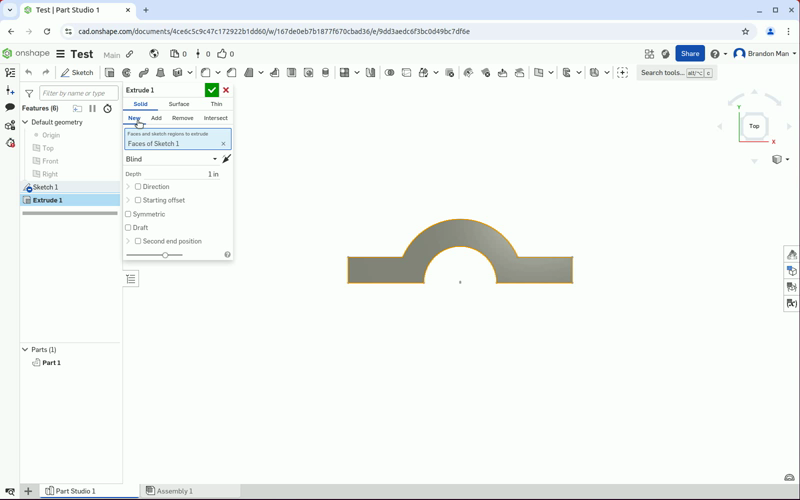
click(137, 120)
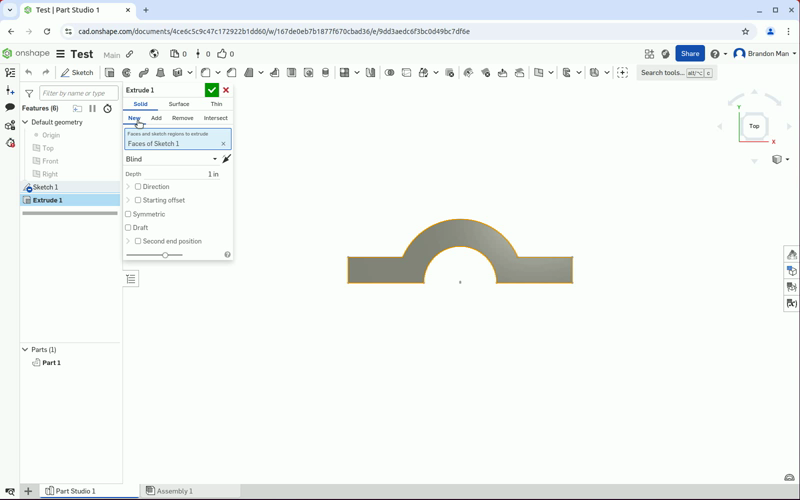
key(tab, 4)
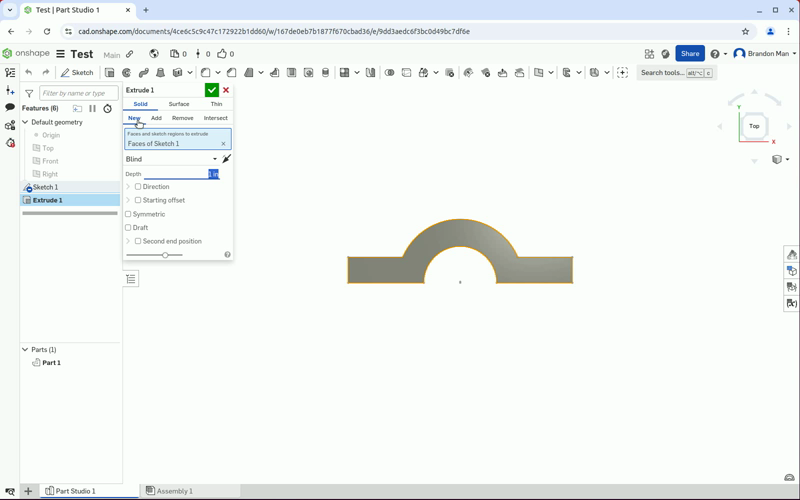
text(25.516)
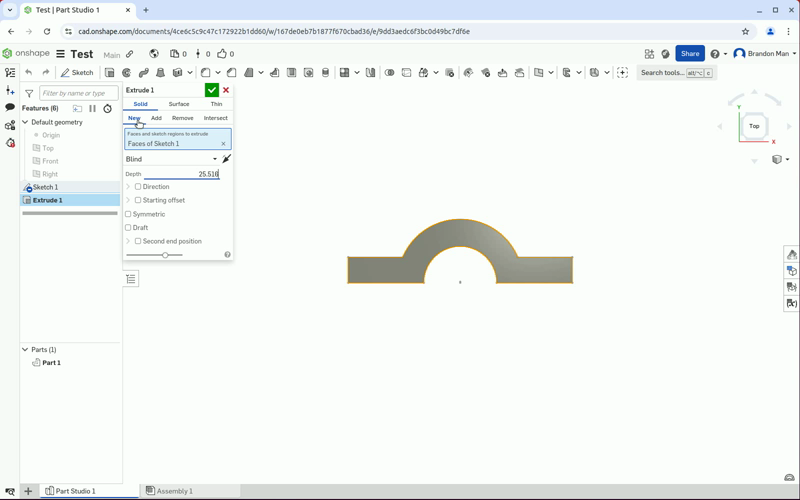
key(tab, 3)
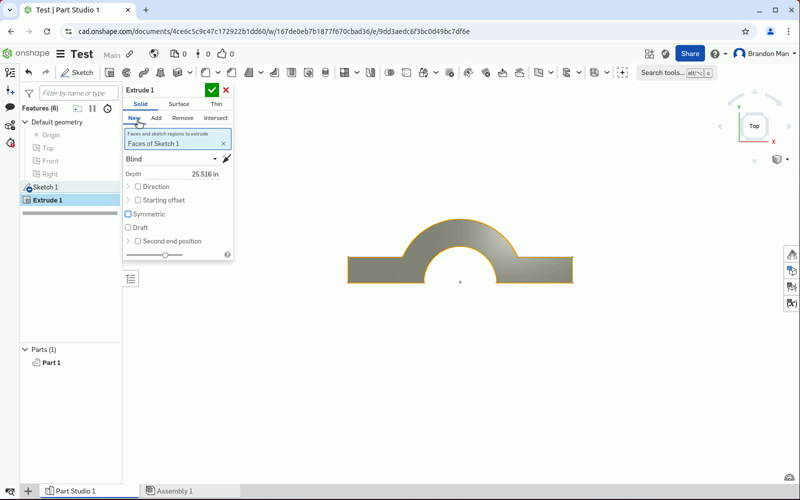
key(space)
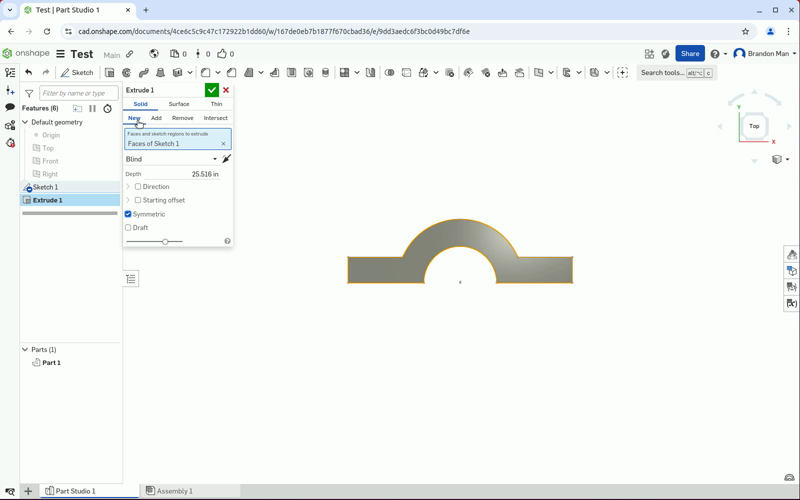
key(enter)
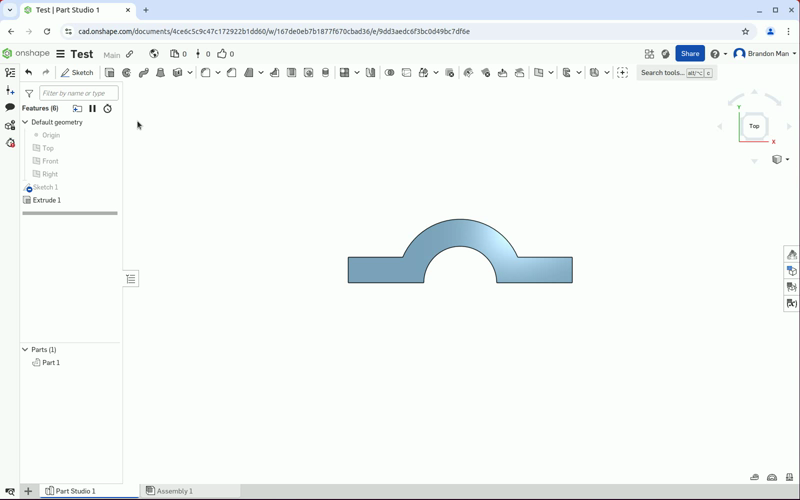
key(shift+h)
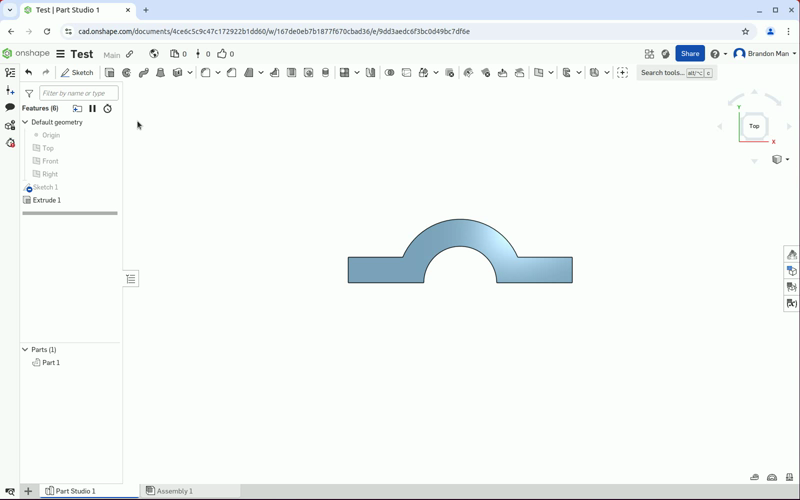
key(shift+h)
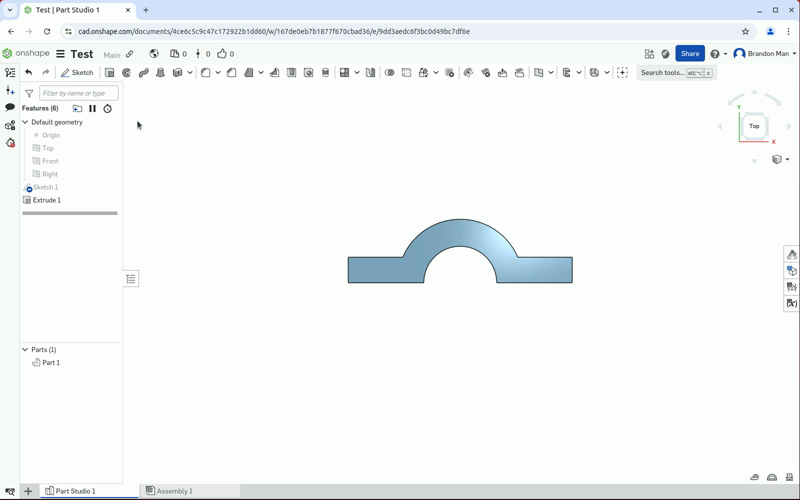
mouse_move(73, 189)
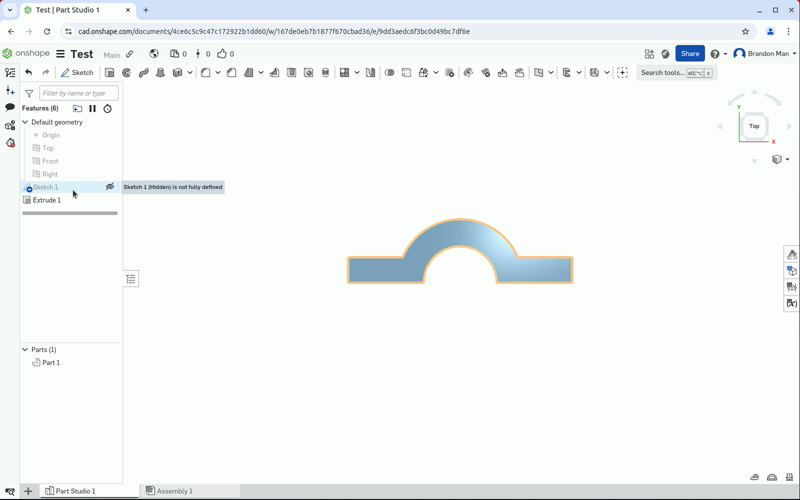
click(73, 189)
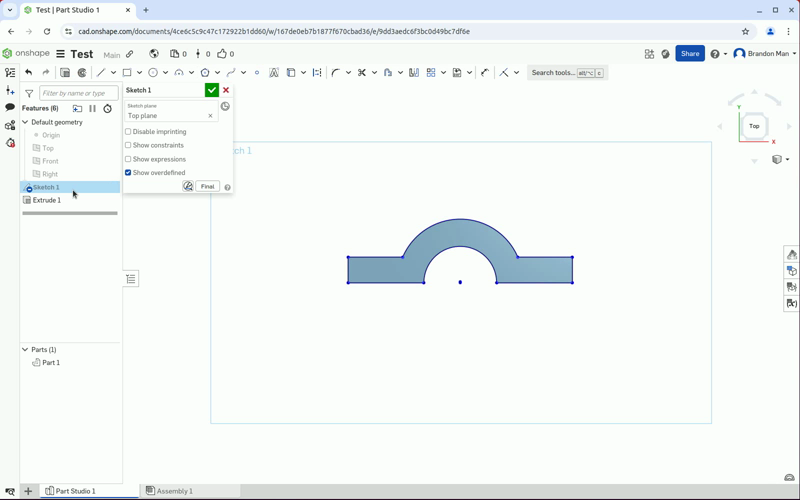
mouse_move(229, 92)
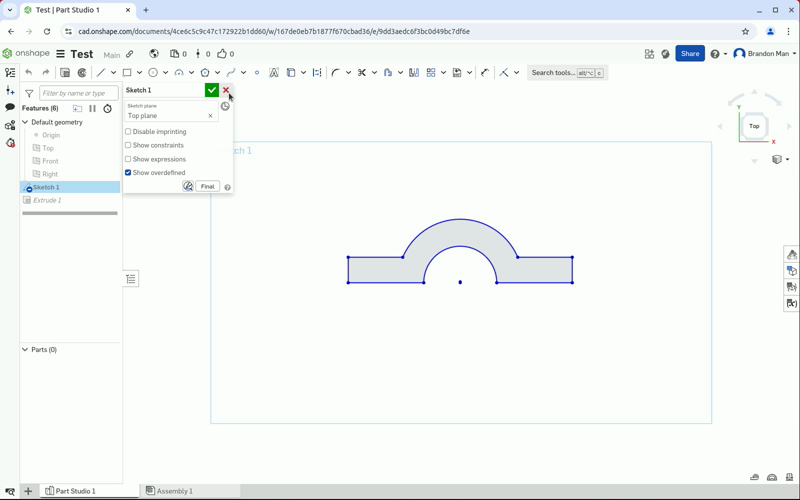
click(229, 92)
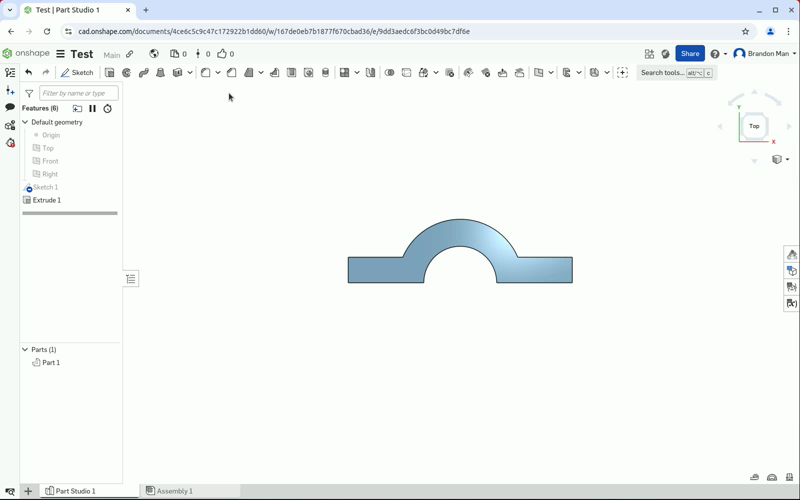
mouse_move(73, 352)
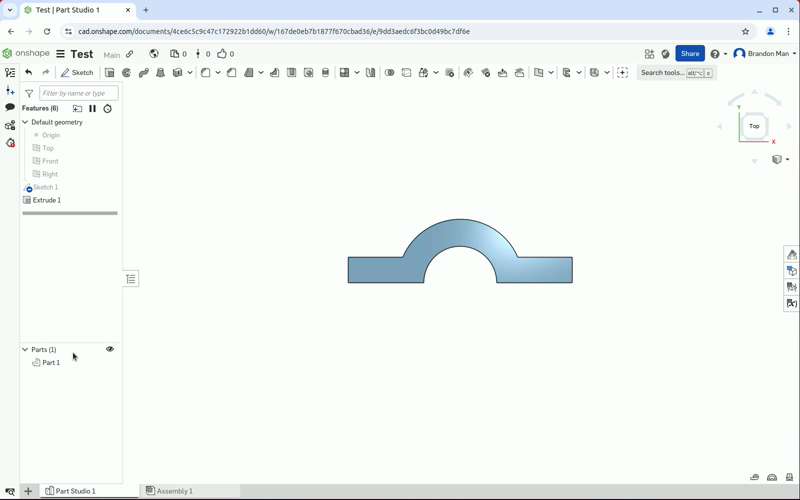
key(y)
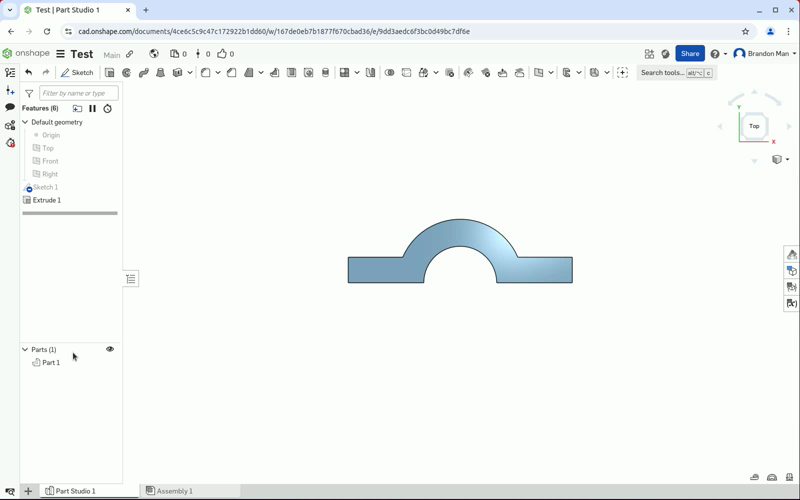
key(shift+p)
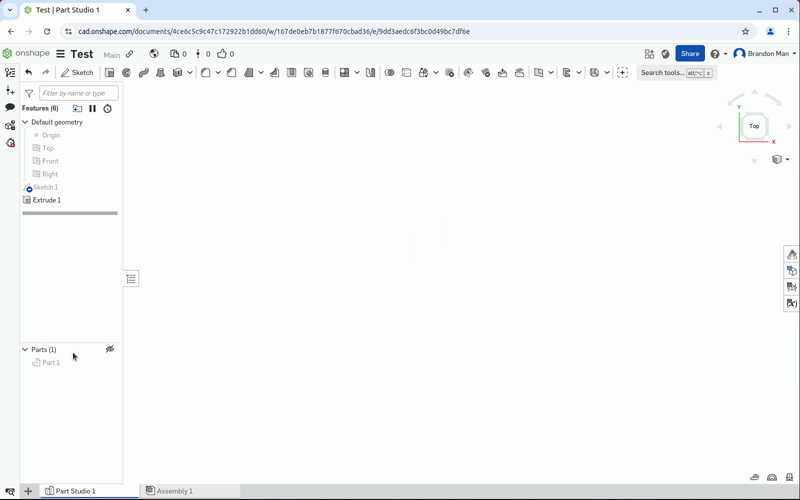
key(space)
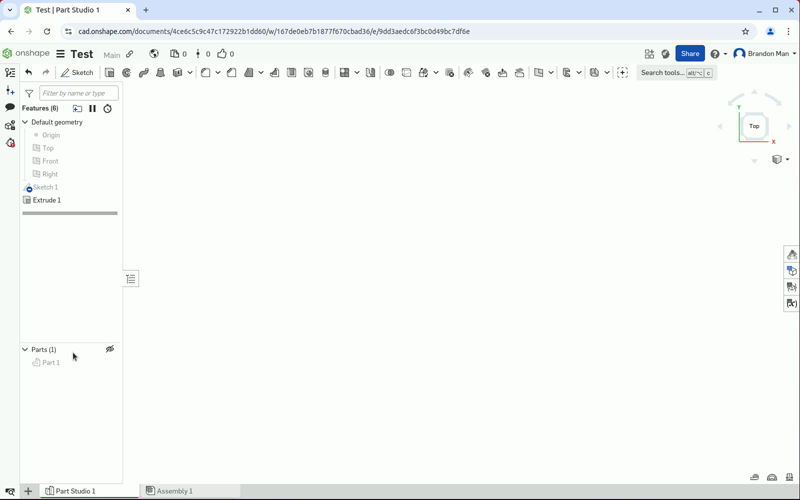
key_down(shift)
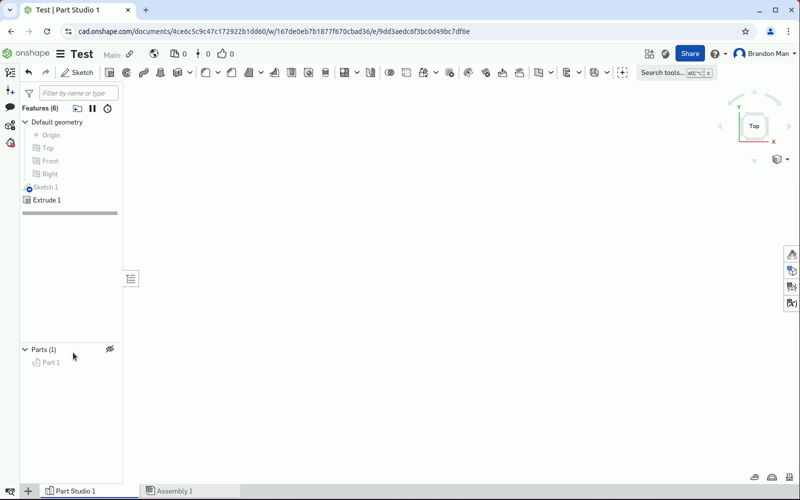
key(up)
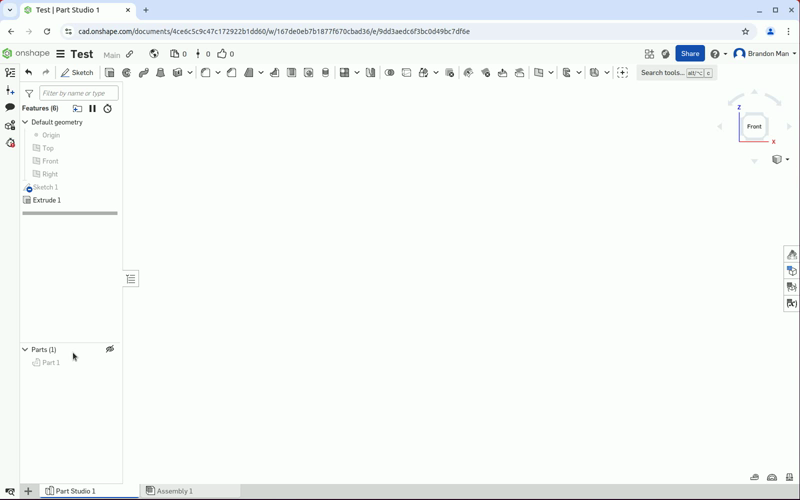
key_up(shift)
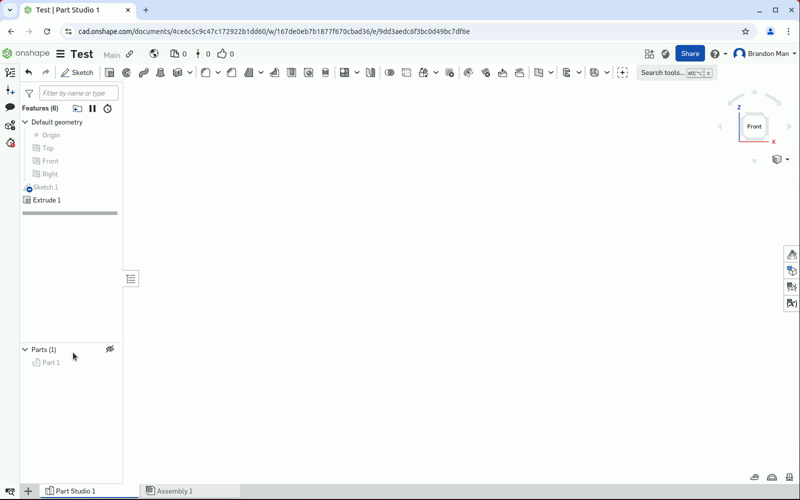
mouse_move(73, 352)
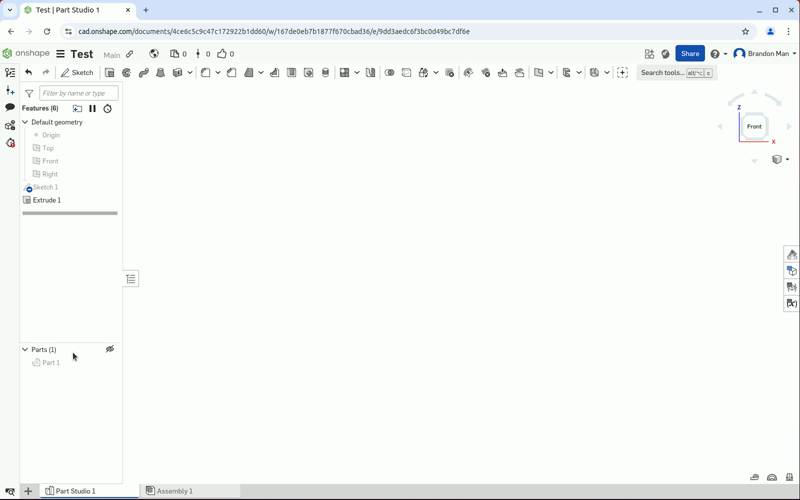
key(shift+y)
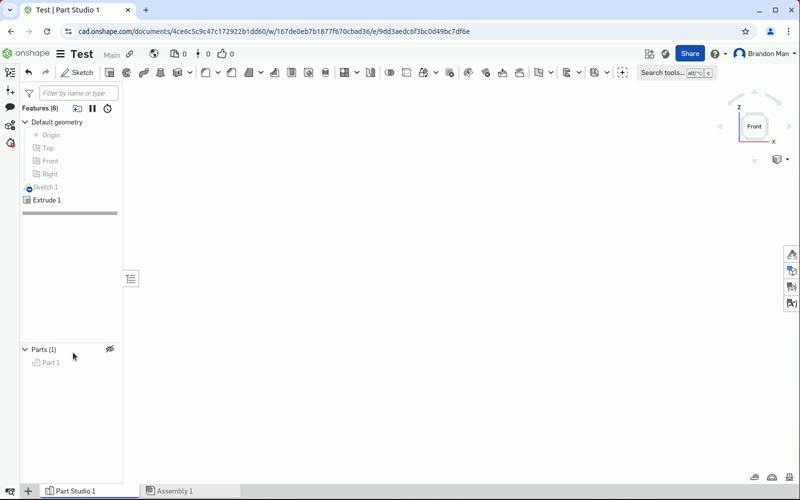
key(shift+s)
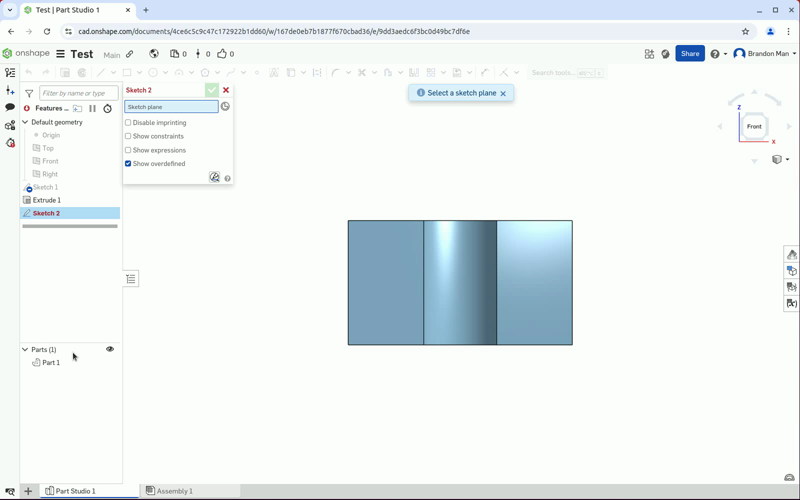
mouse_move(73, 163)
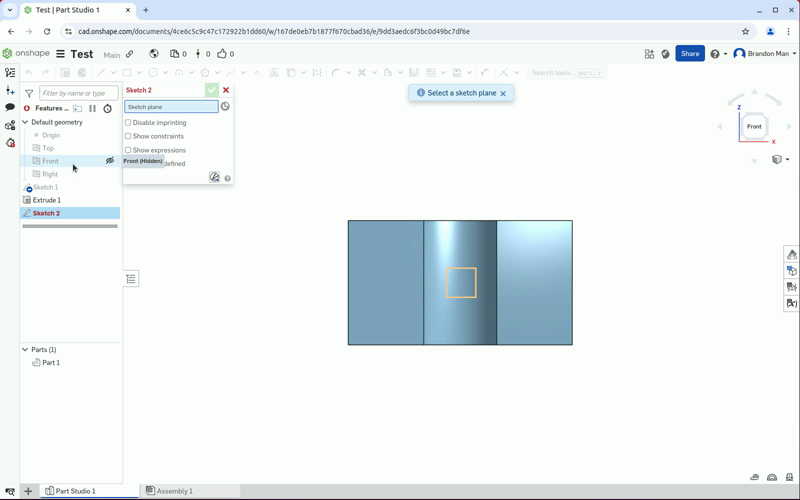
click(73, 163)
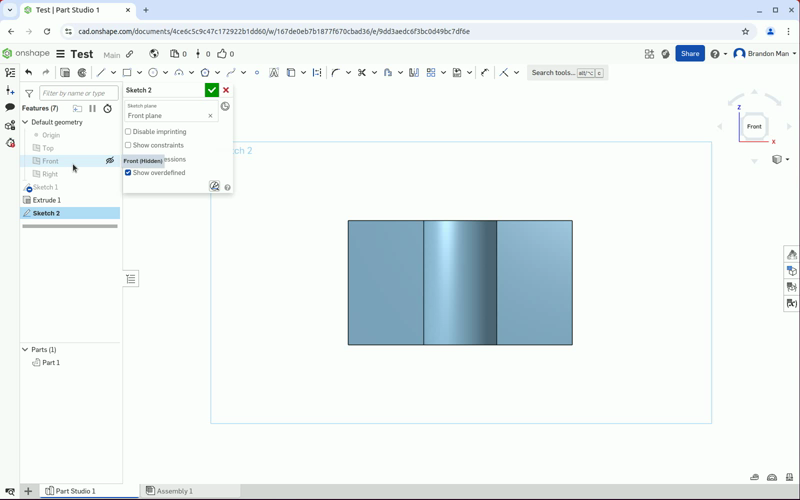
mouse_move(73, 352)
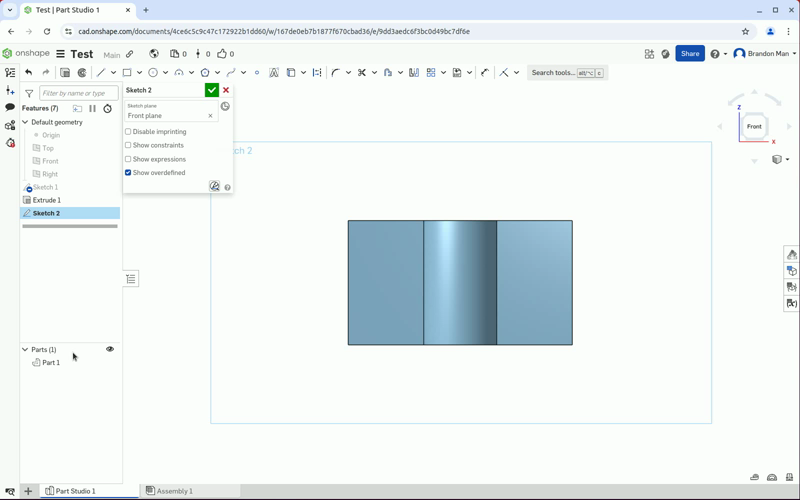
key(y)
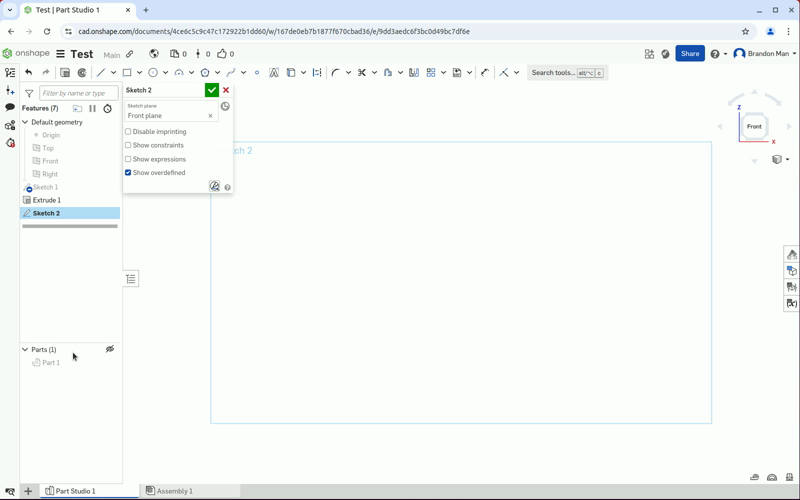
key(c)
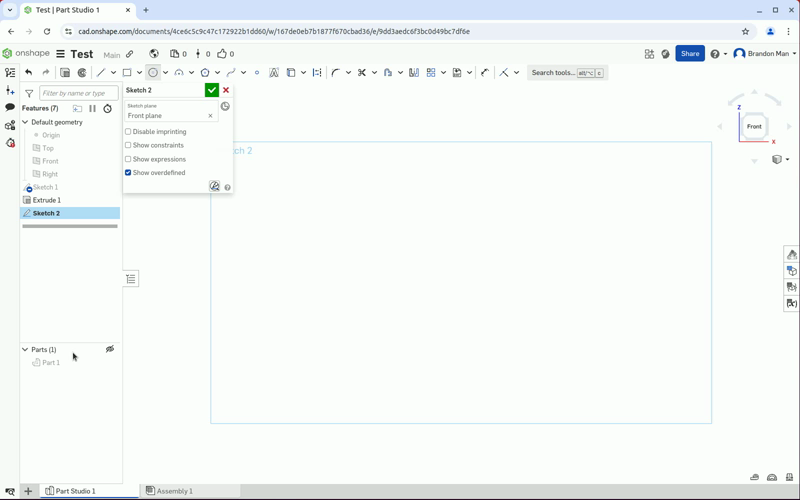
key_down(shift)
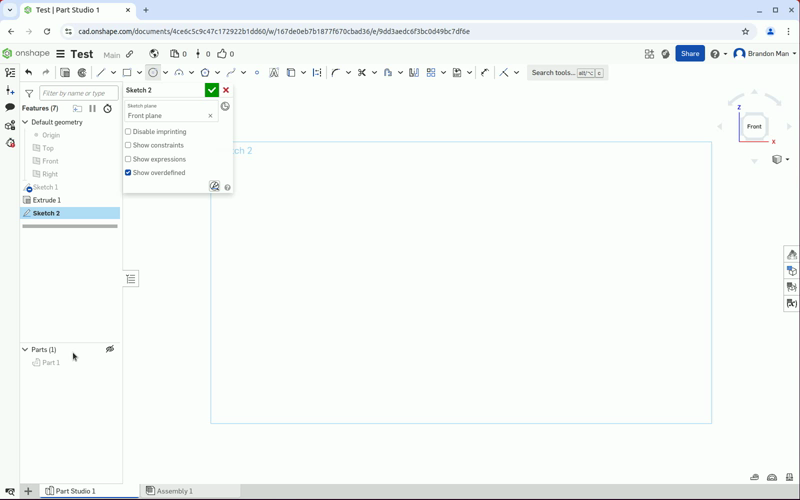
mouse_move(385, 282)
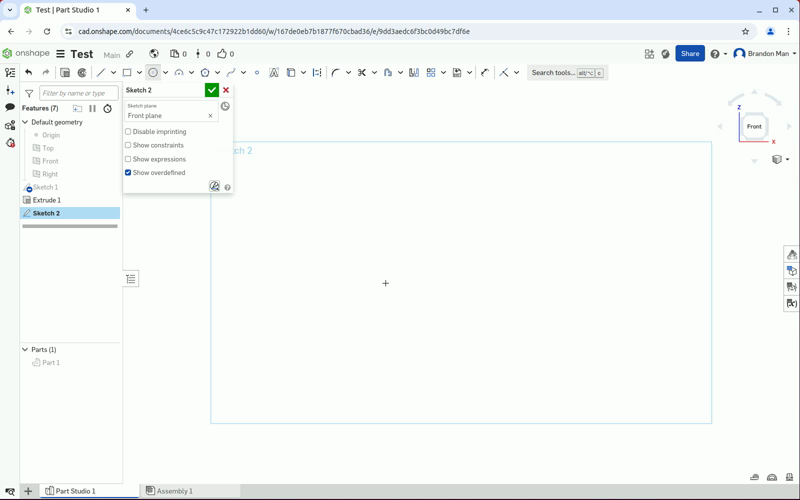
click(385, 282)
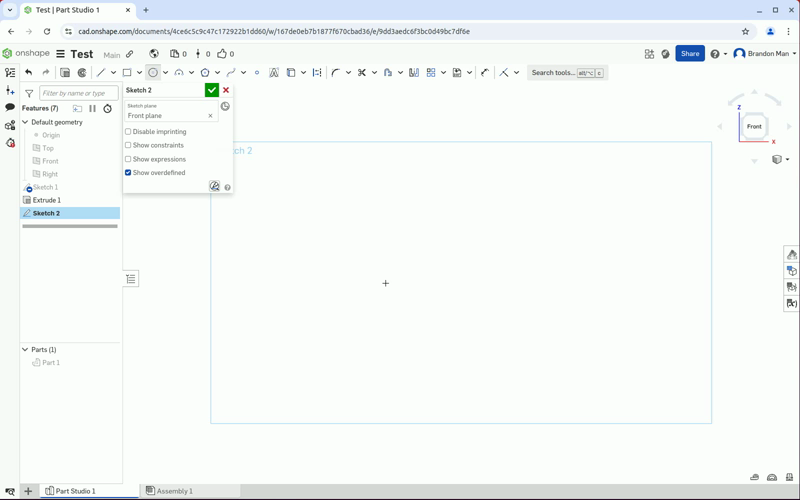
key_up(shift)
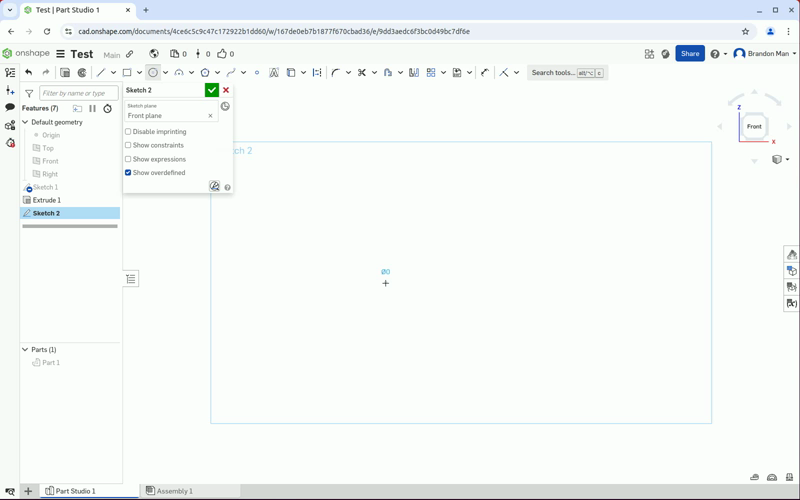
mouse_move(397, 282)
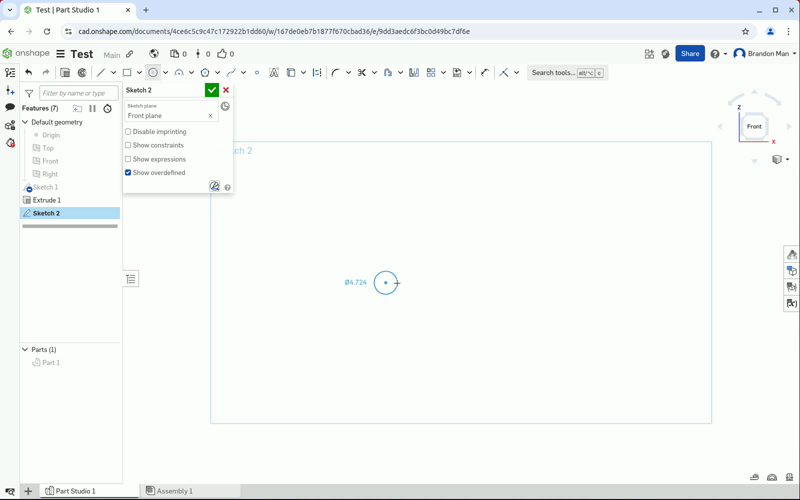
click(397, 282)
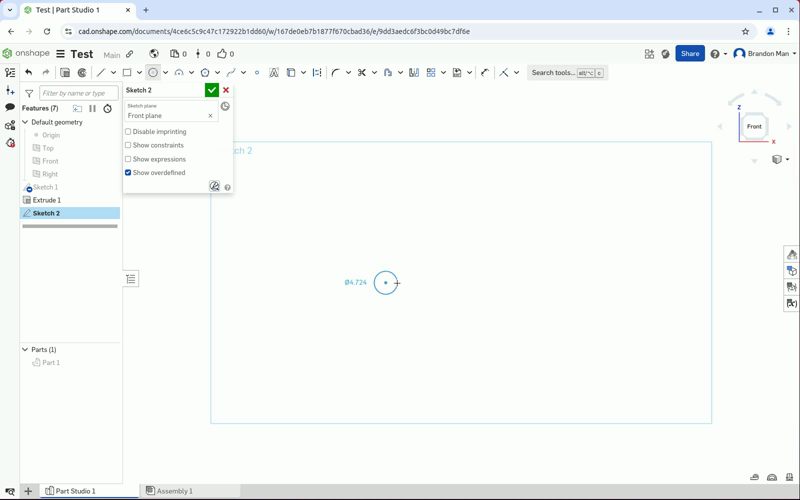
key(esc)
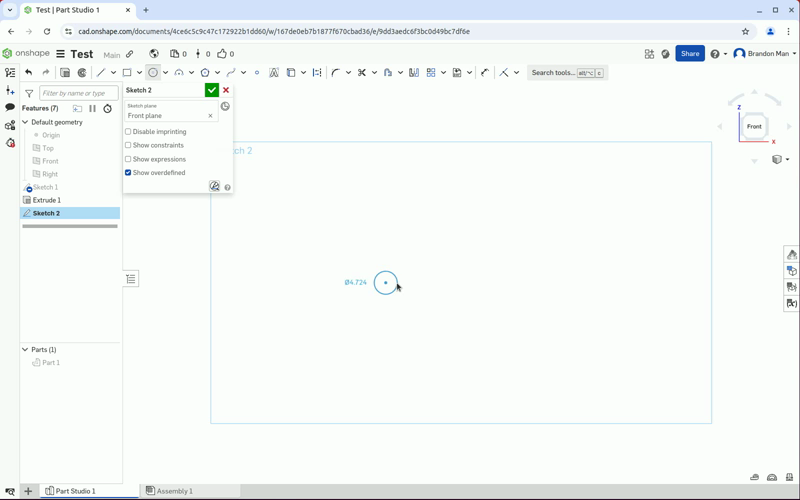
mouse_move(391, 275)
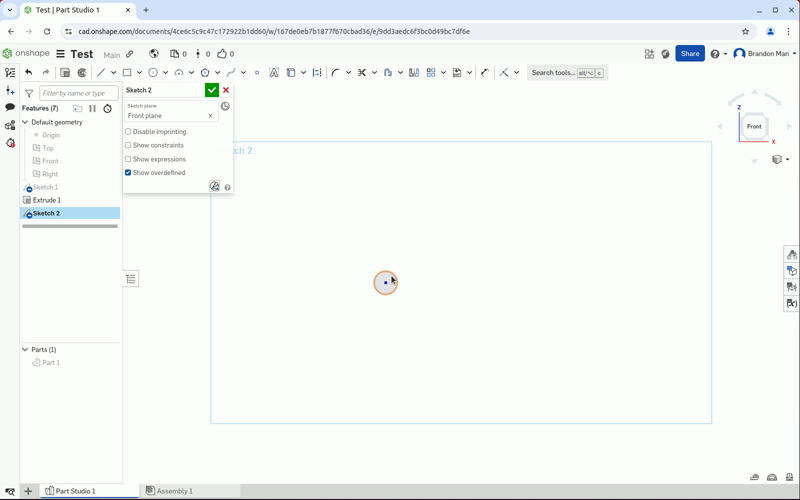
scroll(6)
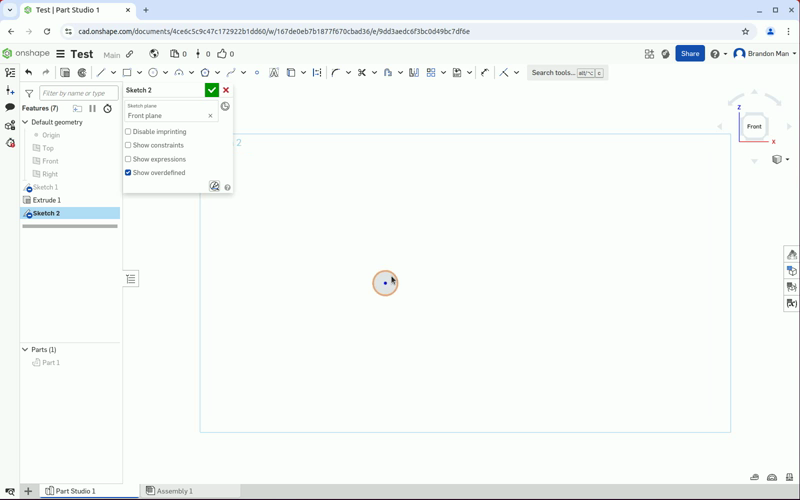
scroll(6)
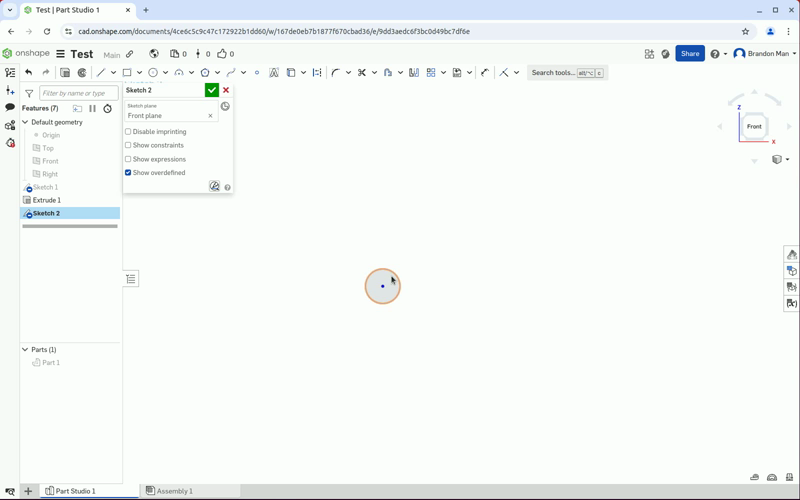
scroll(6)
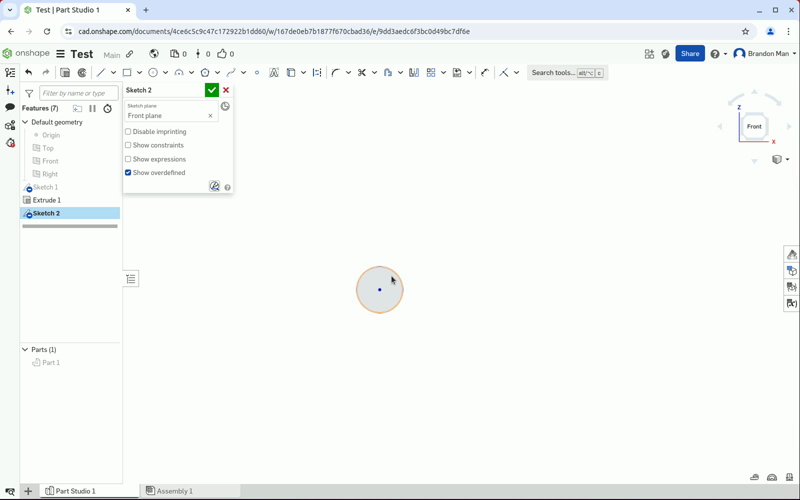
scroll(6)
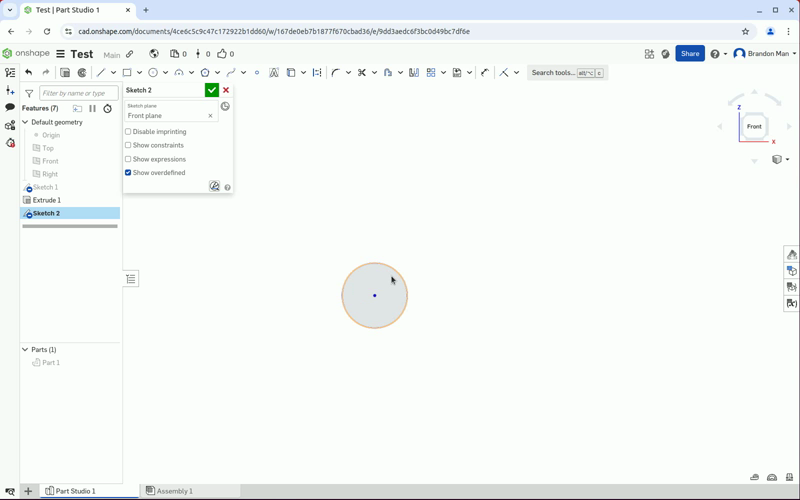
scroll(6)
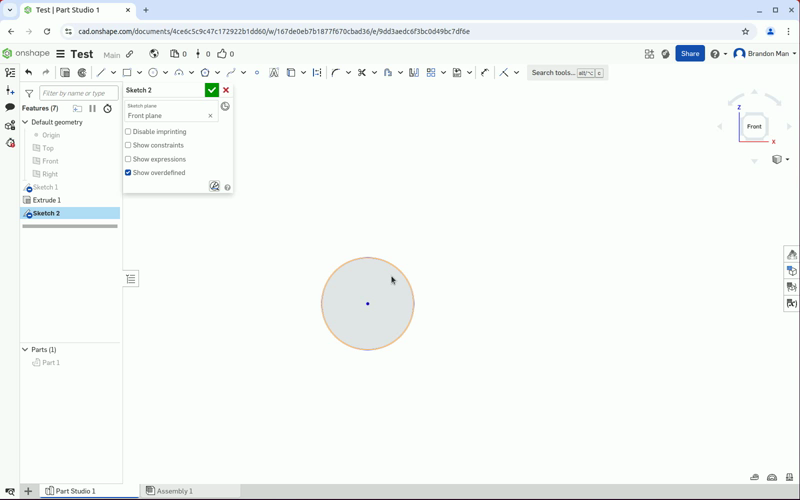
scroll(6)
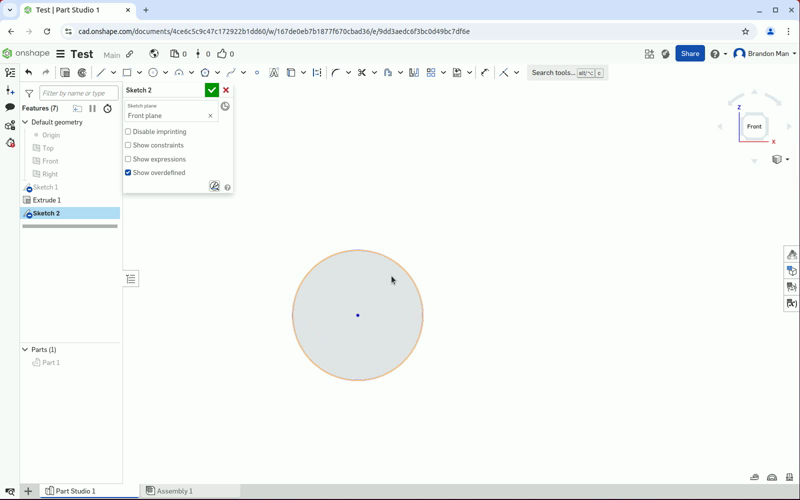
scroll(6)
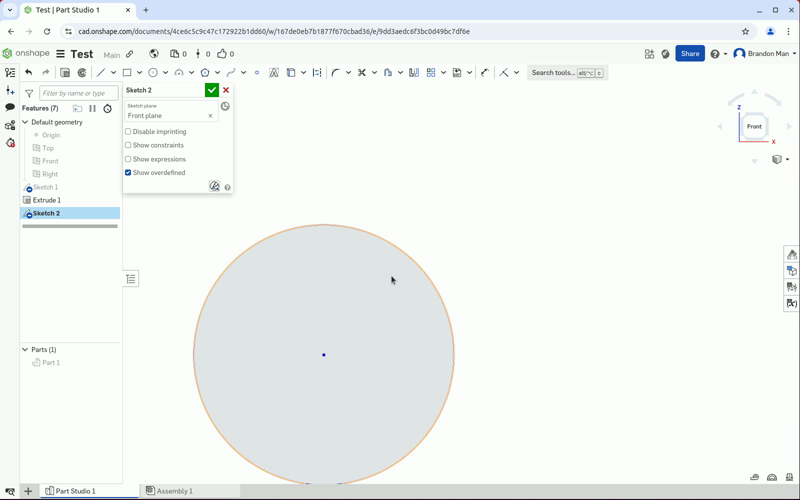
click(391, 275)
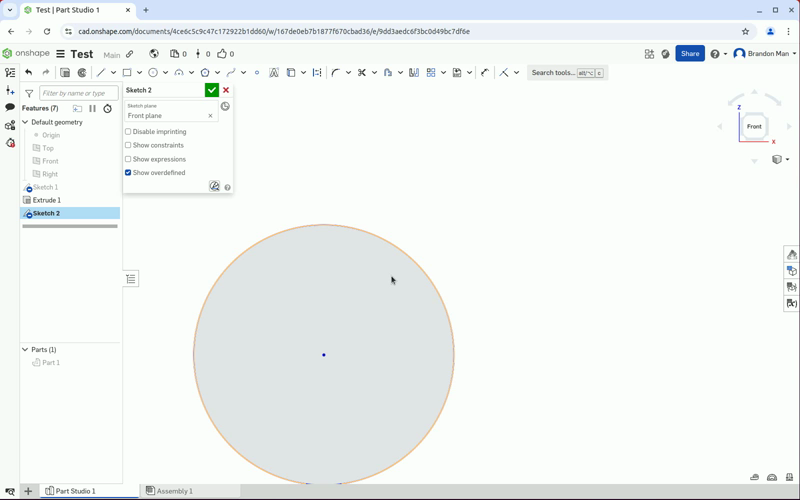
scroll(-6)
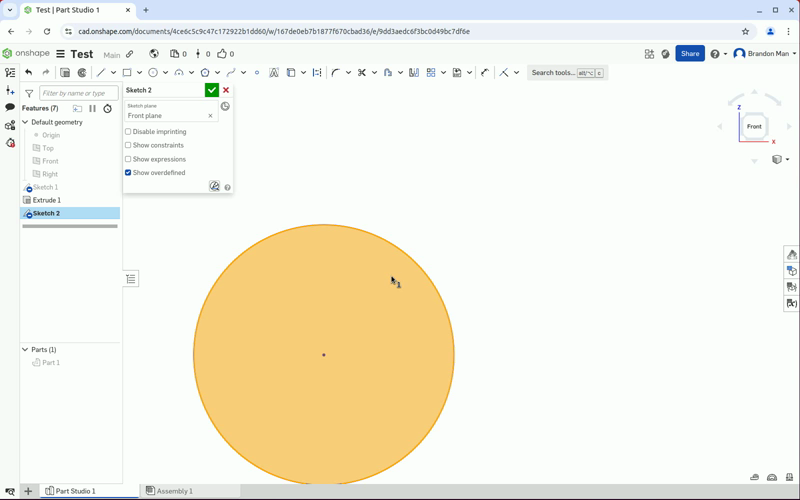
scroll(-6)
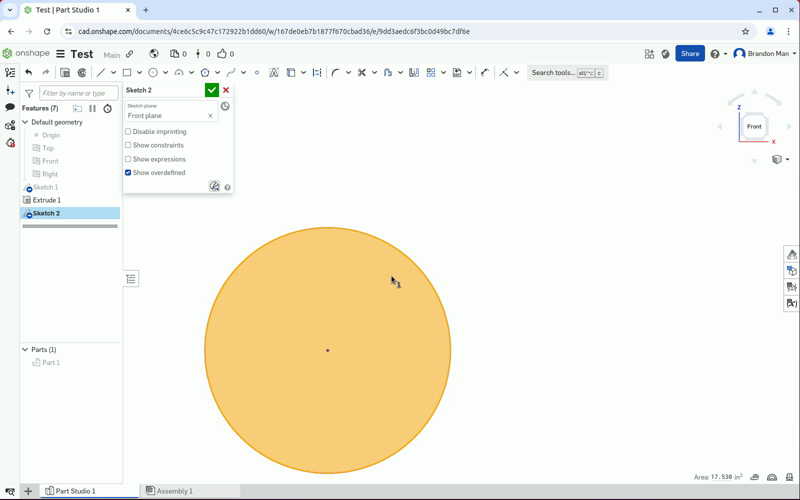
scroll(-6)
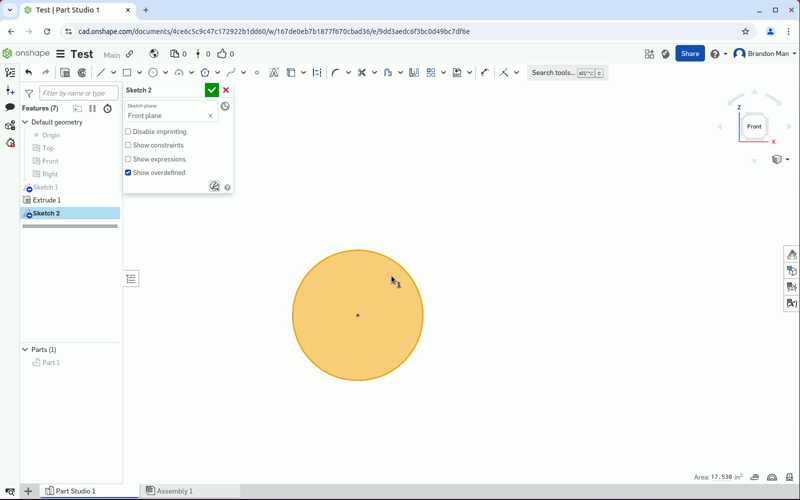
scroll(-6)
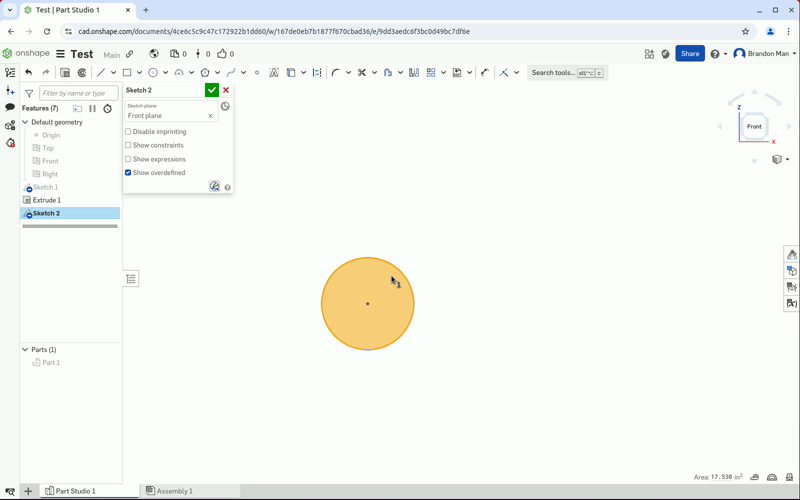
scroll(-6)
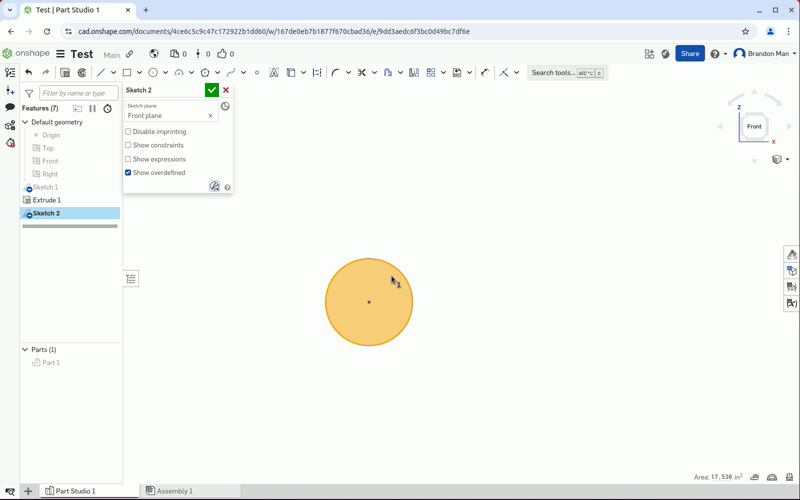
scroll(-6)
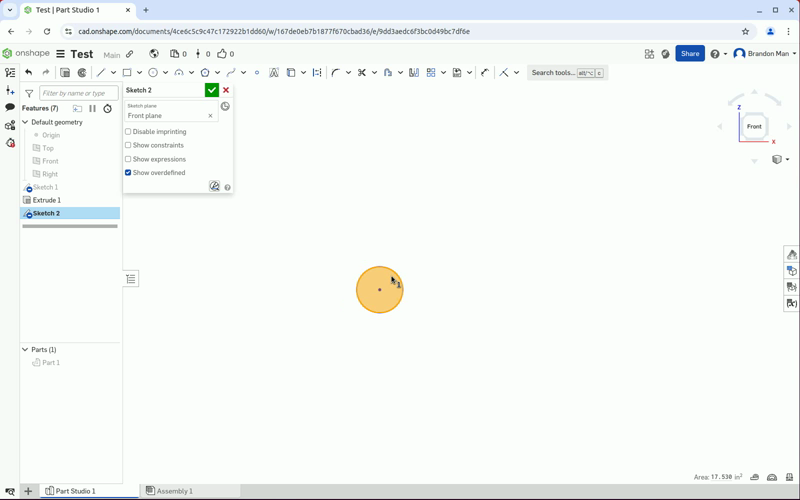
scroll(-6)
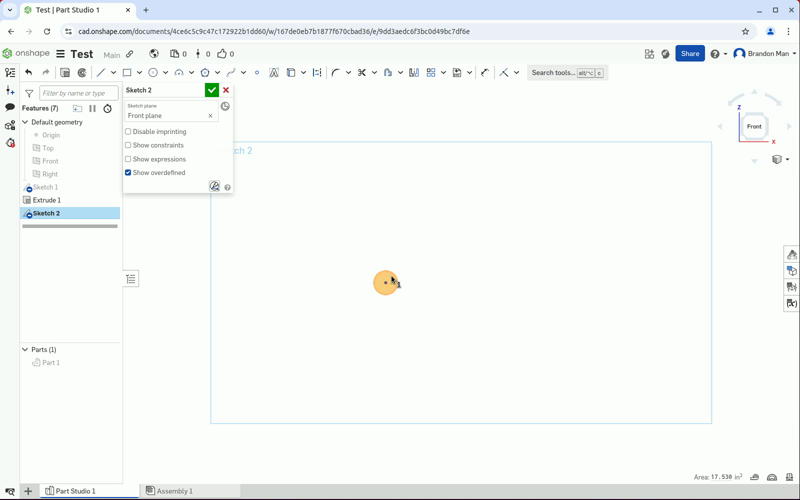
mouse_move(73, 352)
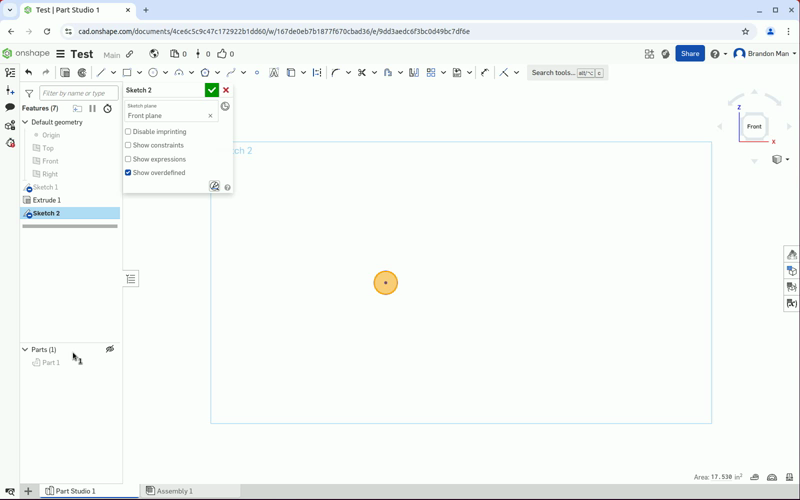
key(shift+y)
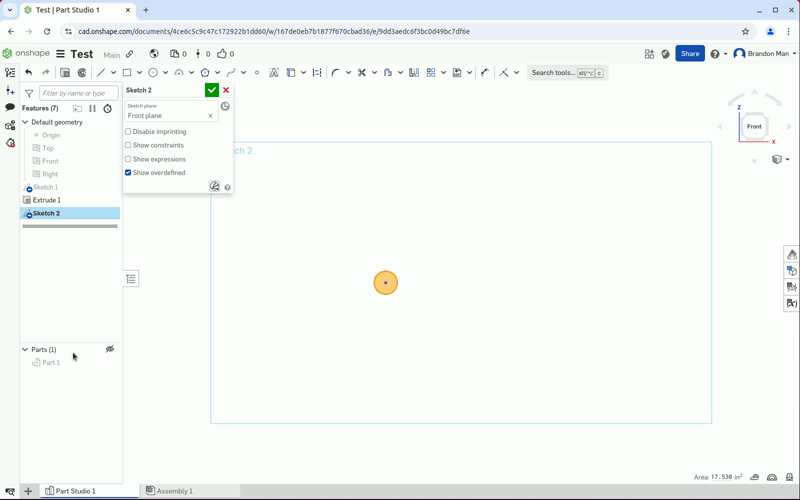
key(shift+e)
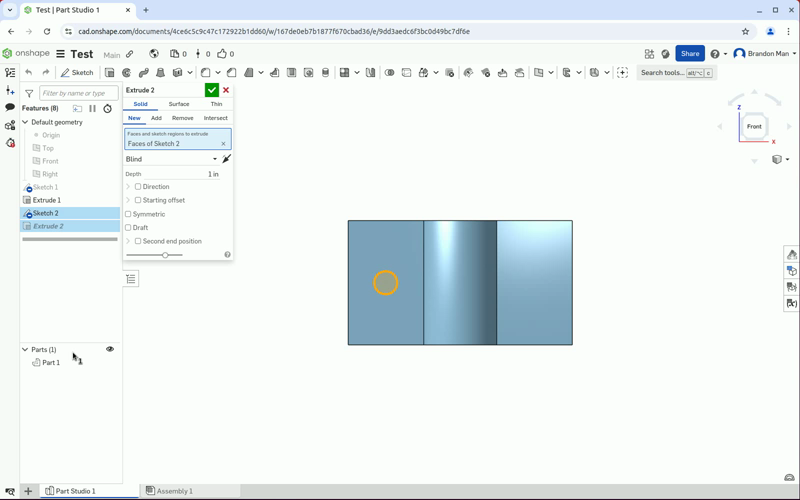
mouse_move(143, 106)
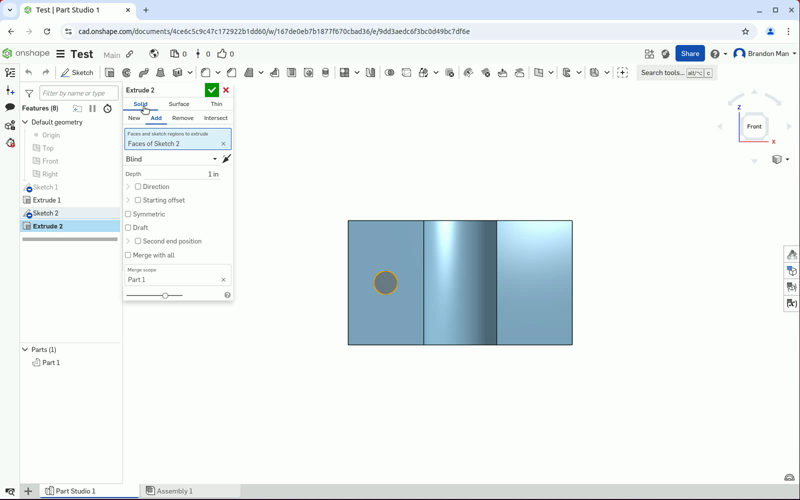
click(143, 106)
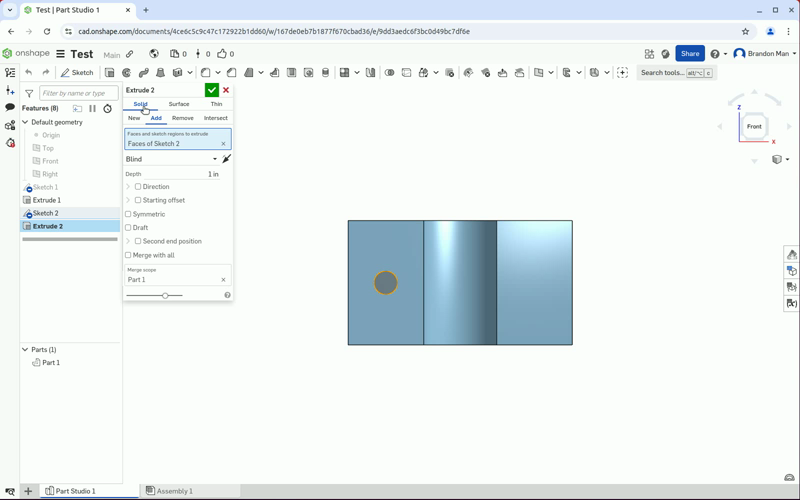
mouse_move(186, 120)
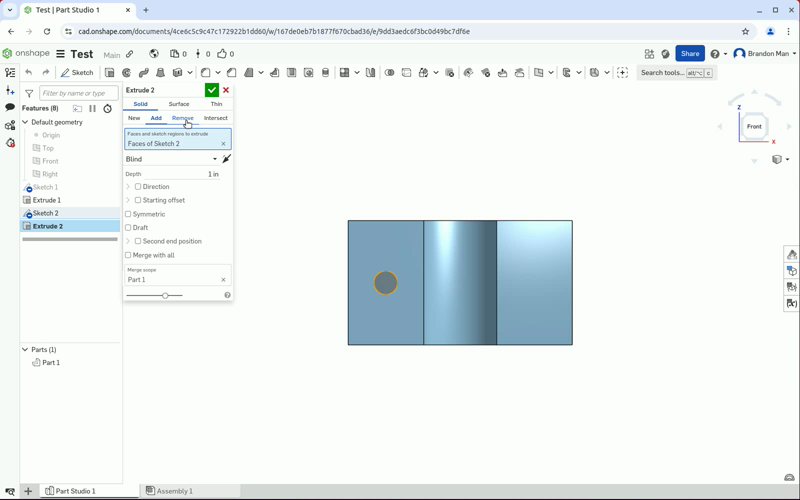
click(186, 120)
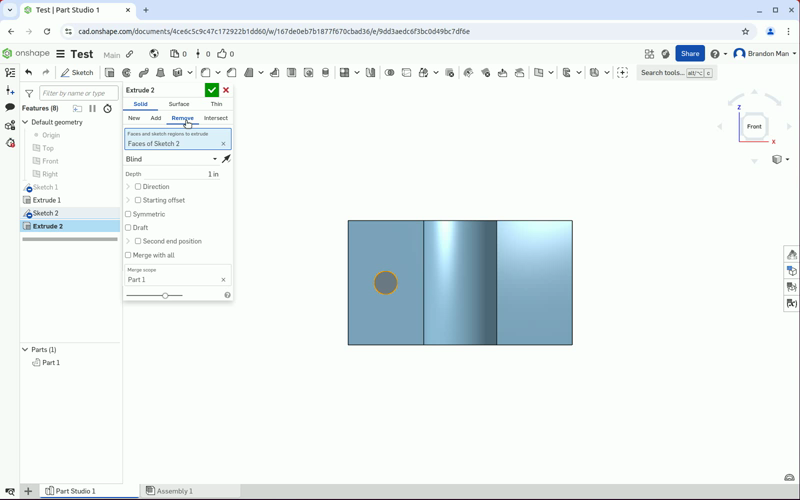
key(tab, 4)
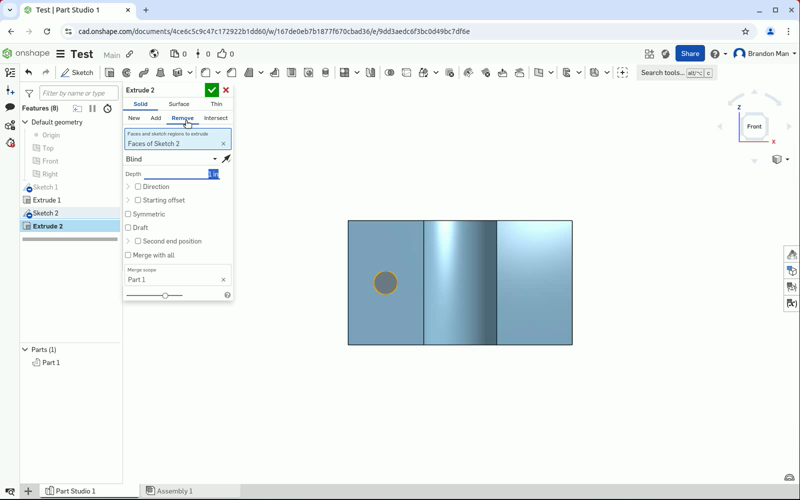
text(25.756)
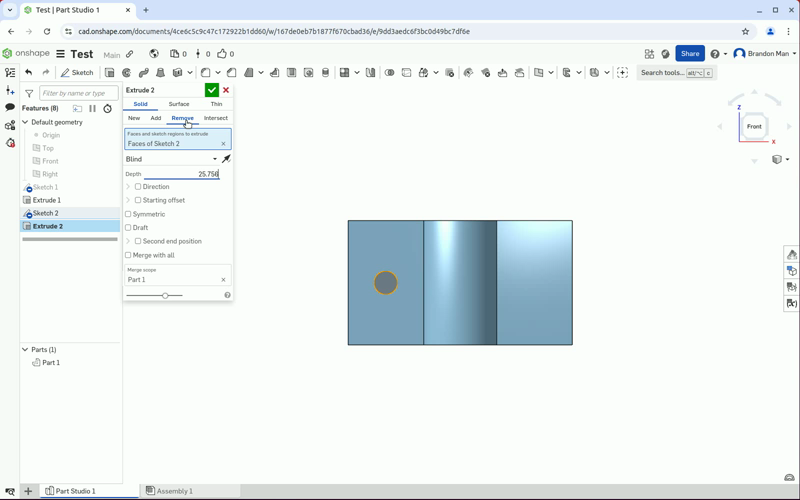
key(tab, 6)
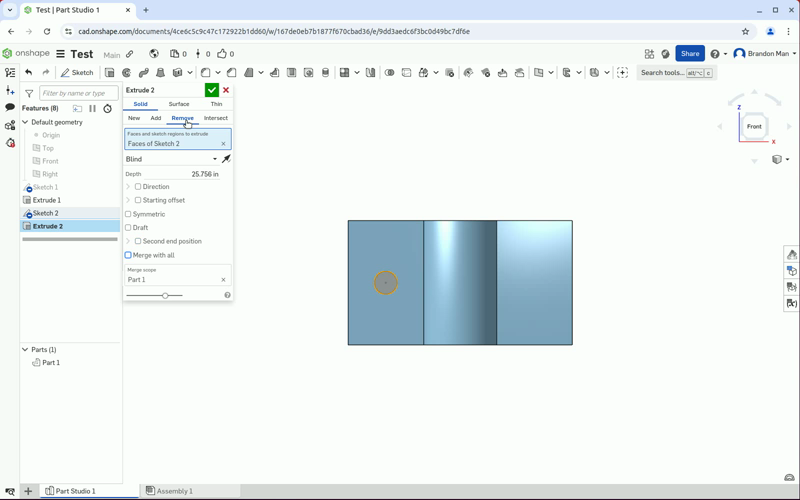
key(space)
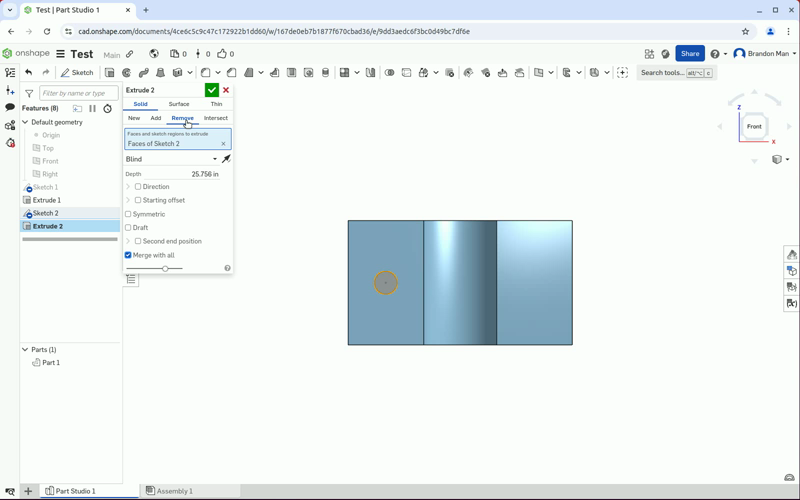
key(enter)
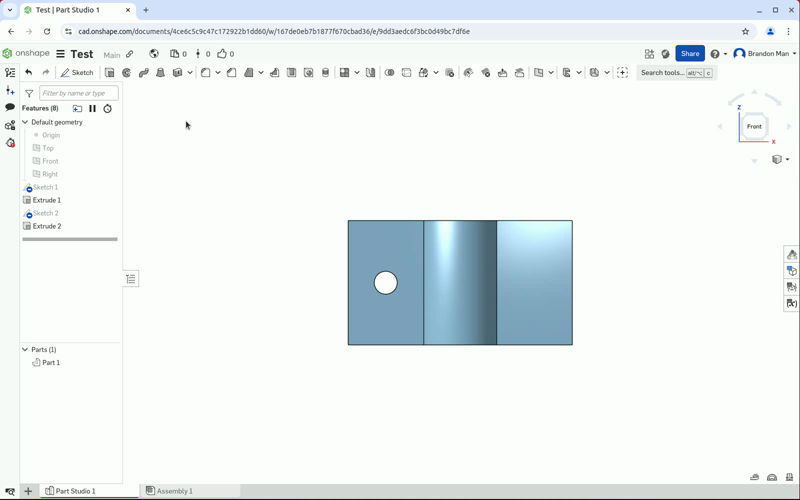
key(shift+h)
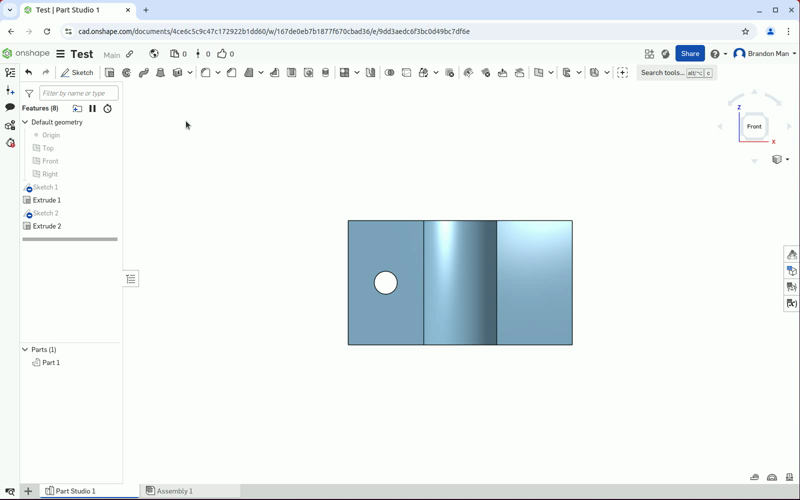
key(shift+h)
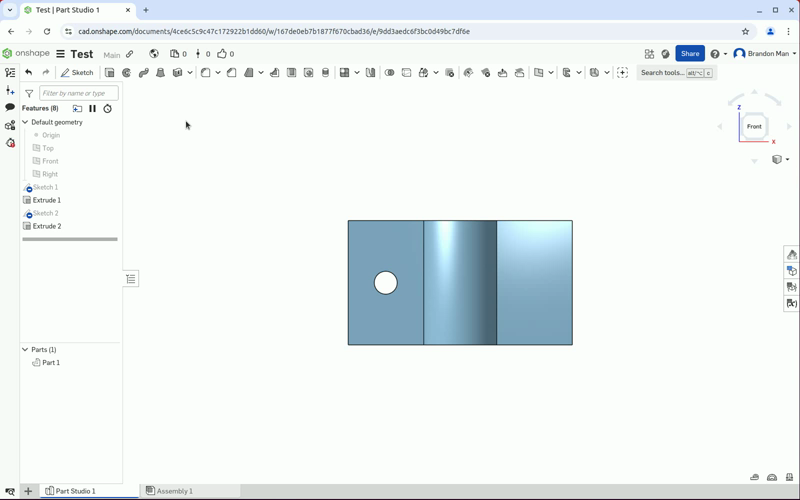
mouse_move(73, 189)
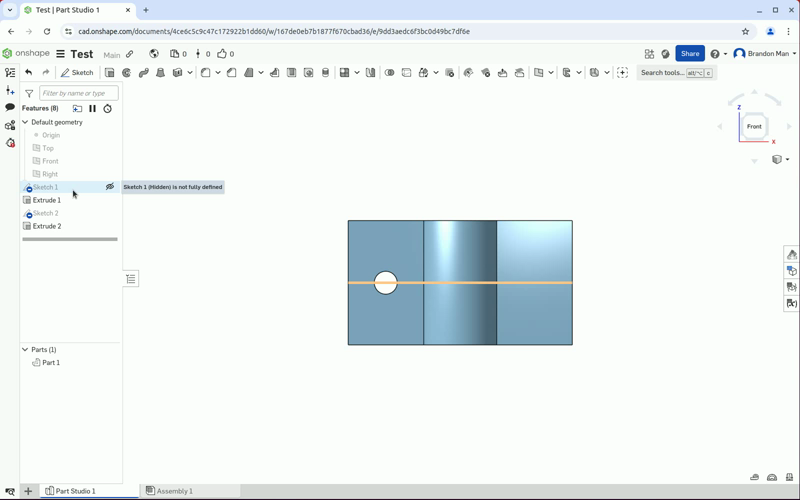
click(73, 189)
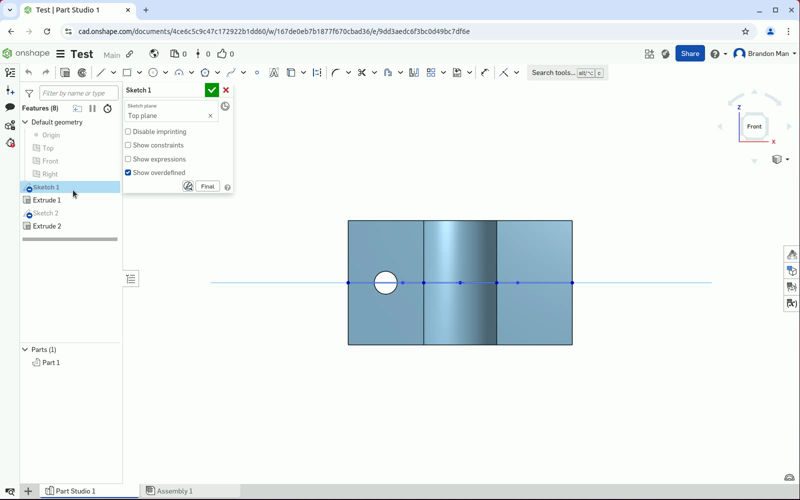
mouse_move(229, 92)
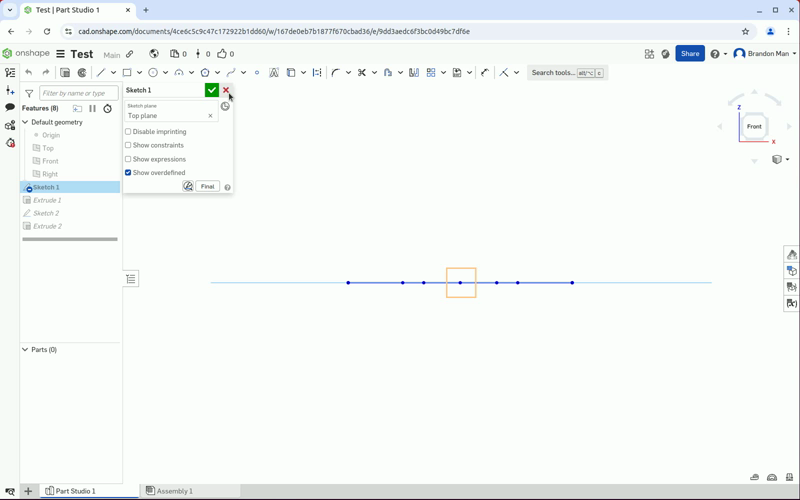
click(229, 92)
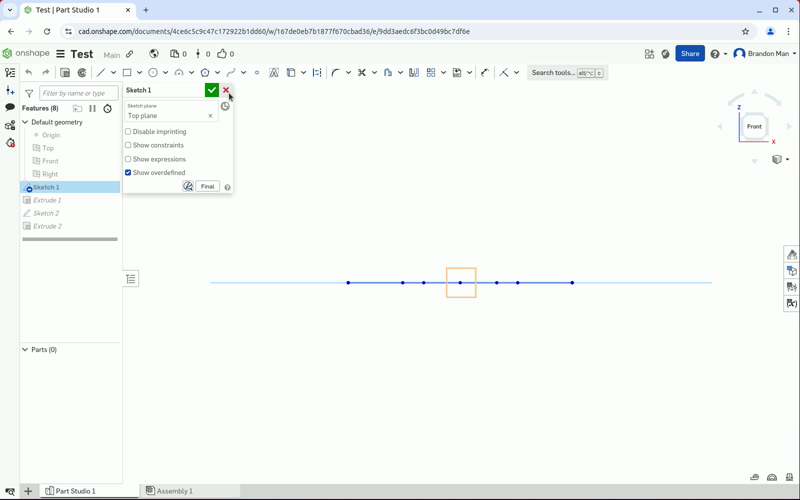
key(shift+s)
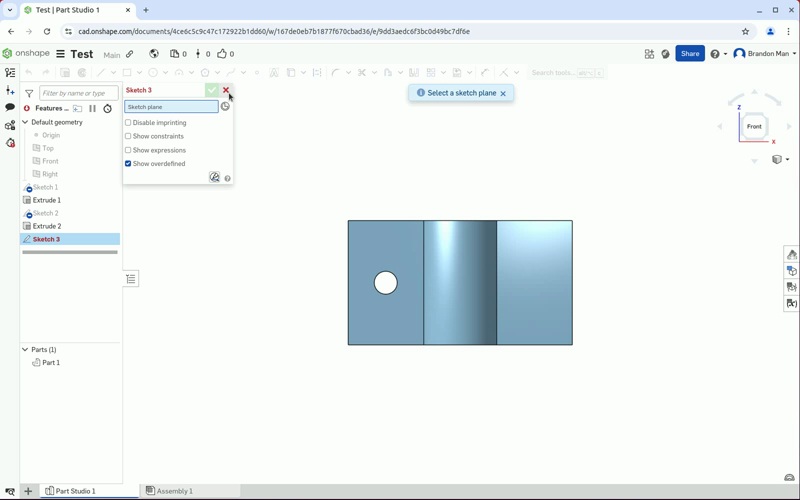
mouse_move(73, 163)
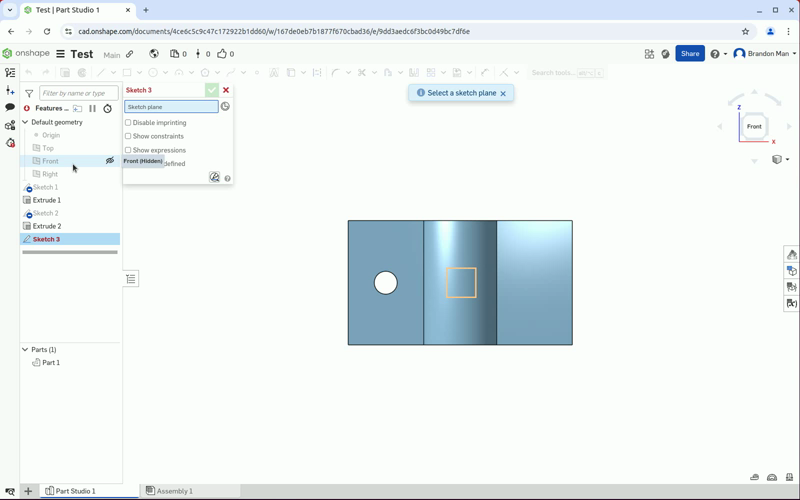
click(73, 163)
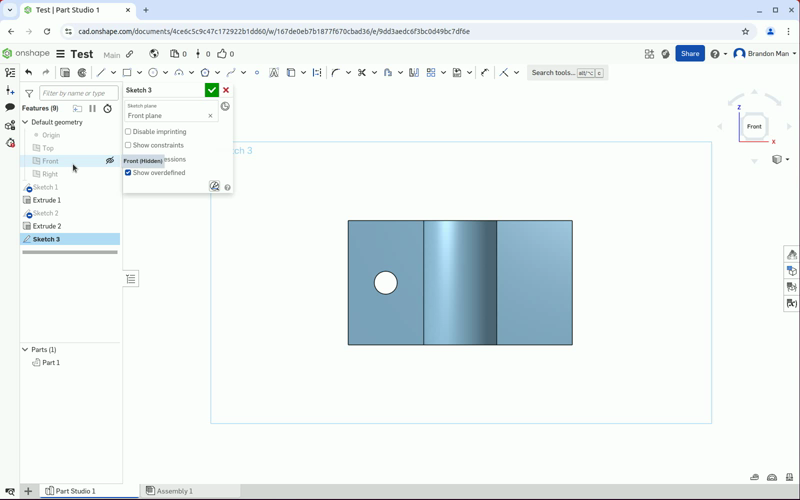
mouse_move(73, 352)
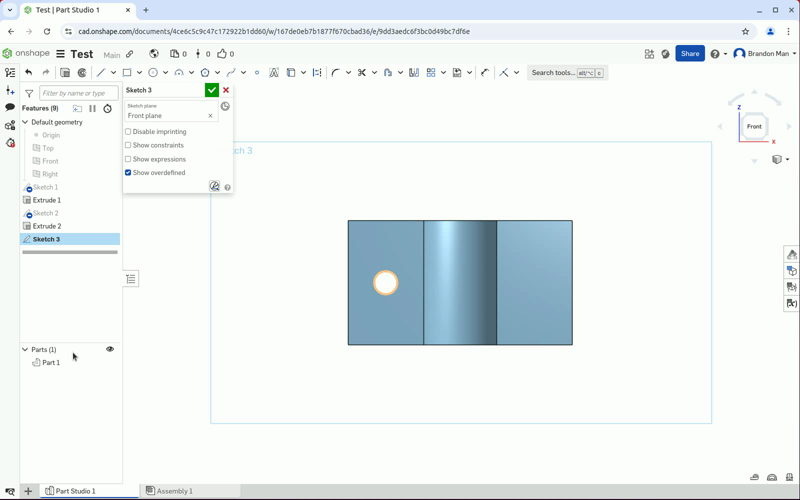
key(y)
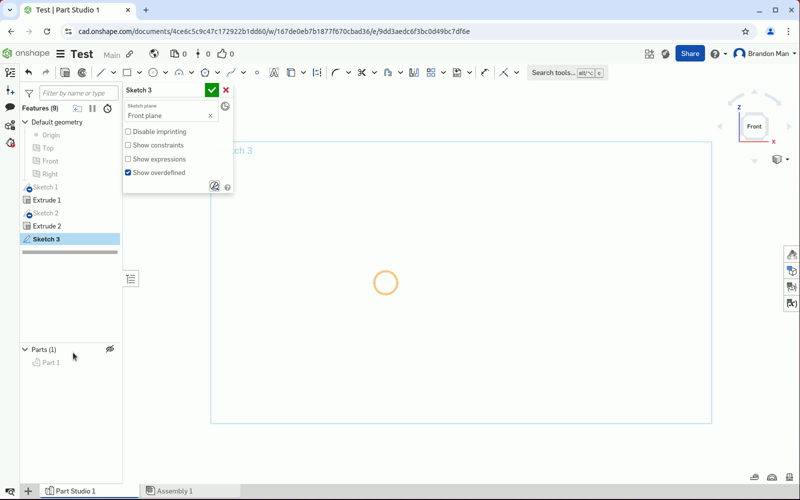
key(c)
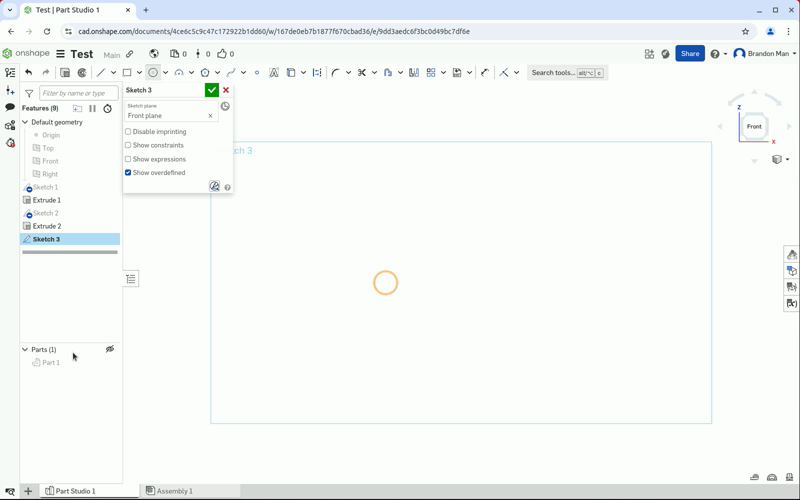
key_down(shift)
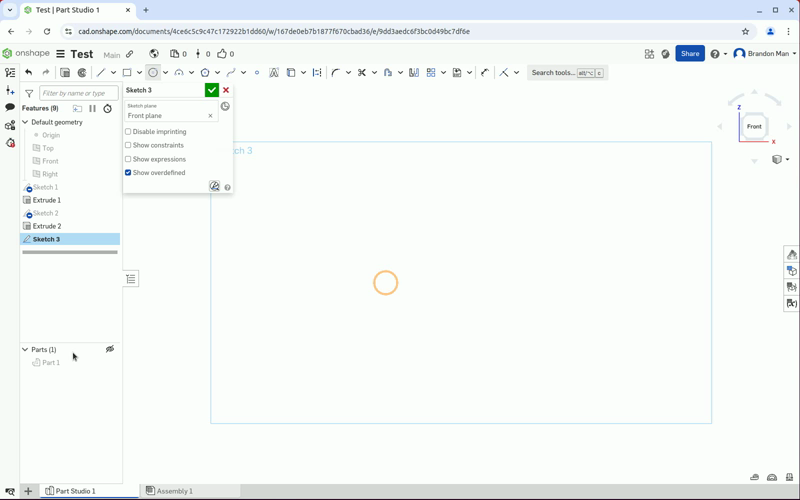
mouse_move(535, 282)
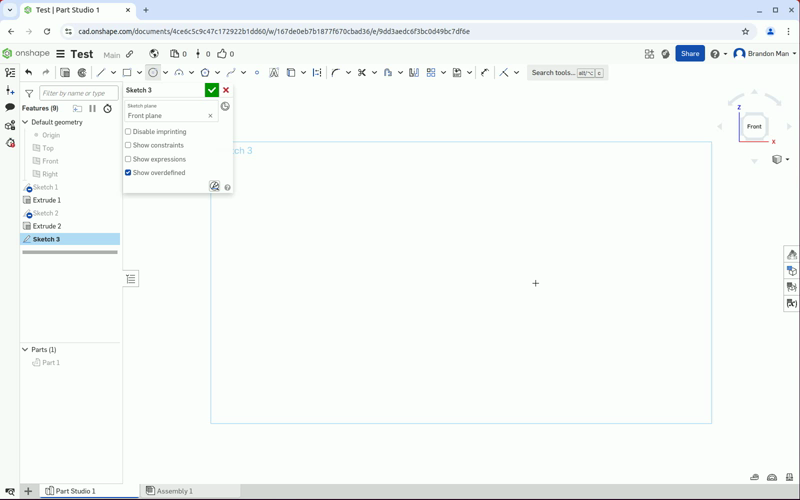
click(535, 282)
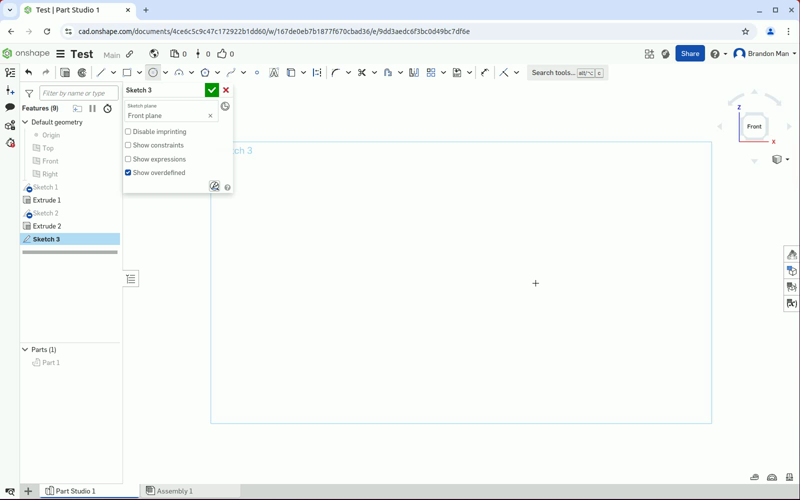
key_up(shift)
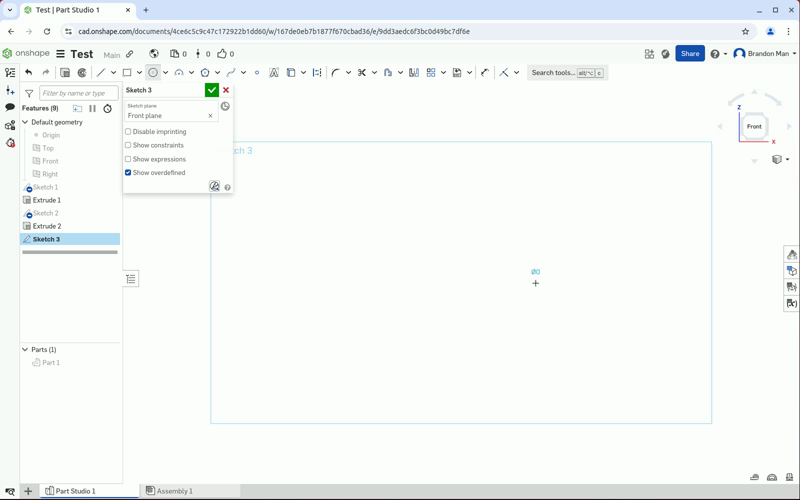
mouse_move(547, 282)
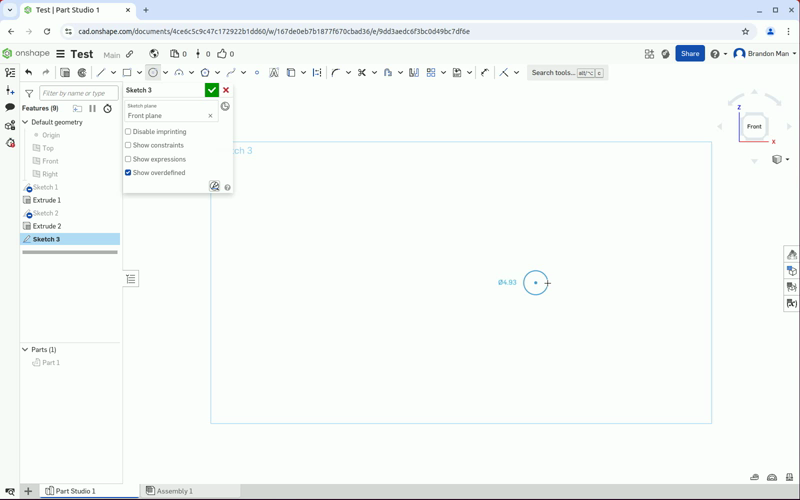
click(547, 282)
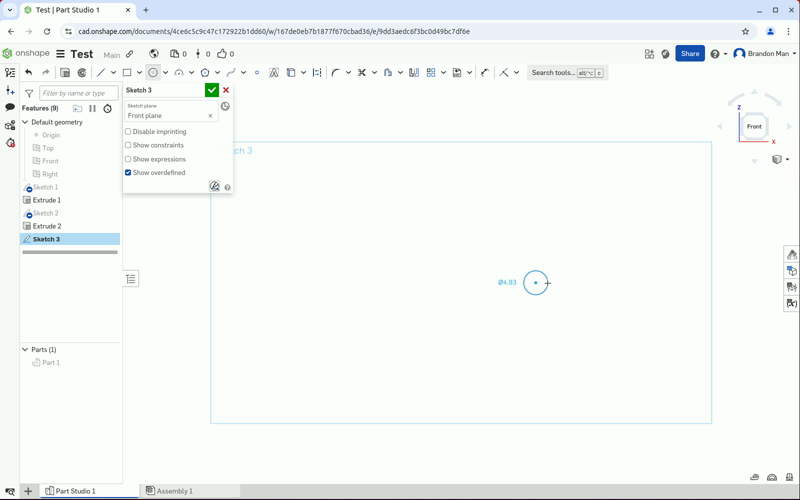
key(esc)
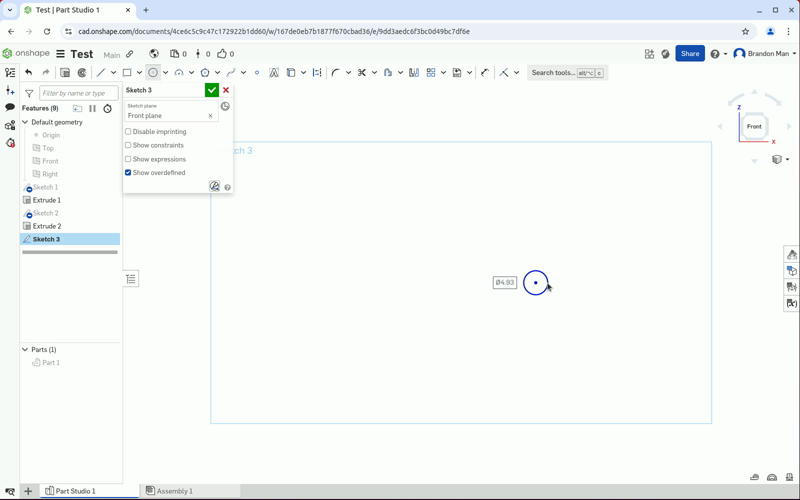
mouse_move(537, 277)
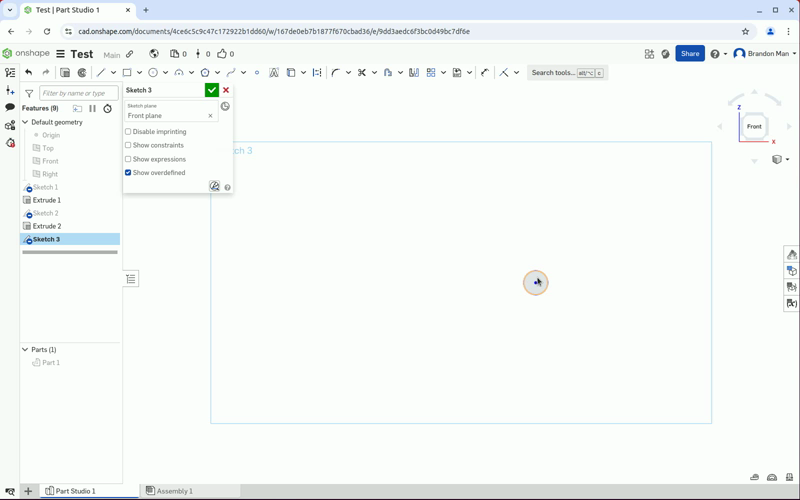
scroll(6)
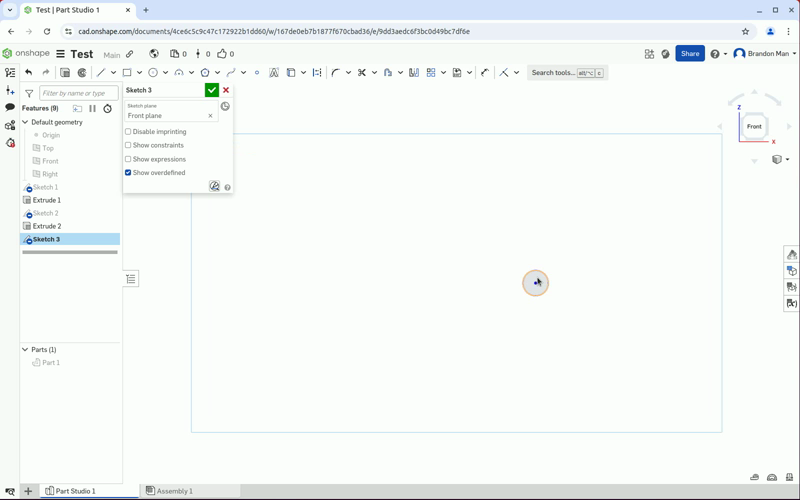
scroll(6)
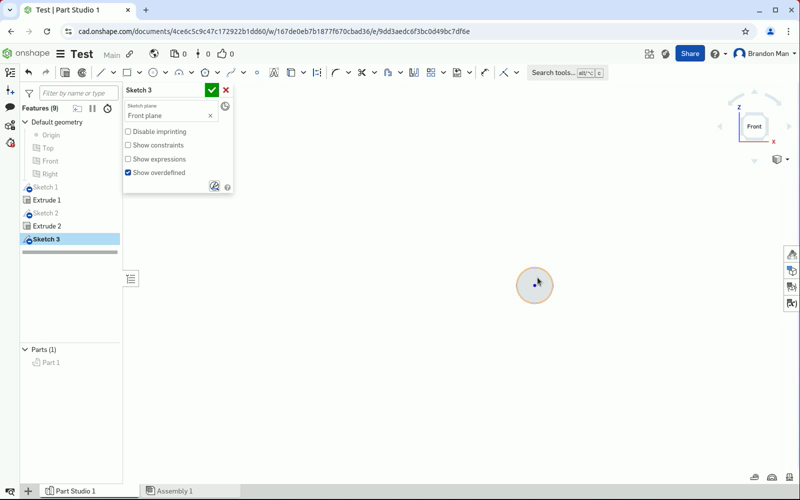
scroll(6)
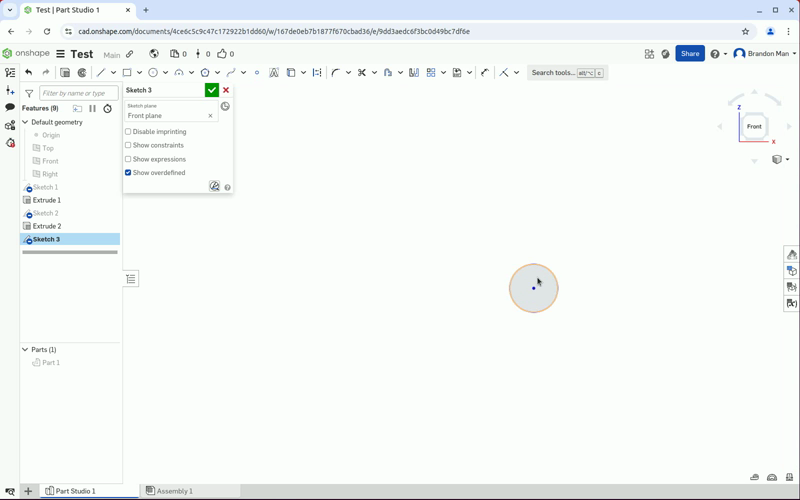
scroll(6)
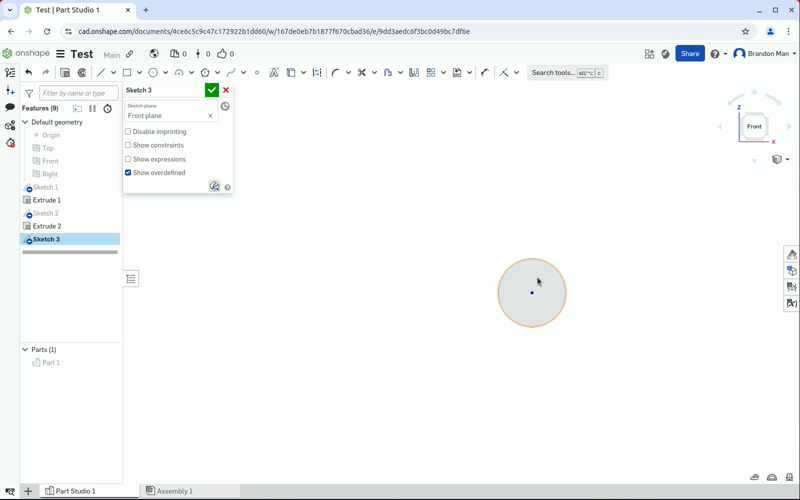
scroll(6)
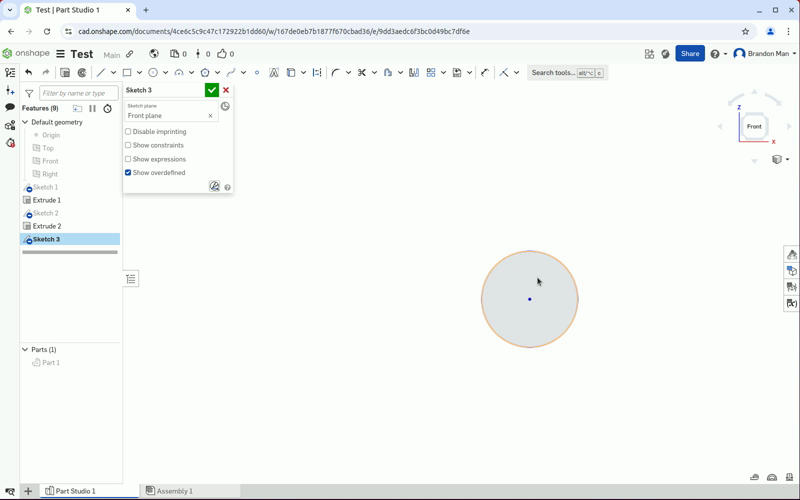
scroll(6)
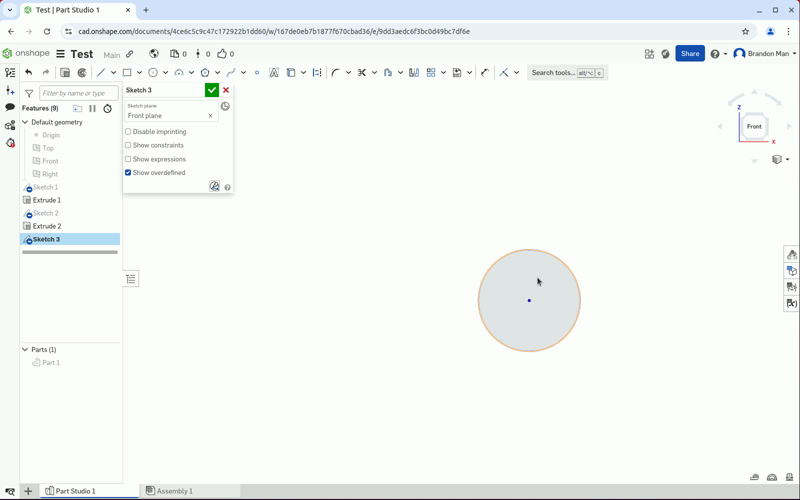
scroll(6)
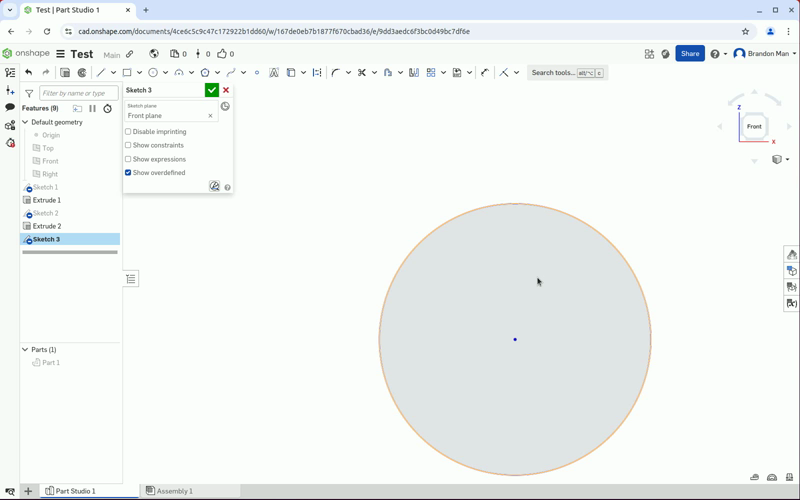
click(537, 277)
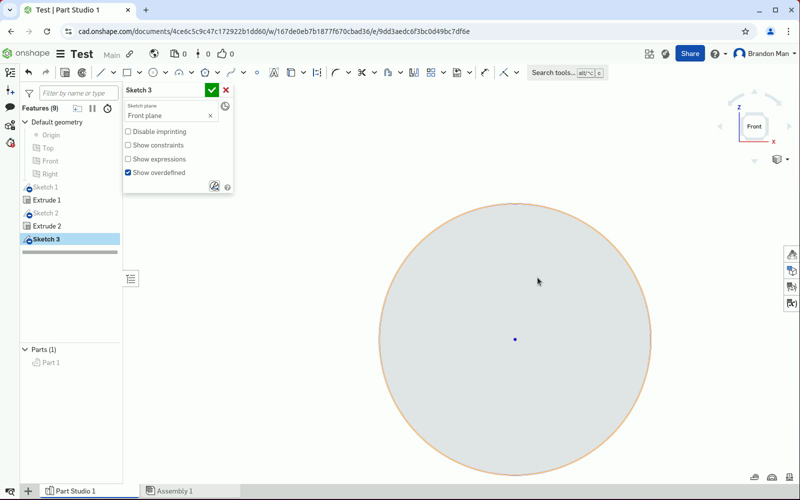
scroll(-6)
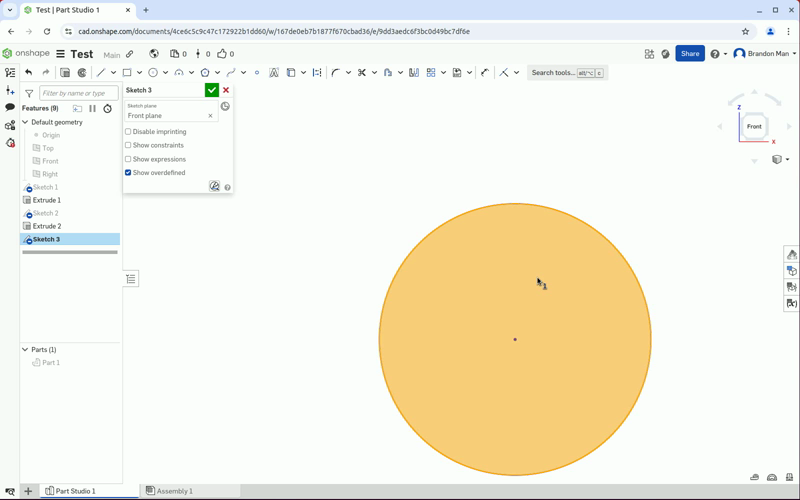
scroll(-6)
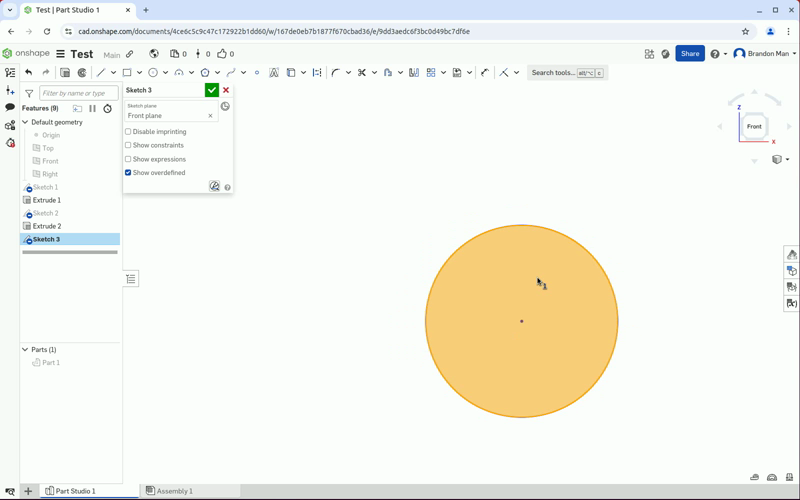
scroll(-6)
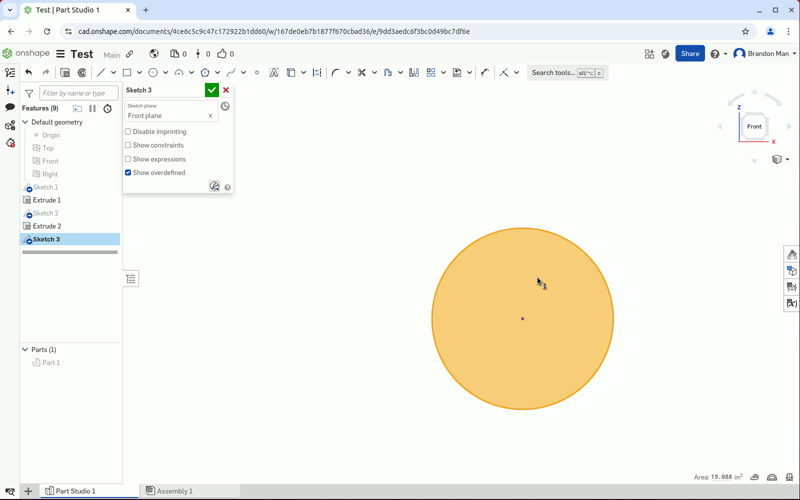
scroll(-6)
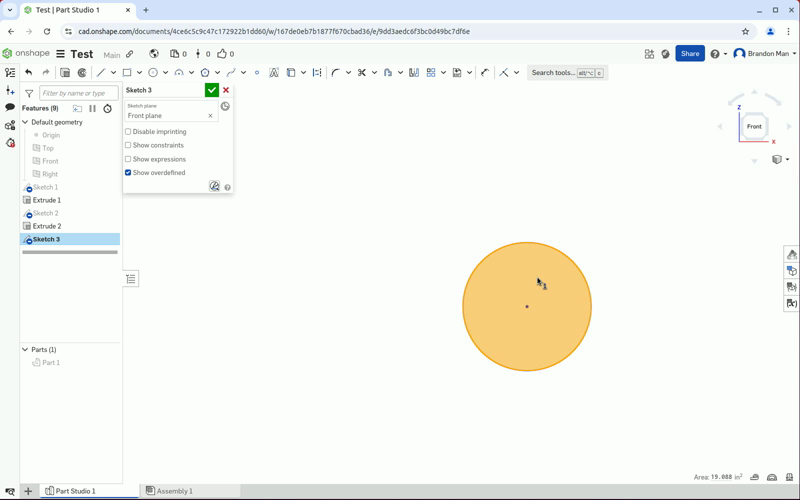
scroll(-6)
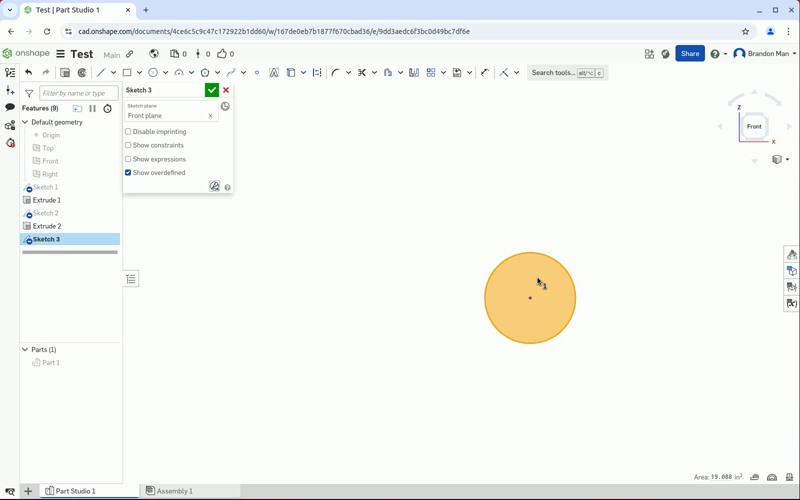
scroll(-6)
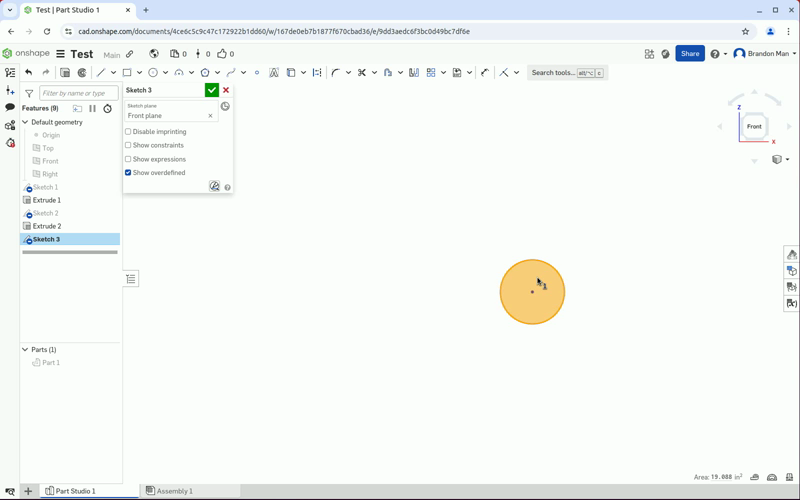
scroll(-6)
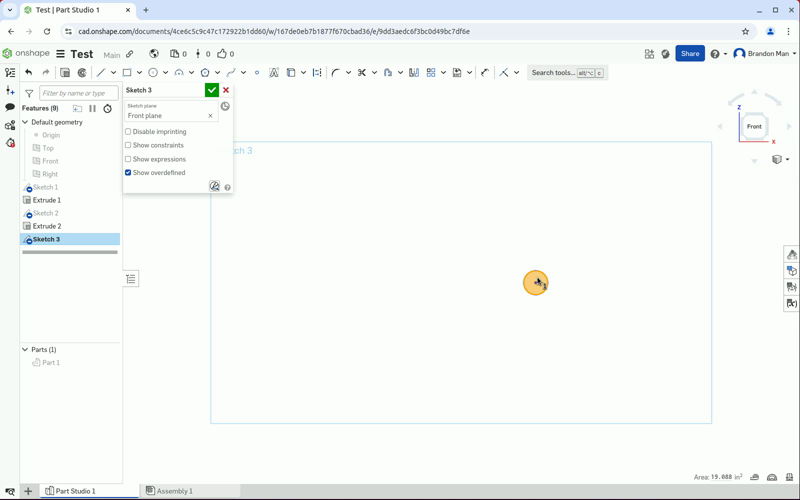
mouse_move(73, 352)
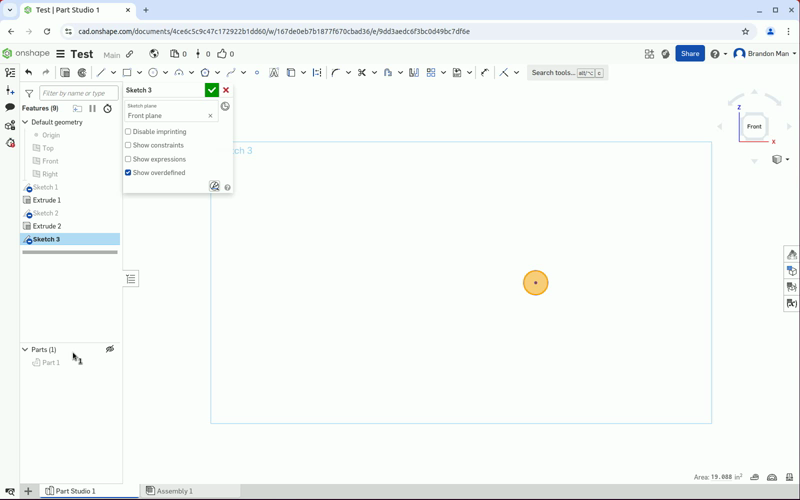
key(shift+y)
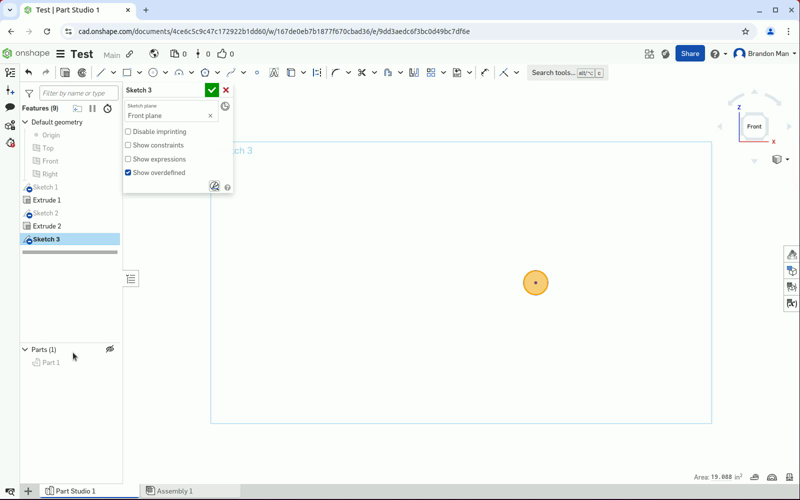
key(shift+e)
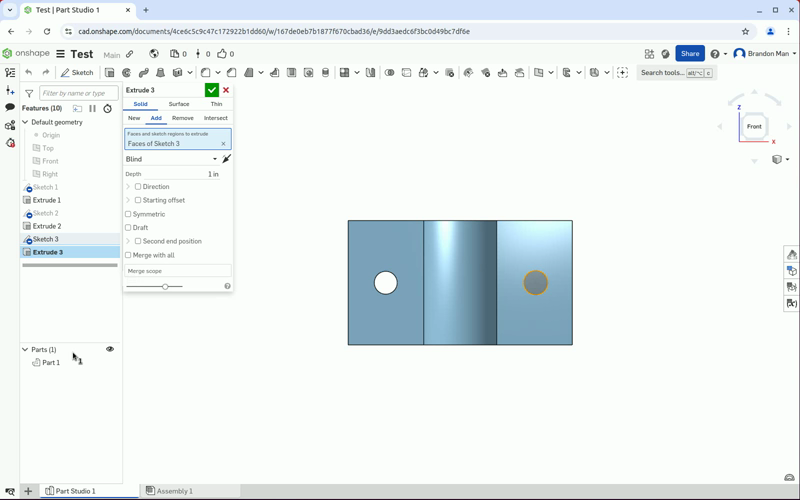
mouse_move(143, 106)
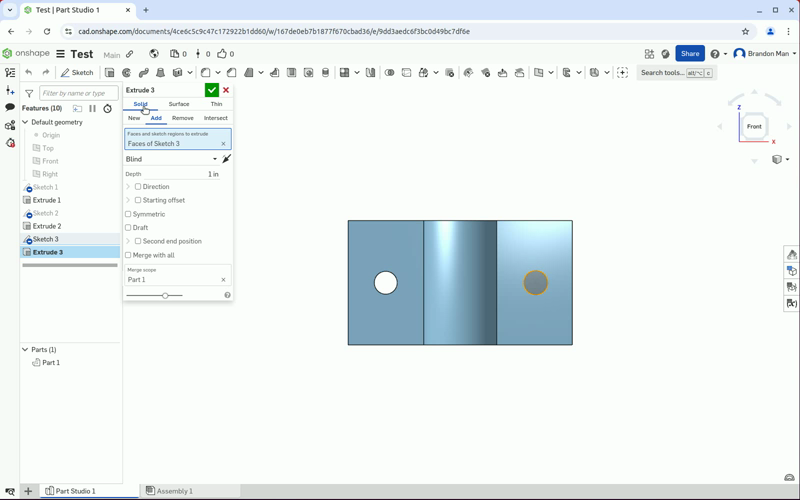
click(143, 106)
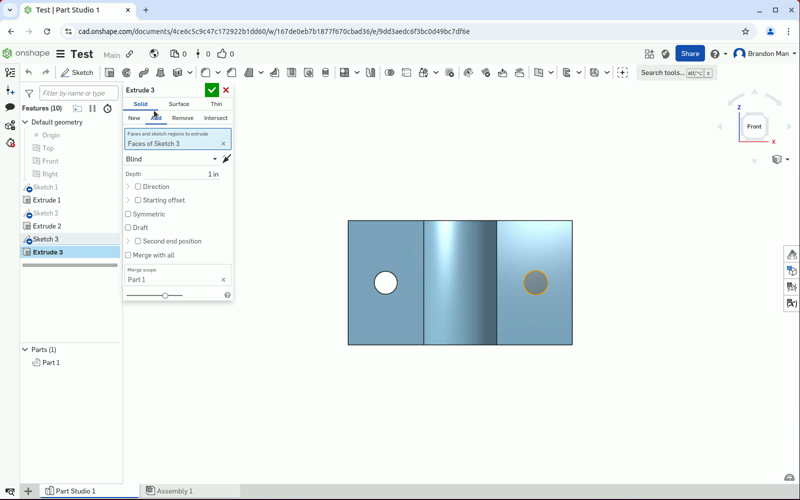
mouse_move(186, 120)
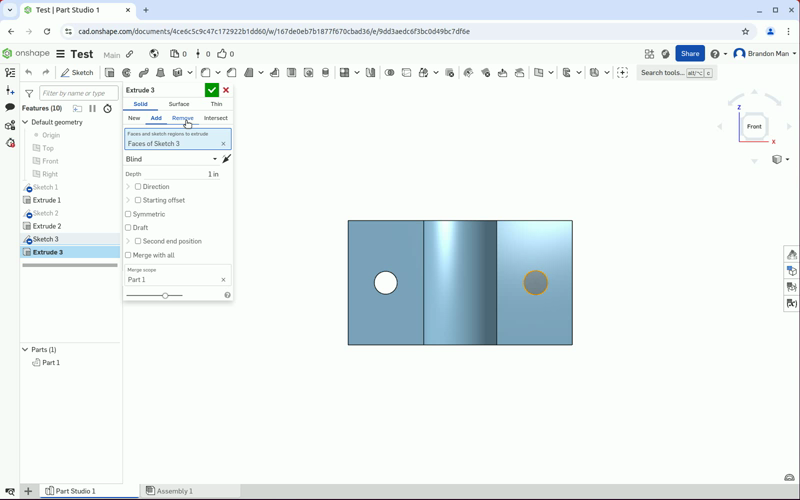
click(186, 120)
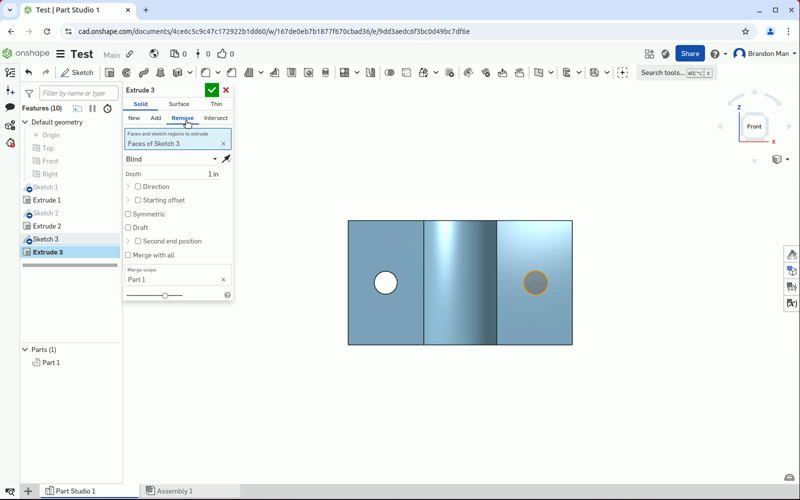
key(tab, 4)
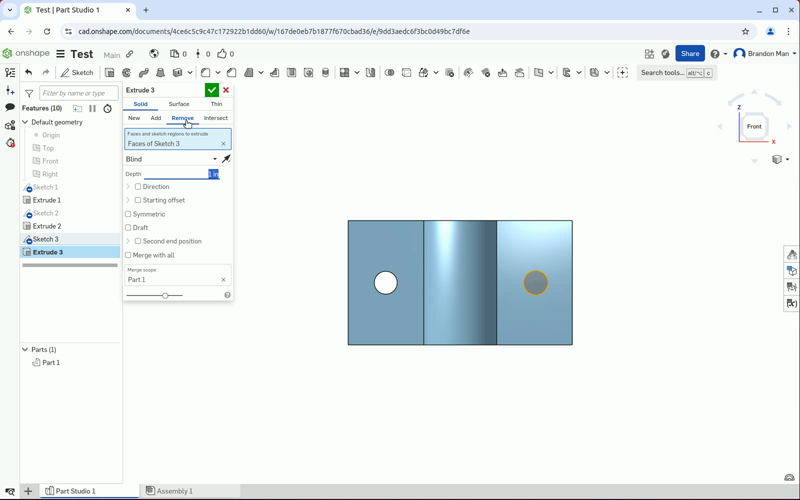
text(25.756)
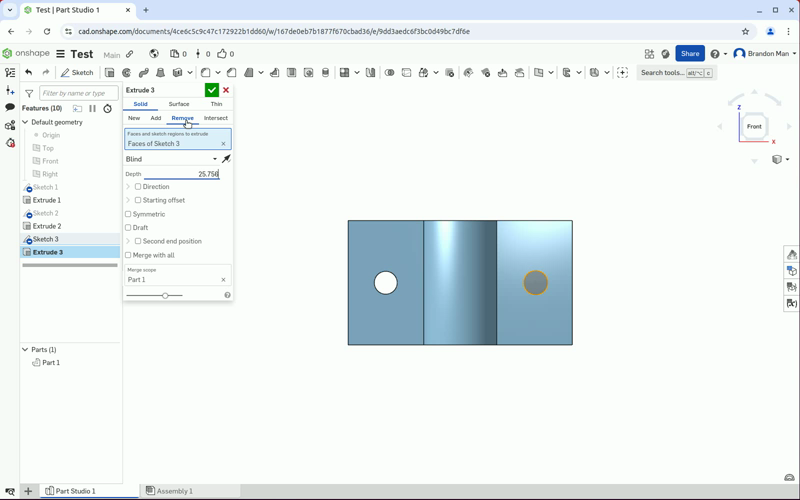
key(tab, 6)
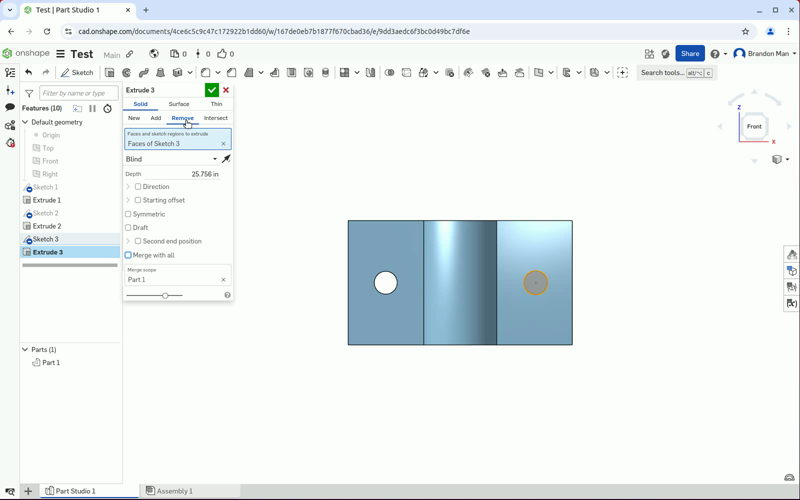
key(space)
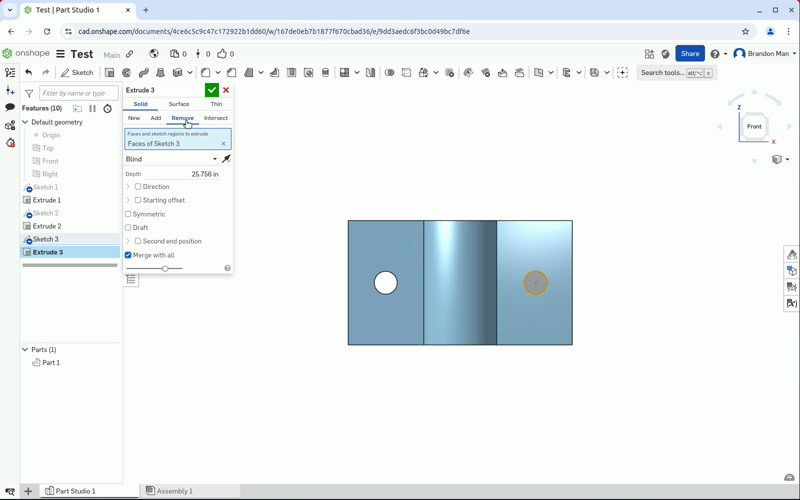
key(enter)
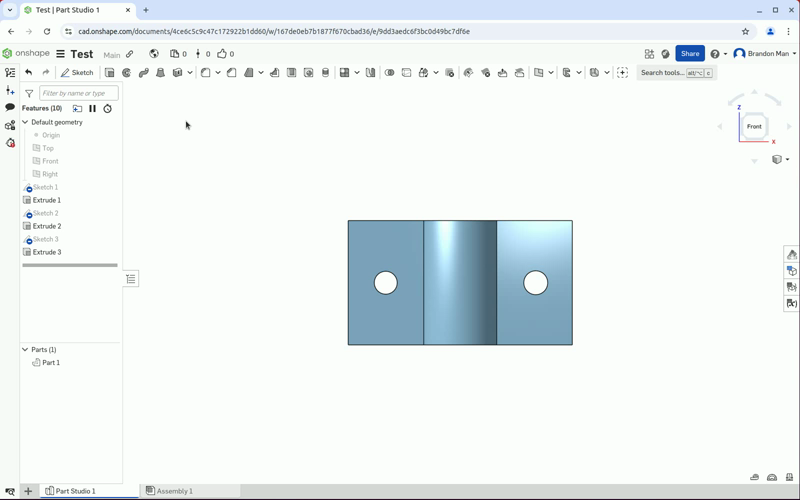
key(shift+h)
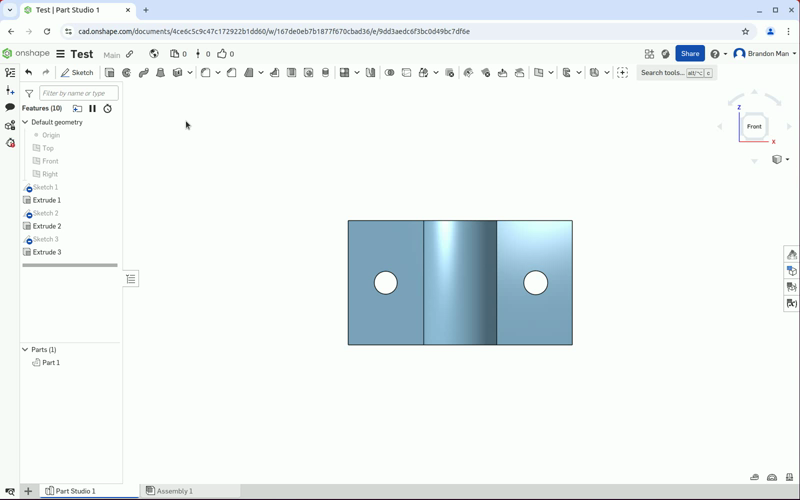
key(shift+h)
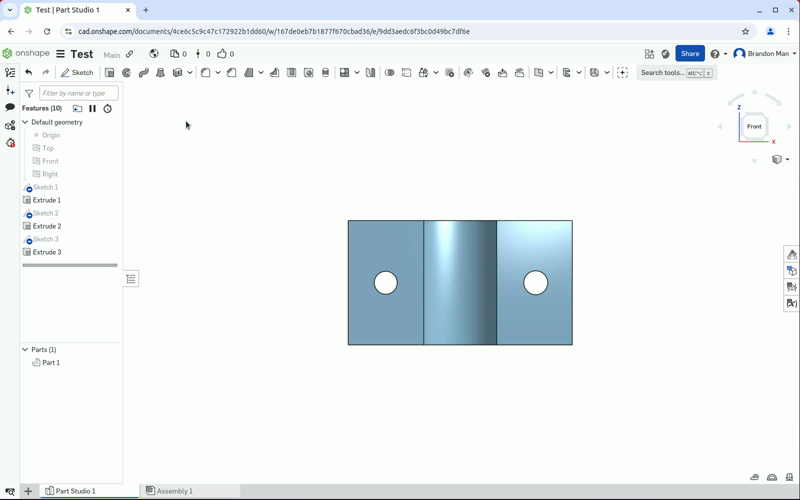
key(shift+7)
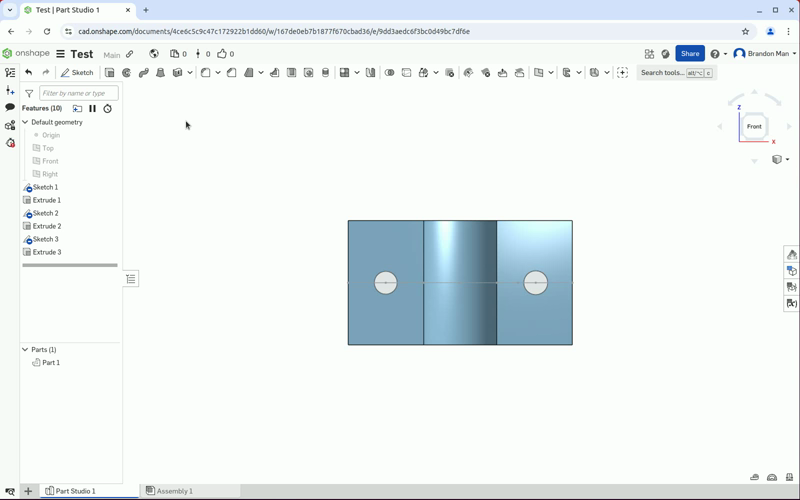
key(left, 2)
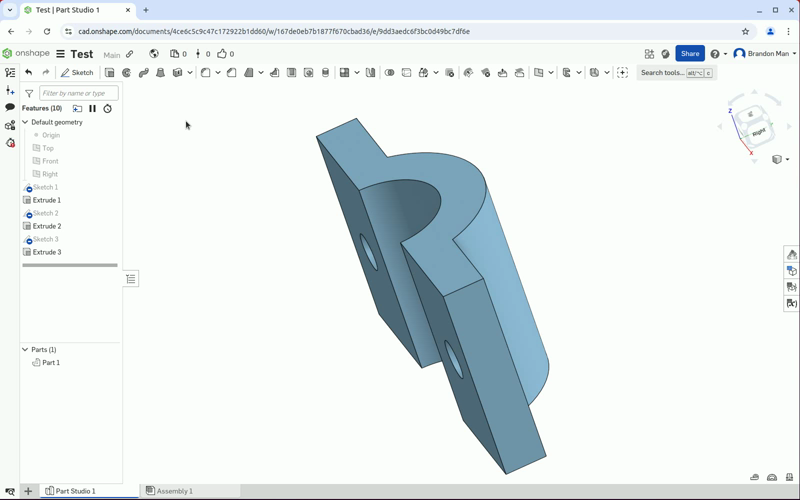
key(down, 2)
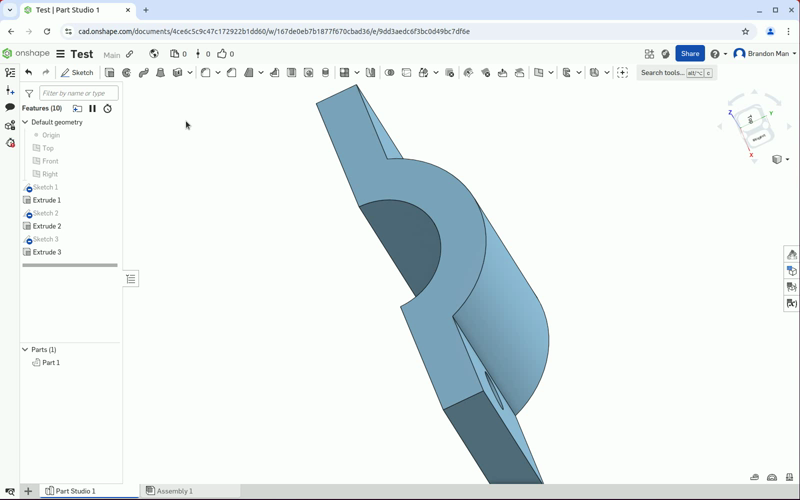
key(up, 2)
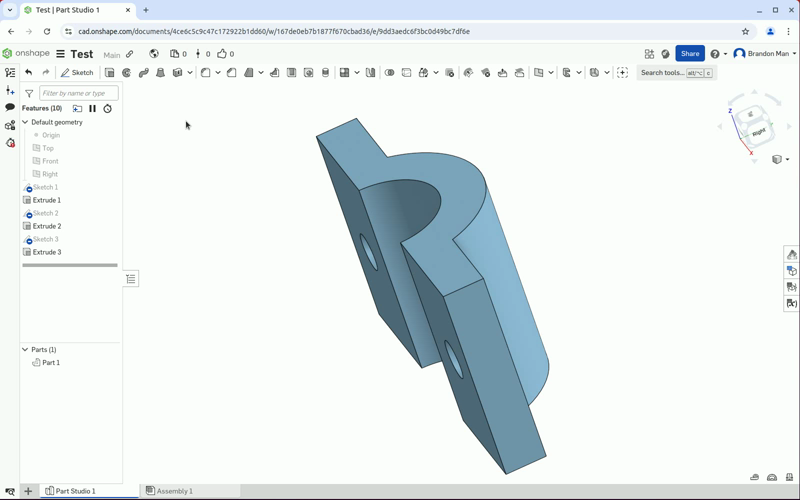
key(right, 2)
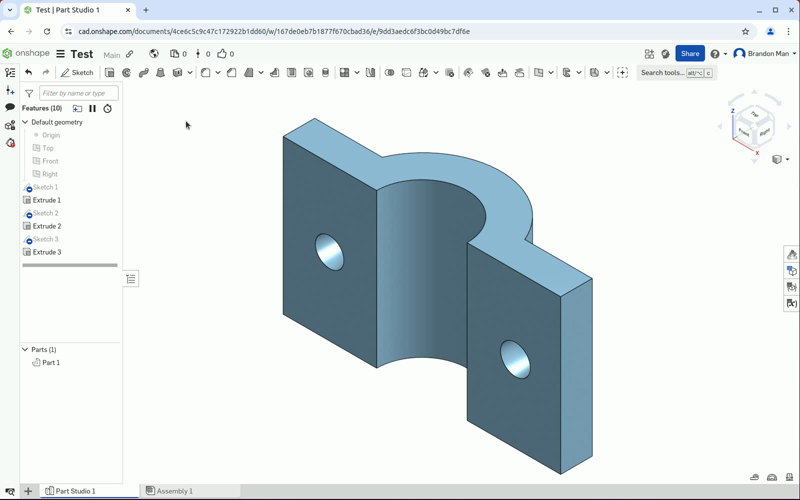
mouse_move(73, 189)
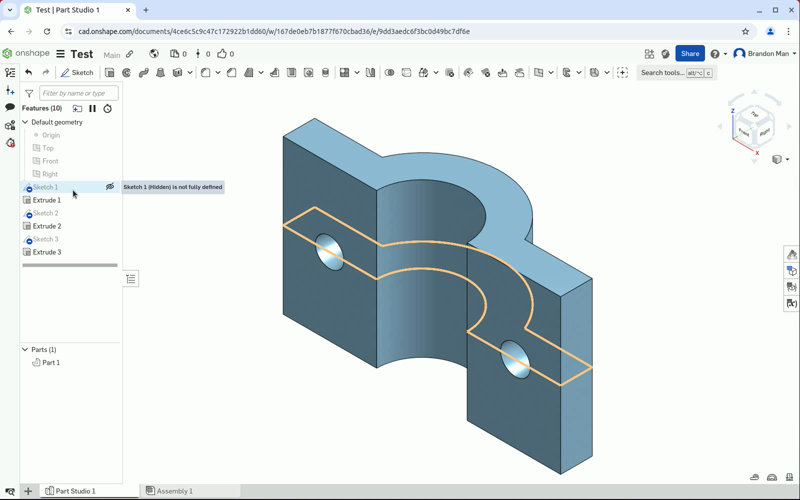
click(73, 189)